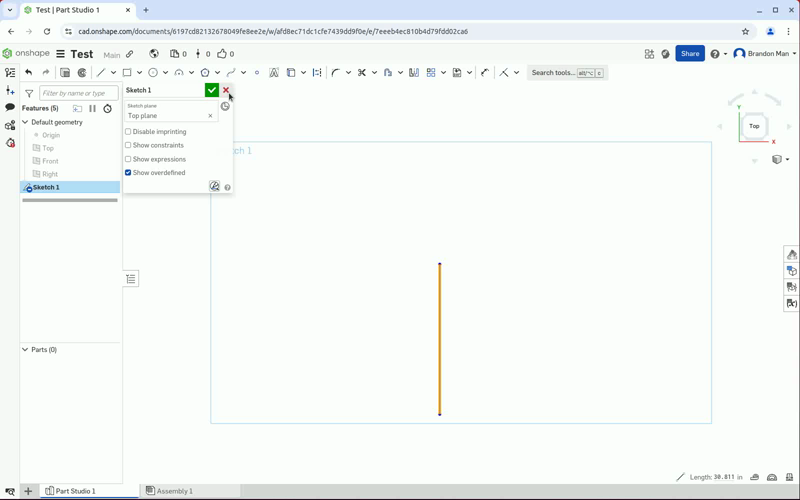
key(shift+h)
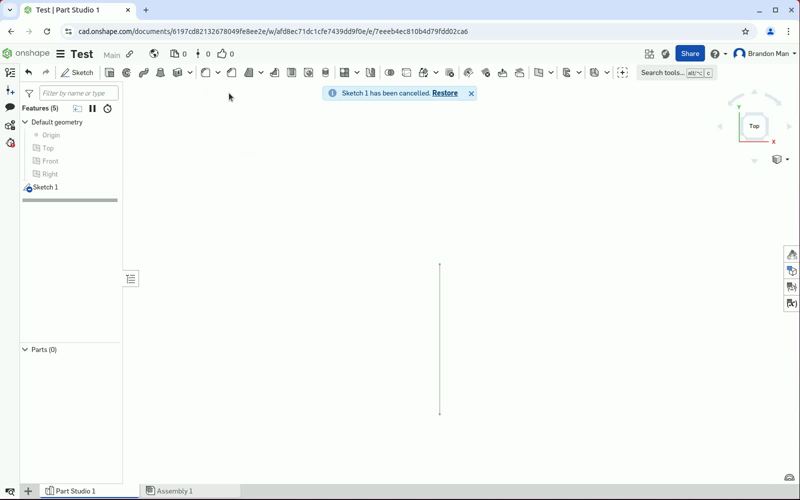
key(shift+s)
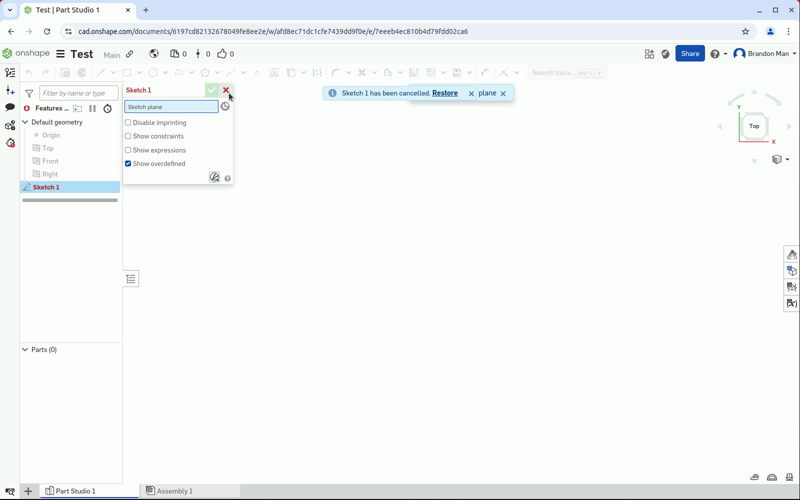
mouse_move(73, 150)
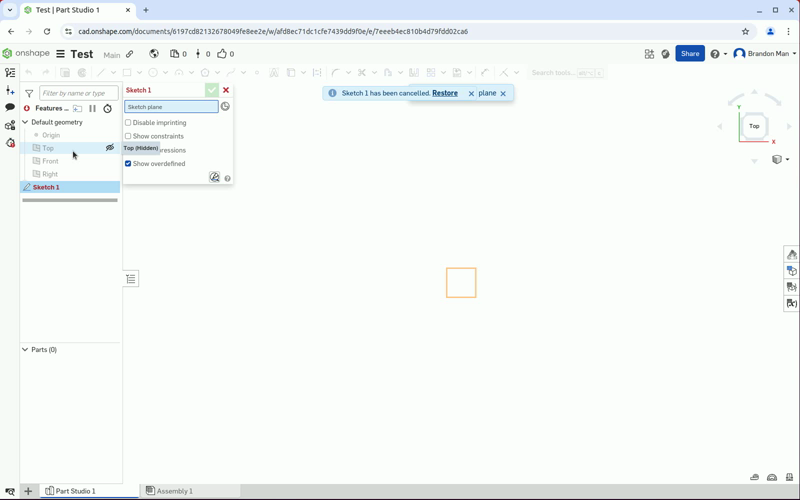
click(73, 150)
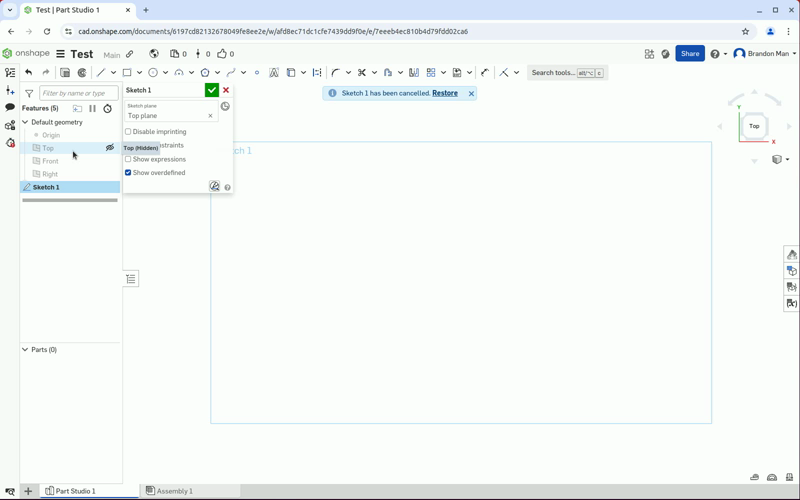
mouse_move(73, 352)
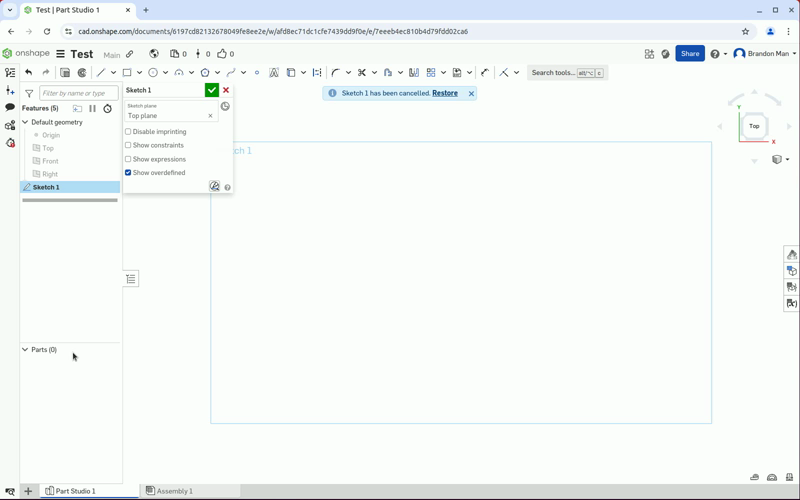
key(y)
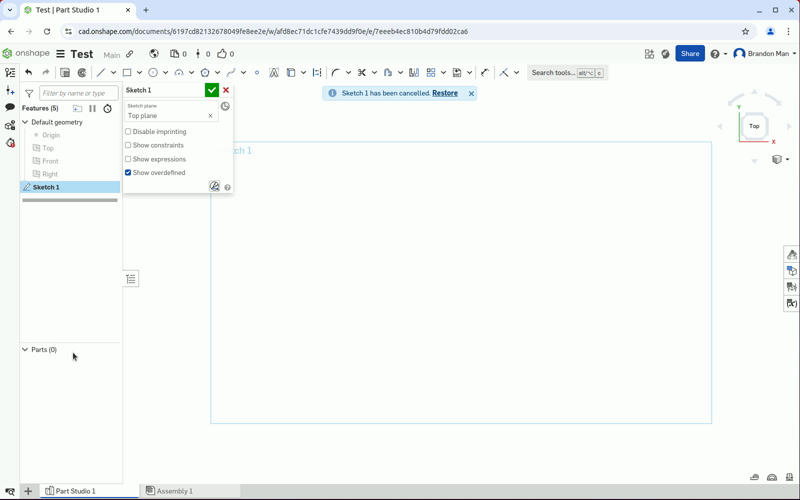
key(c)
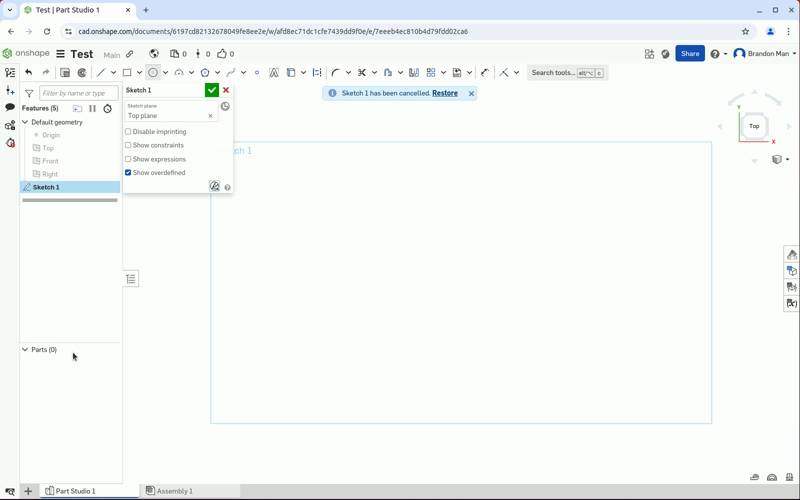
key_down(shift)
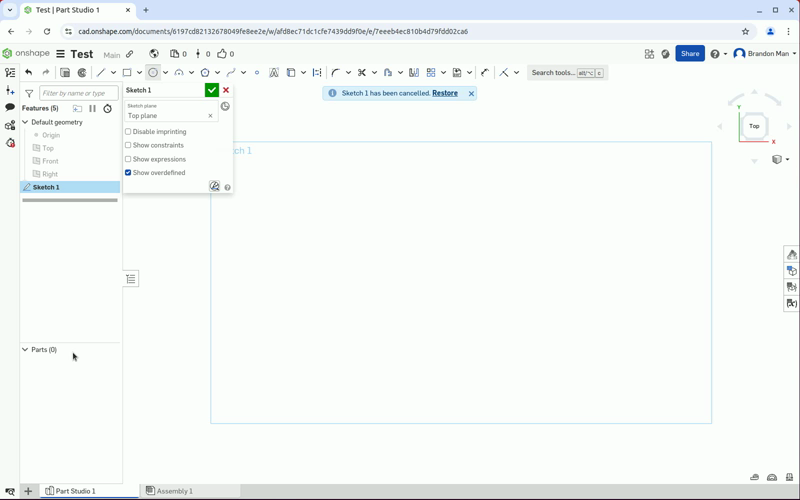
mouse_move(461, 282)
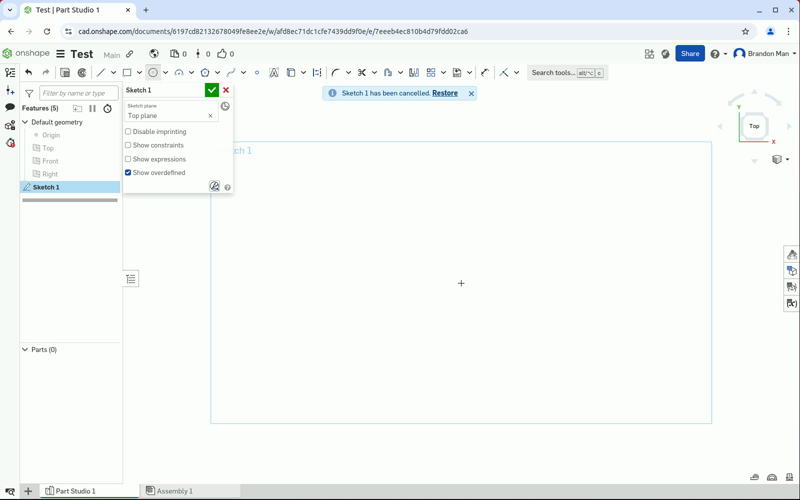
click(461, 282)
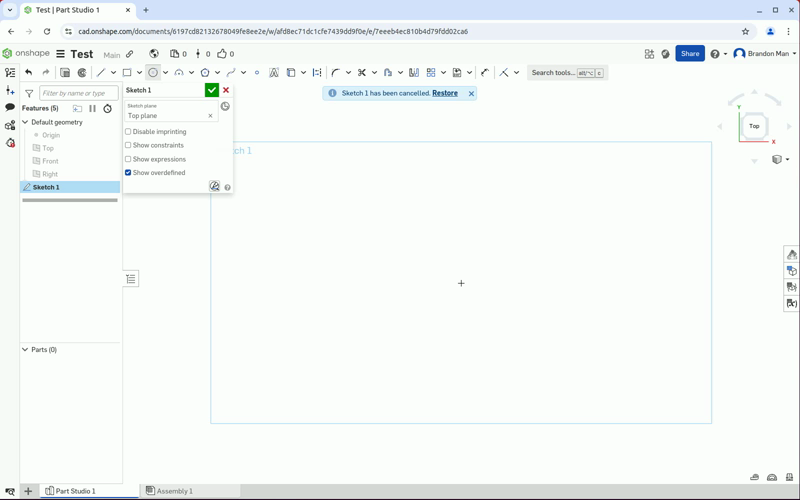
key_up(shift)
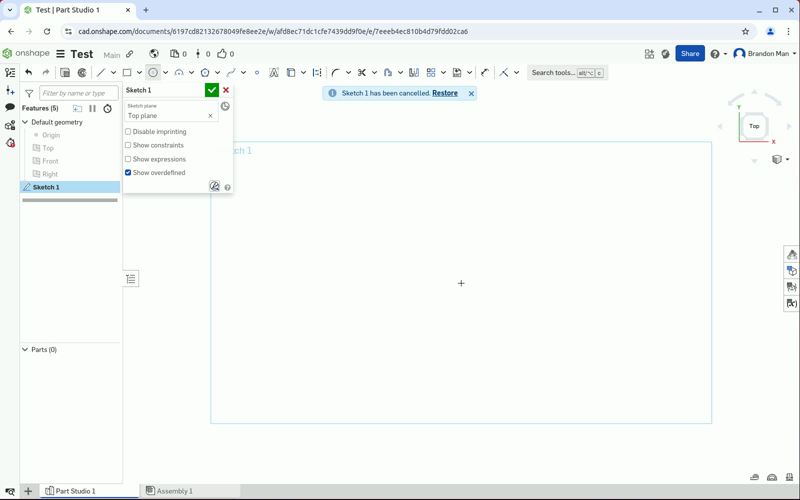
mouse_move(495, 282)
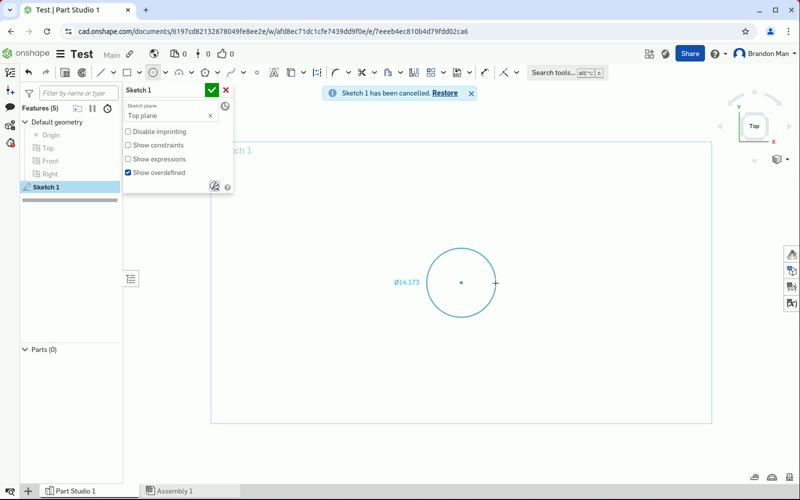
click(495, 282)
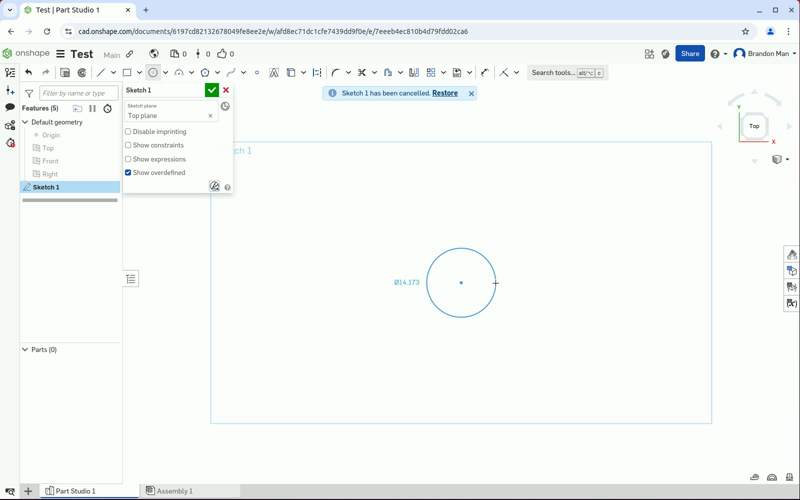
key(esc)
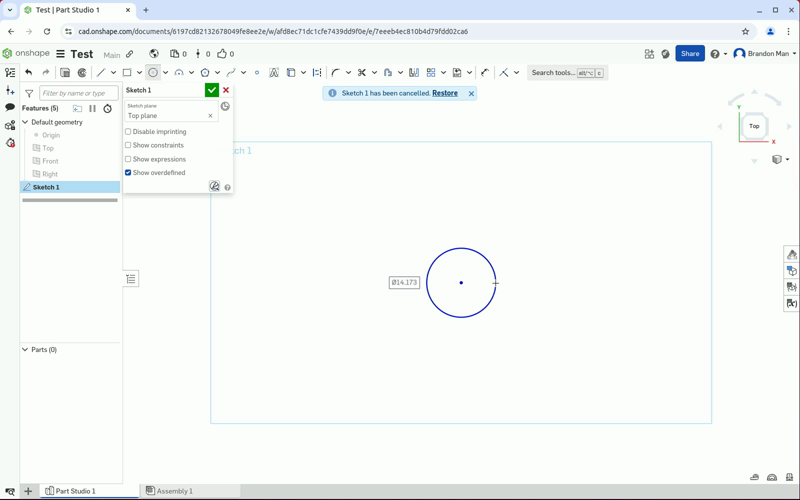
key(l)
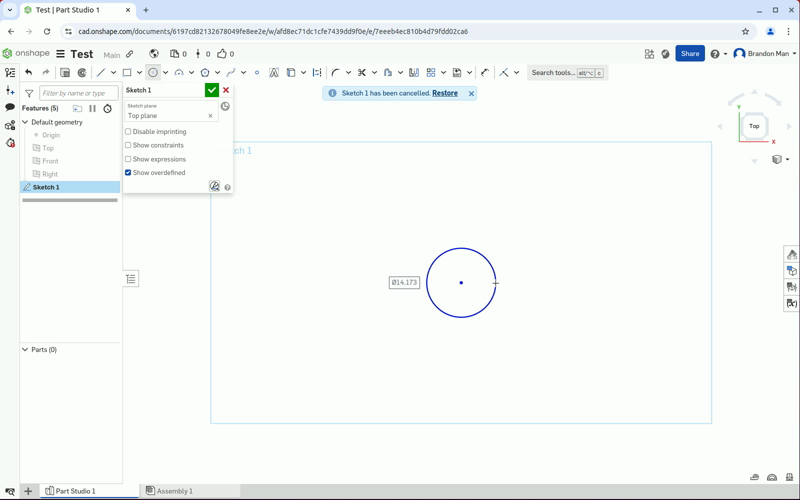
key_down(shift)
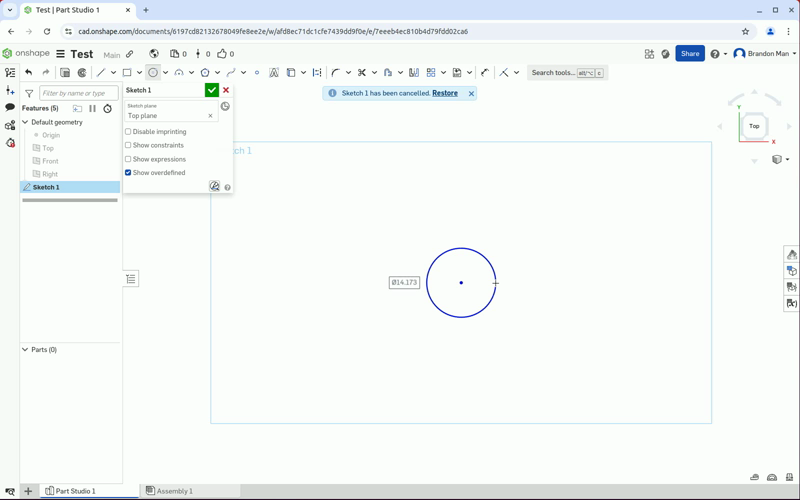
mouse_move(444, 279)
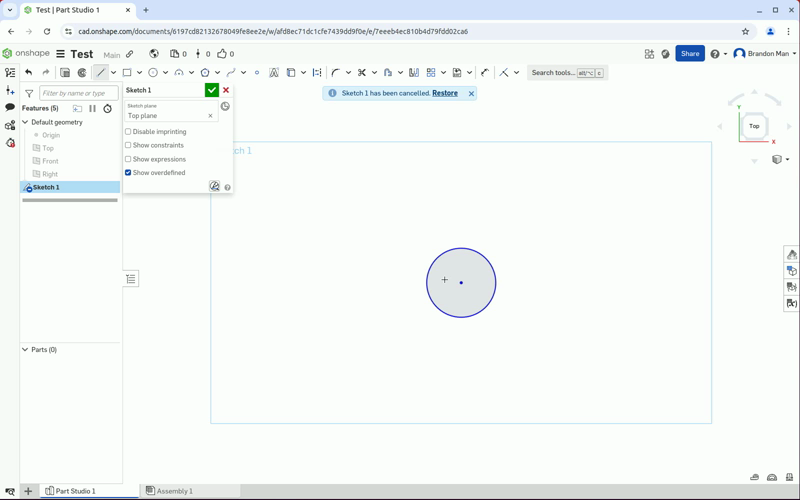
click(444, 279)
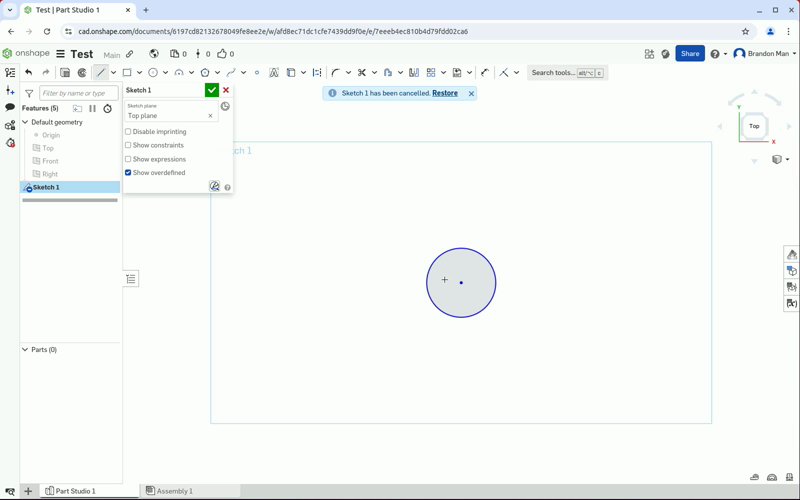
key_up(shift)
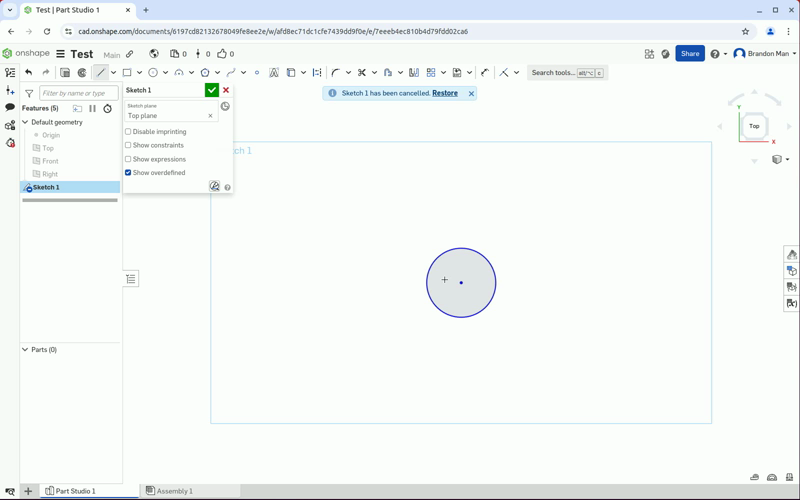
key_down(shift)
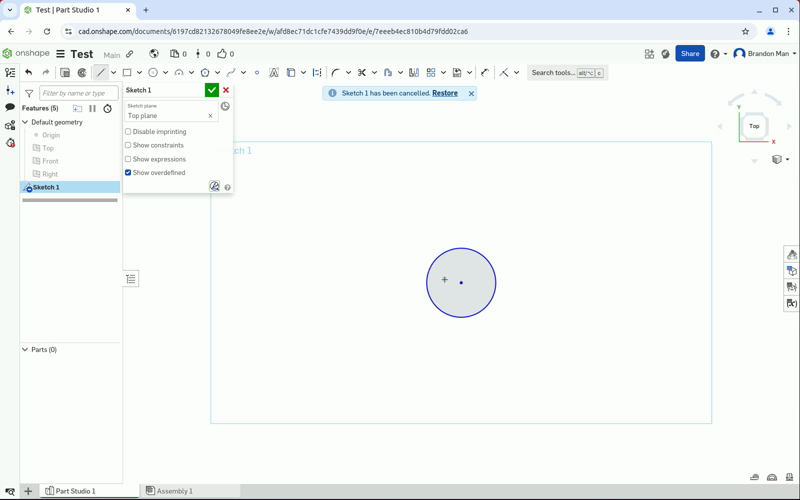
mouse_move(474, 279)
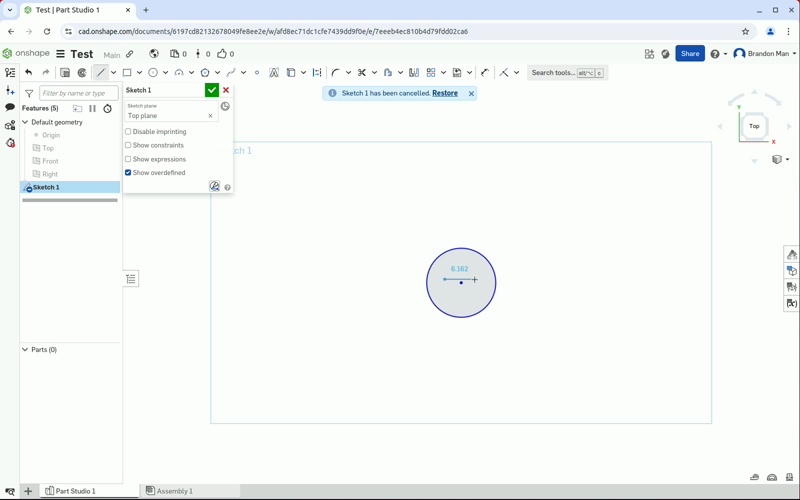
mouse_move(452, 297)
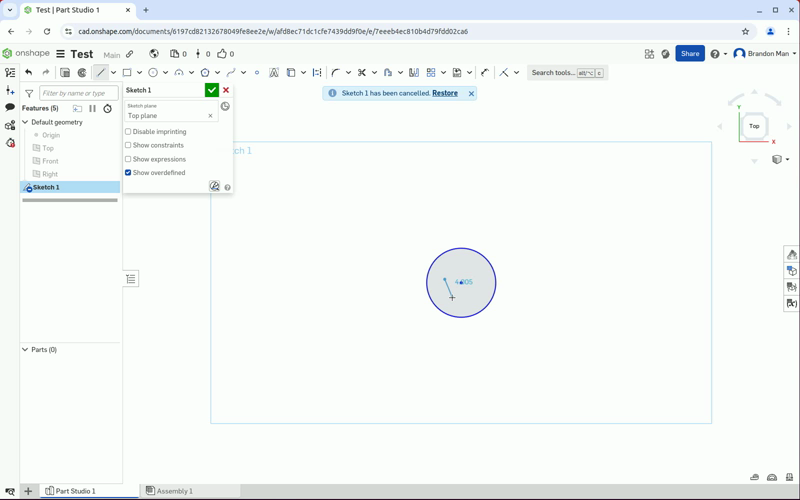
click(452, 297)
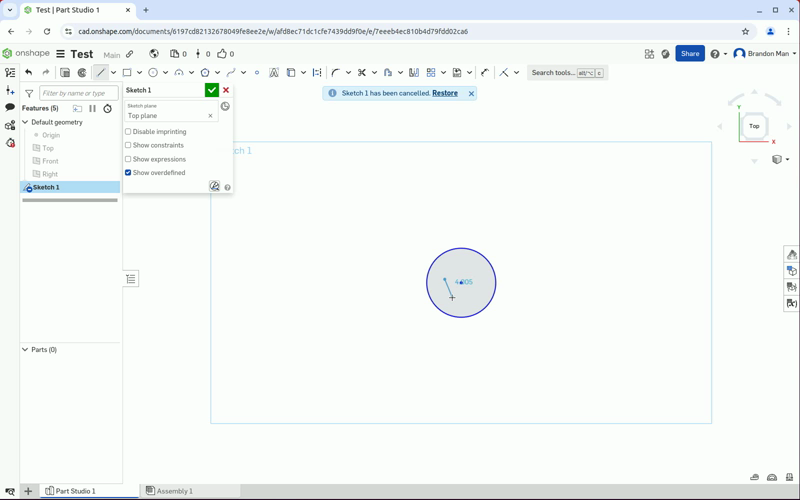
key_up(shift)
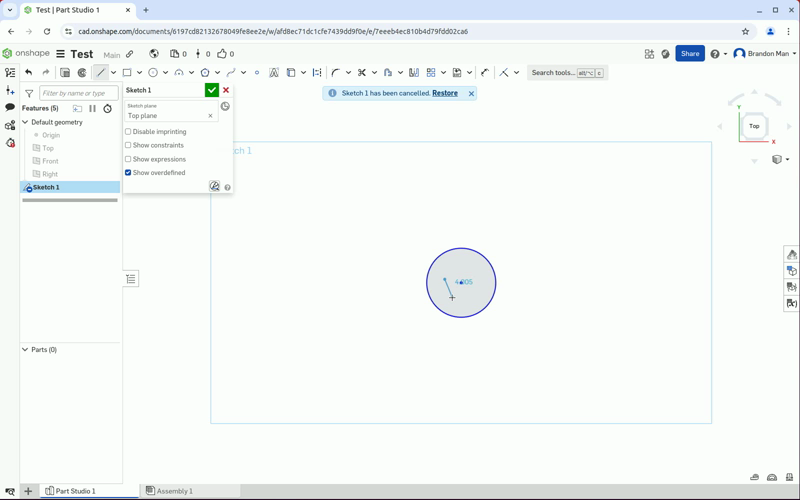
key_down(shift)
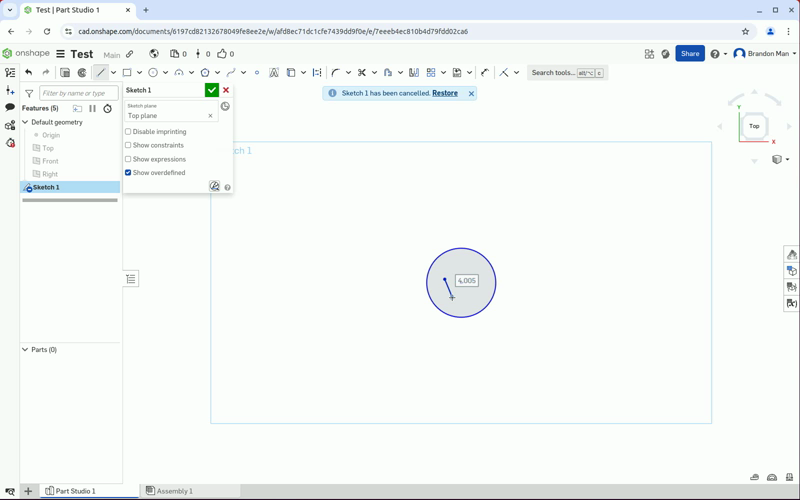
mouse_move(482, 297)
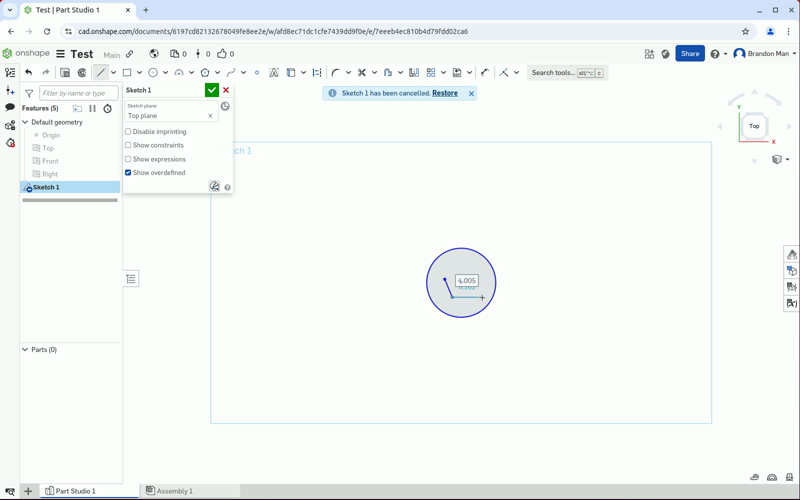
mouse_move(472, 295)
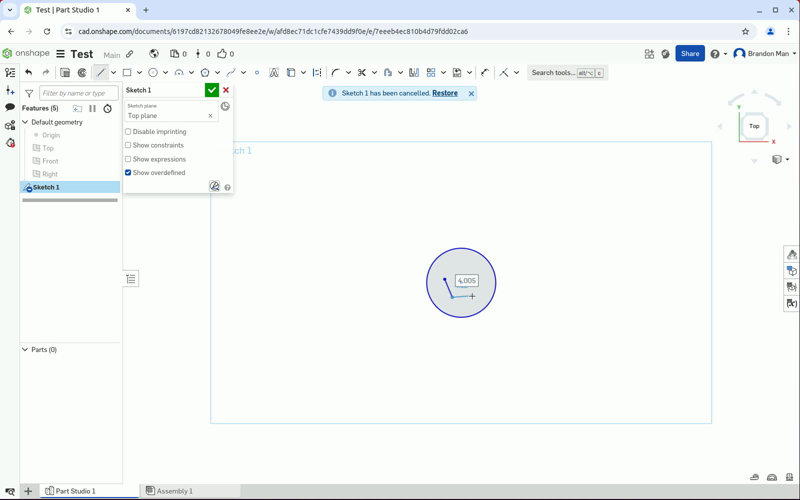
click(472, 295)
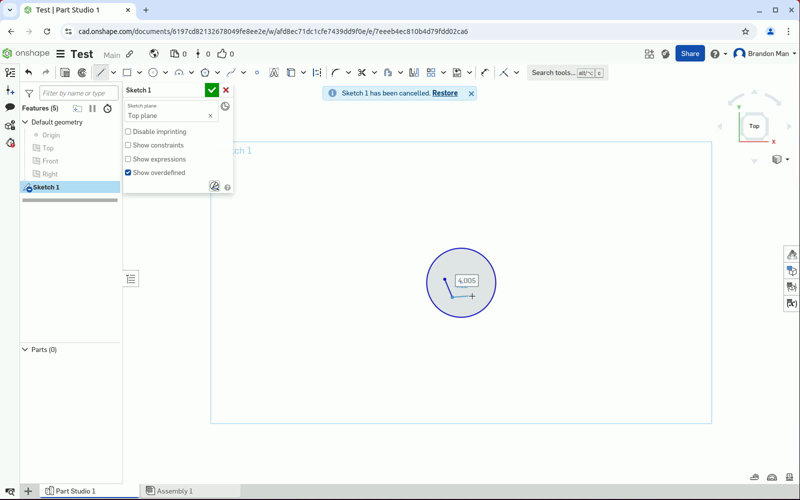
key_up(shift)
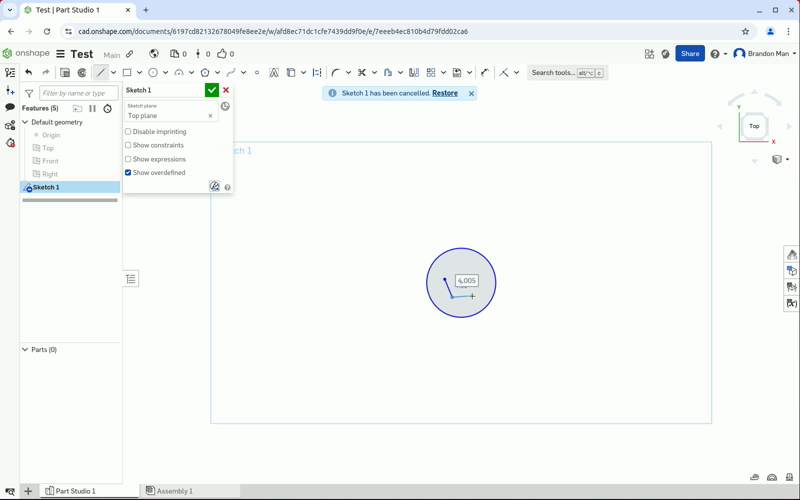
key_down(shift)
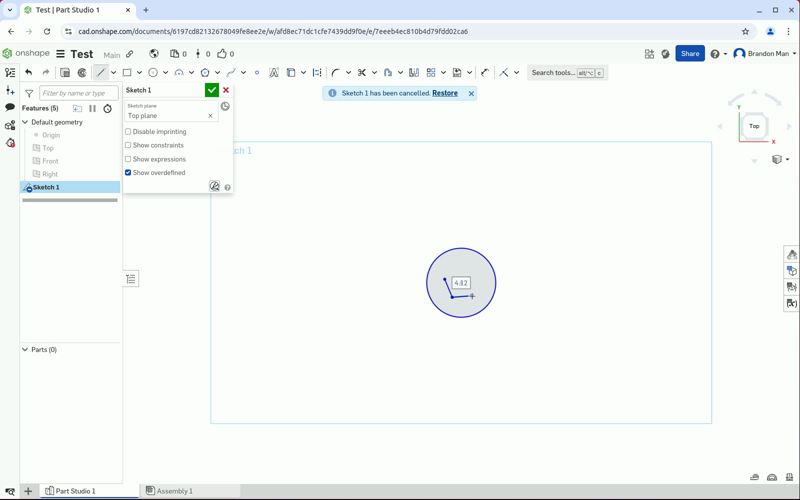
mouse_move(502, 295)
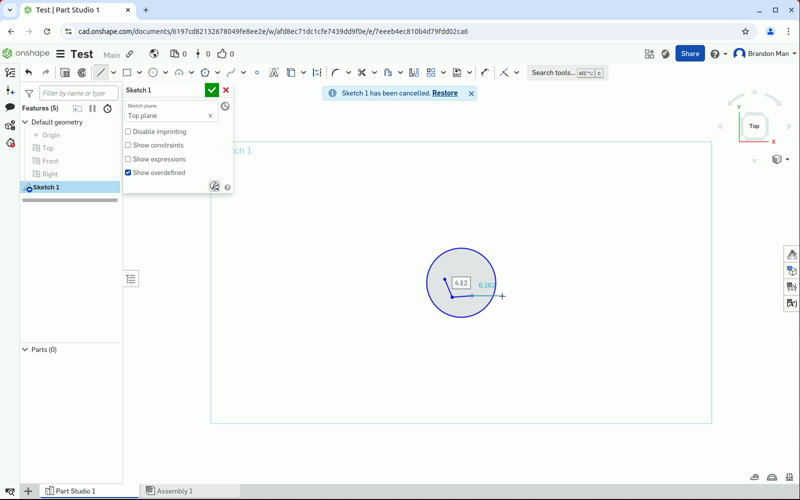
mouse_move(476, 276)
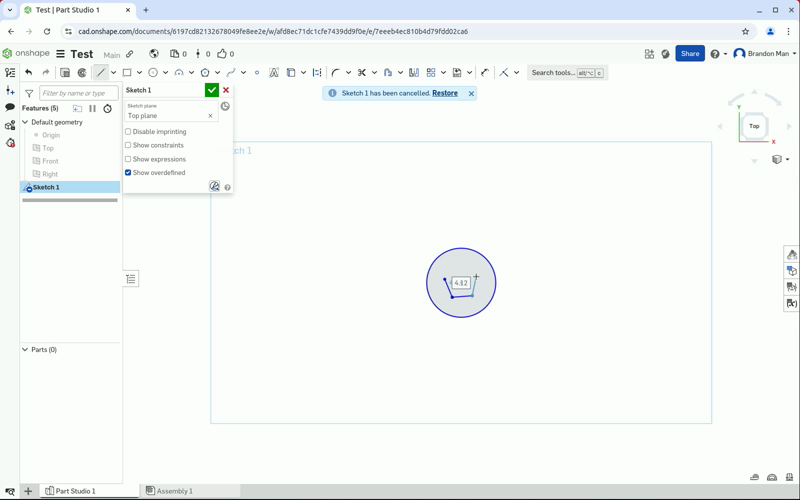
click(476, 276)
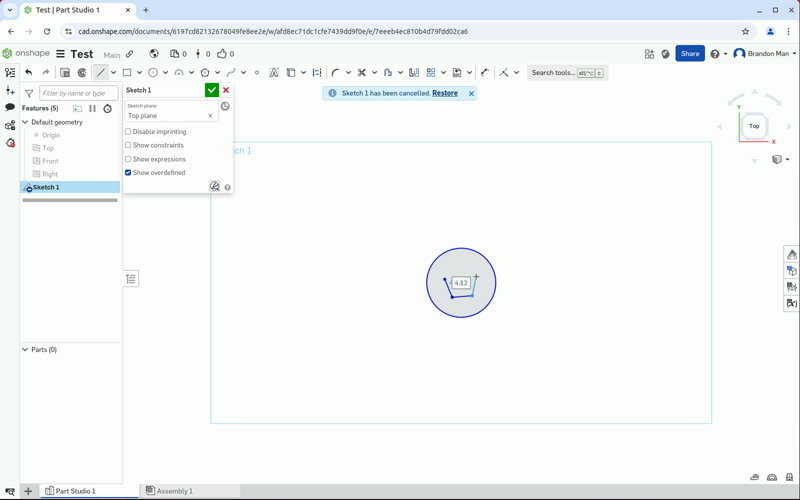
key_up(shift)
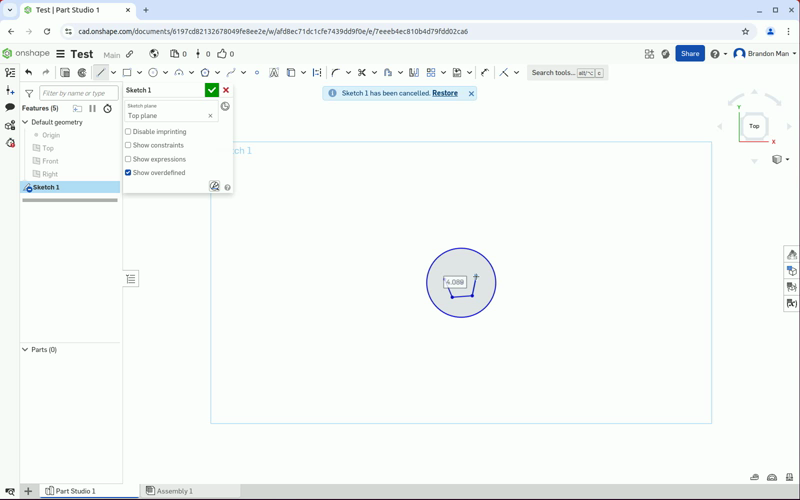
key_down(shift)
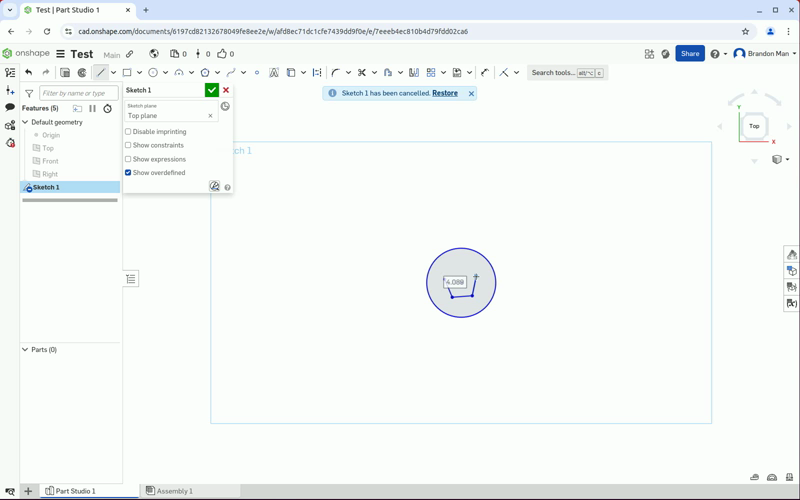
mouse_move(506, 276)
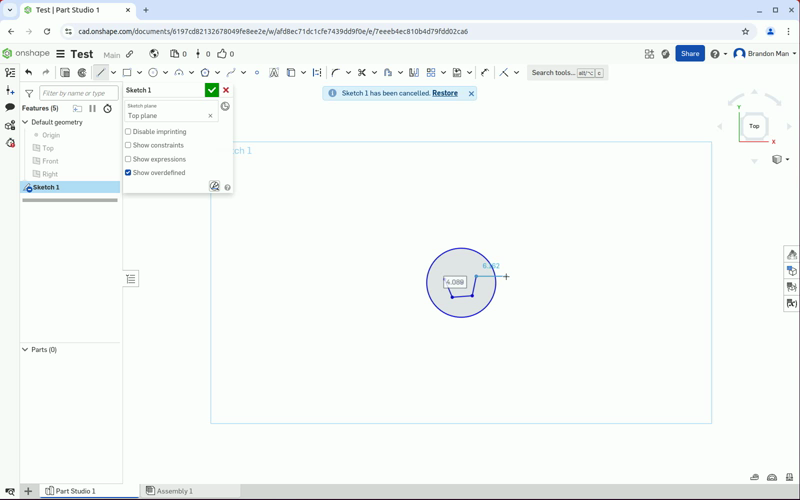
mouse_move(459, 266)
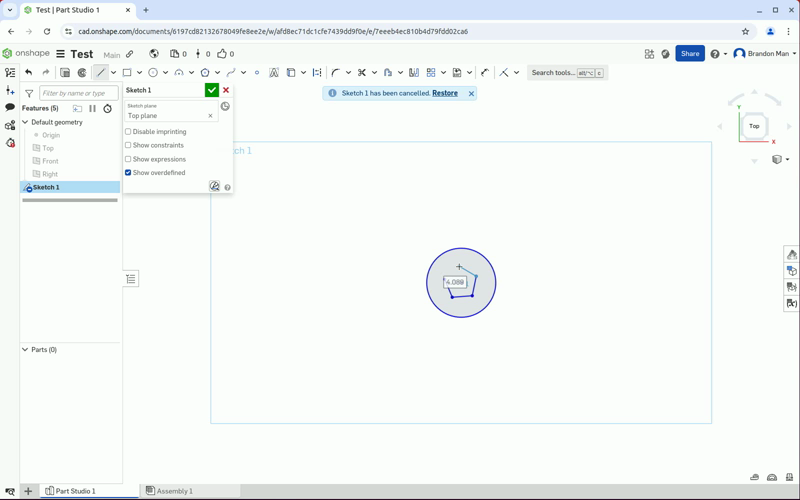
click(459, 266)
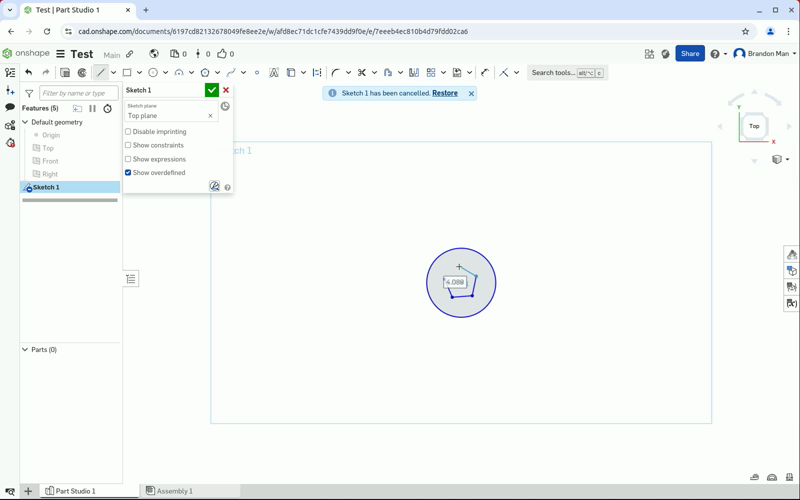
key_up(shift)
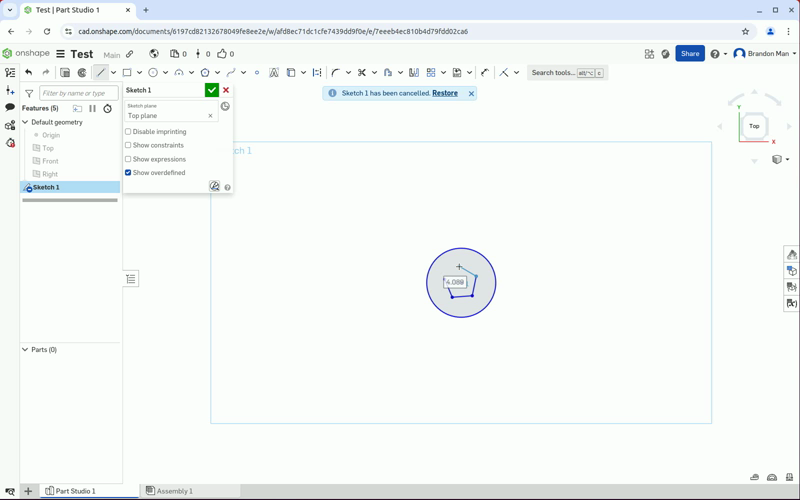
mouse_move(489, 266)
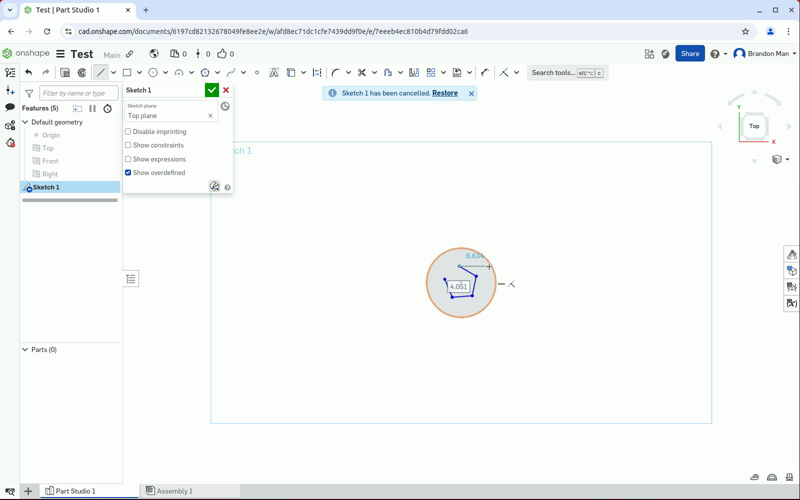
key_down(shift)
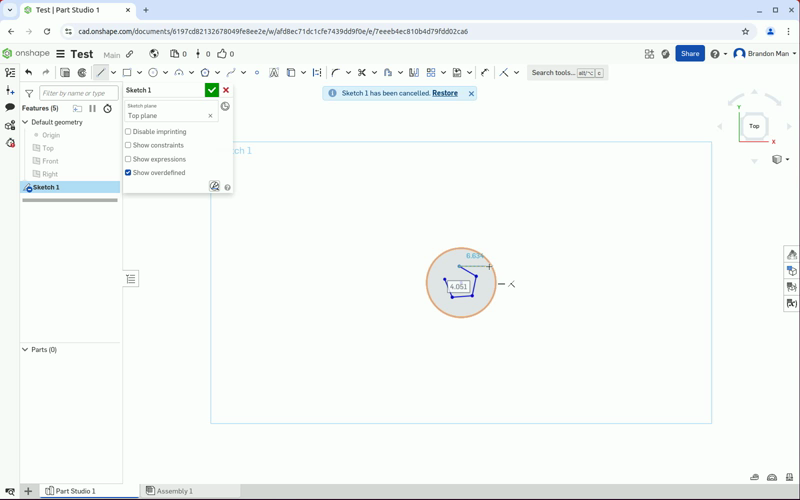
mouse_move(444, 279)
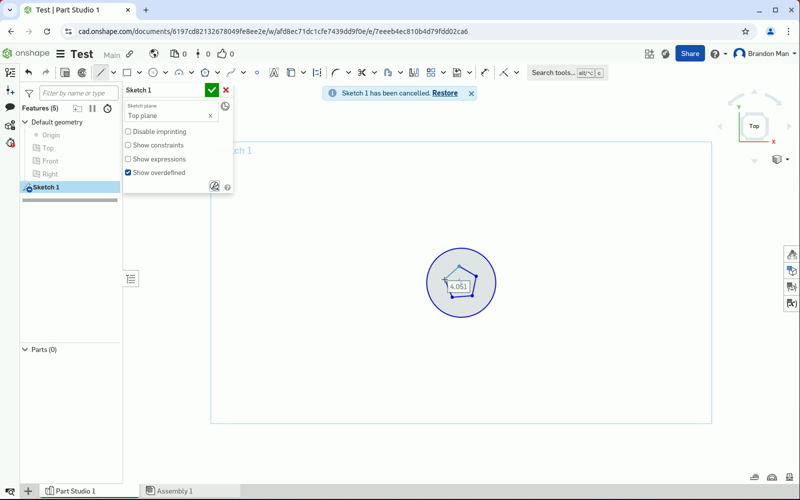
key_up(shift)
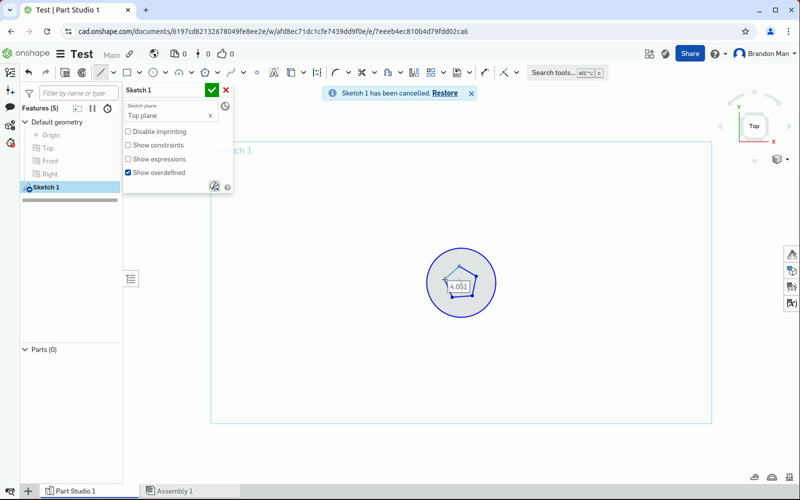
click(444, 279)
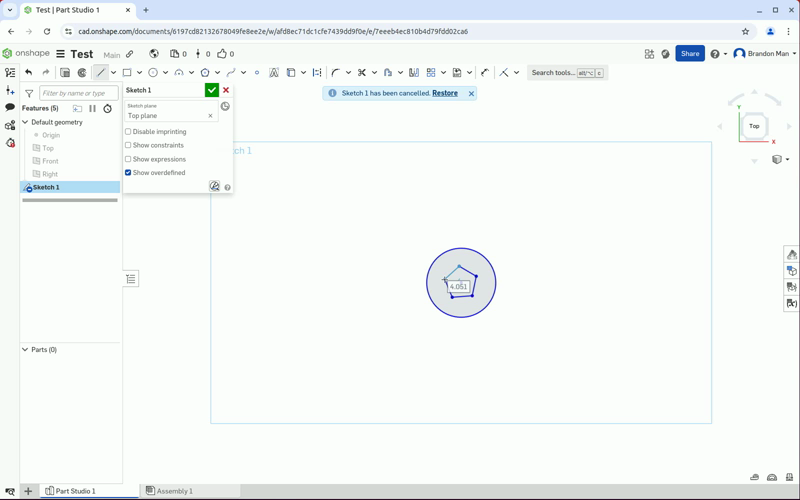
key(esc)
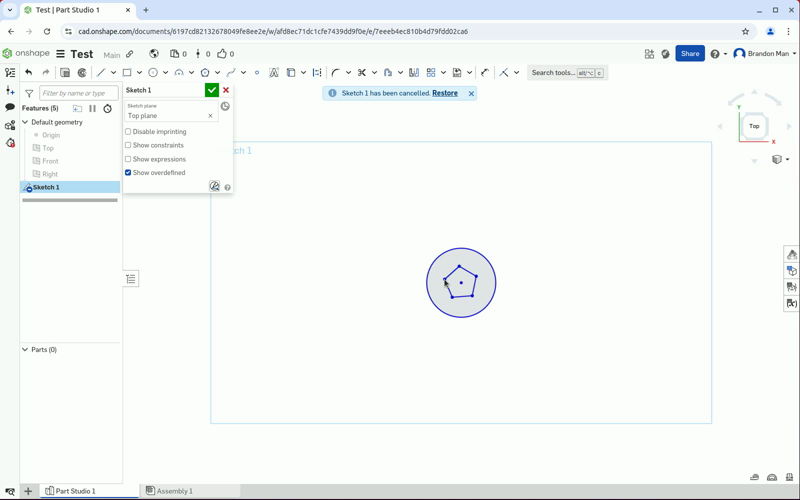
mouse_move(475, 262)
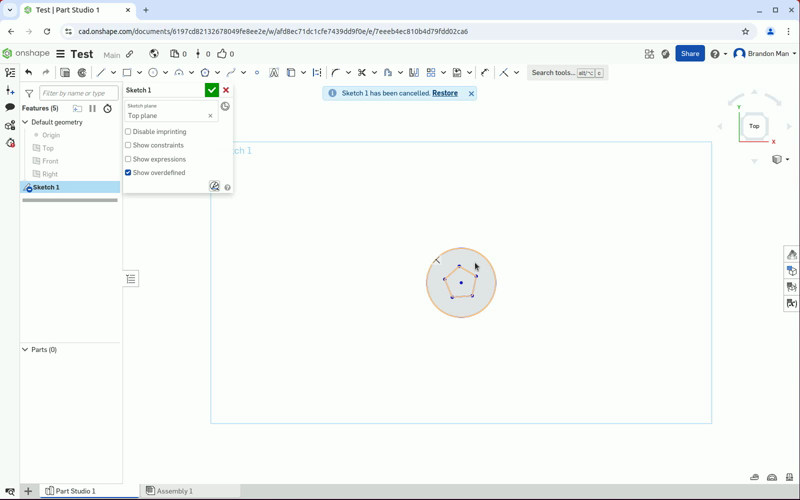
click(475, 262)
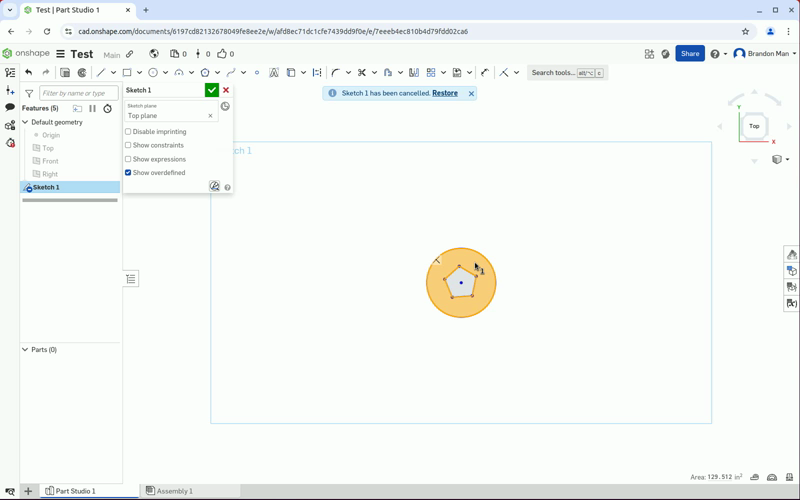
mouse_move(73, 352)
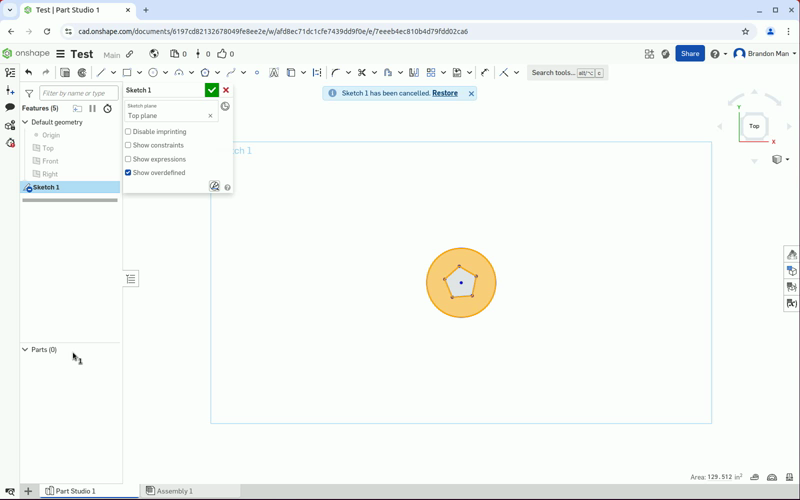
key(shift+y)
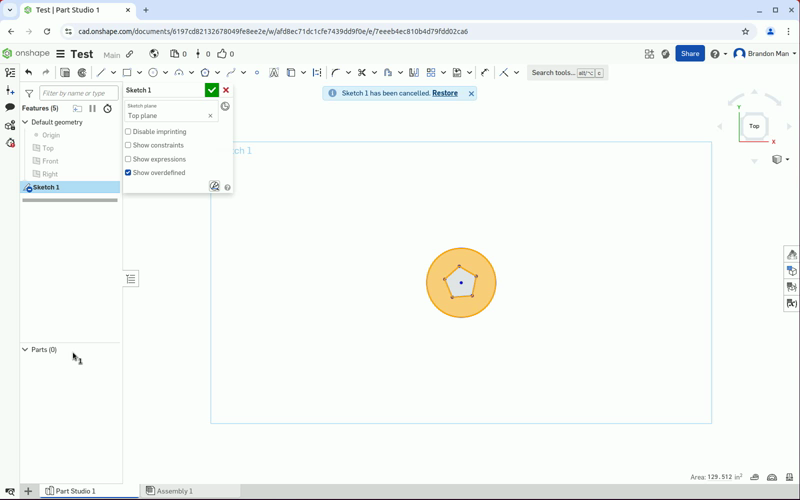
key(shift+e)
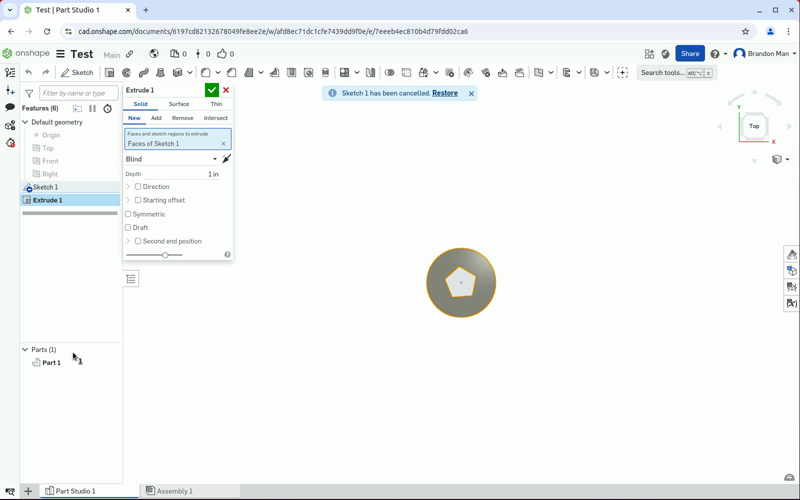
mouse_move(143, 106)
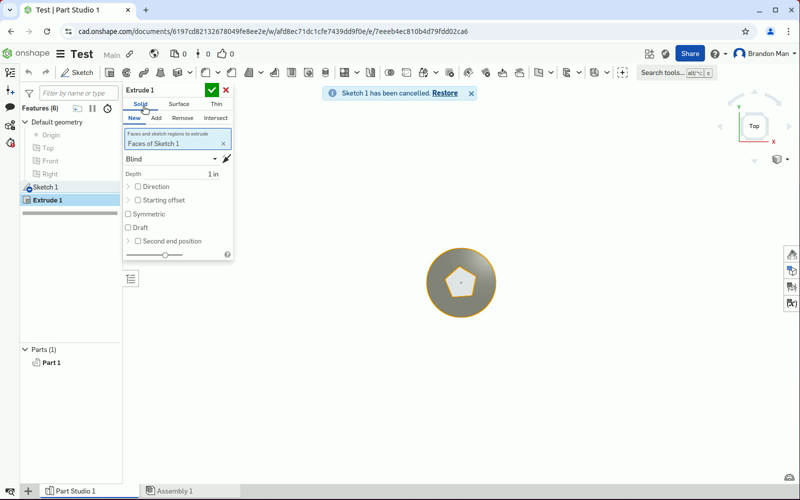
click(143, 106)
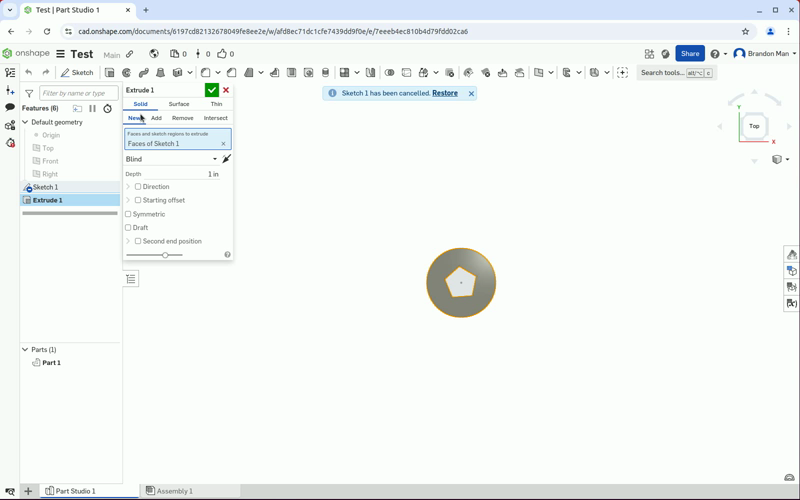
mouse_move(137, 120)
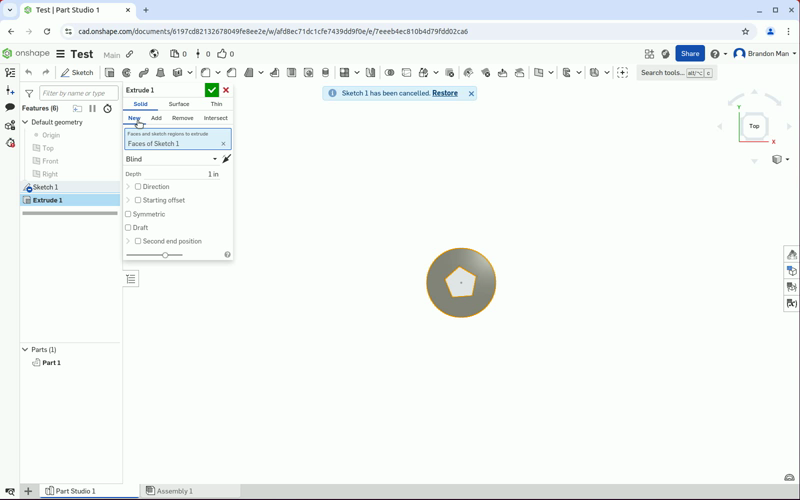
click(137, 120)
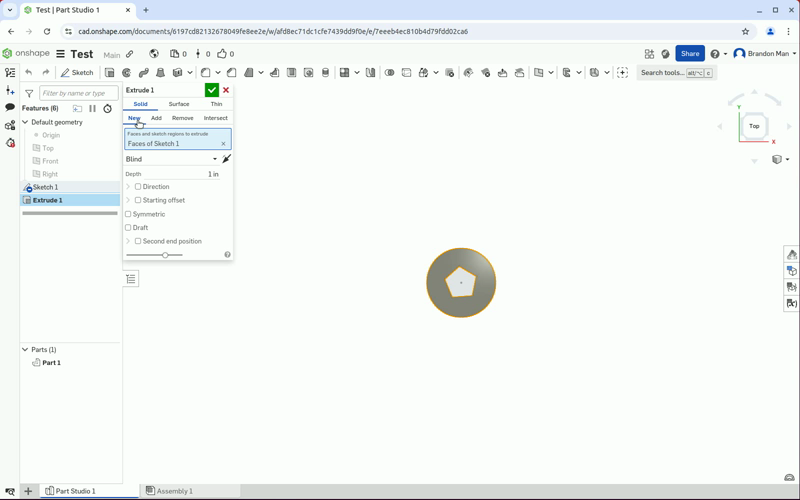
key(tab, 4)
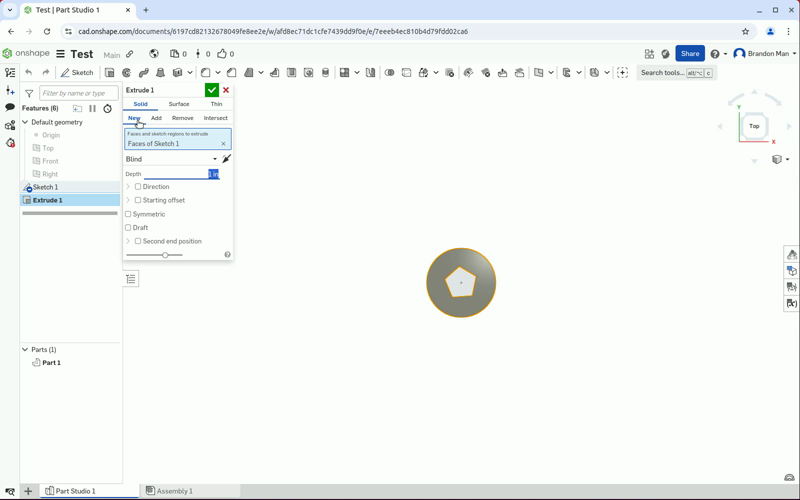
text(5.536)
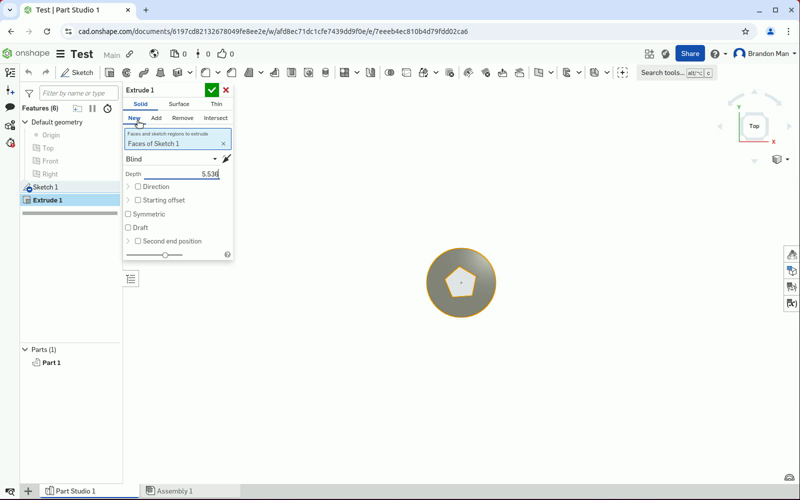
key(enter)
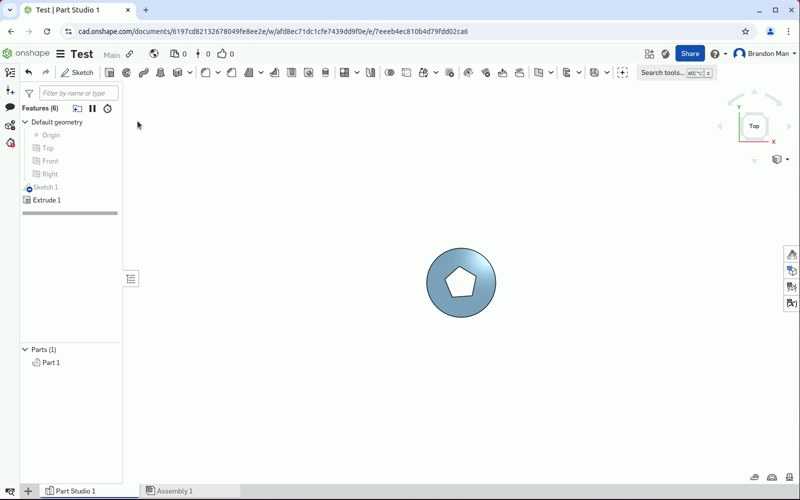
key(shift+h)
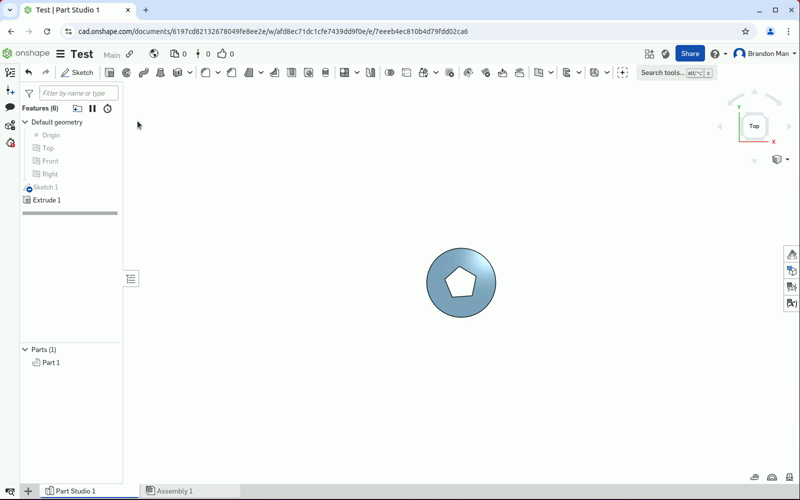
key(shift+h)
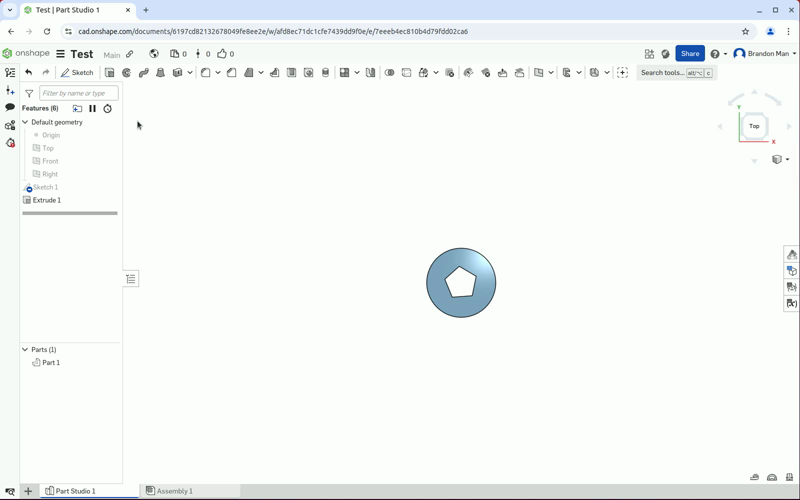
mouse_move(73, 189)
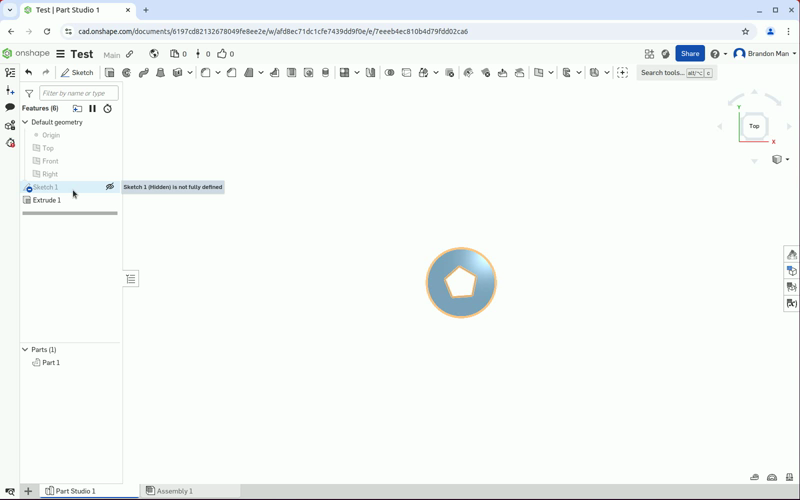
click(73, 189)
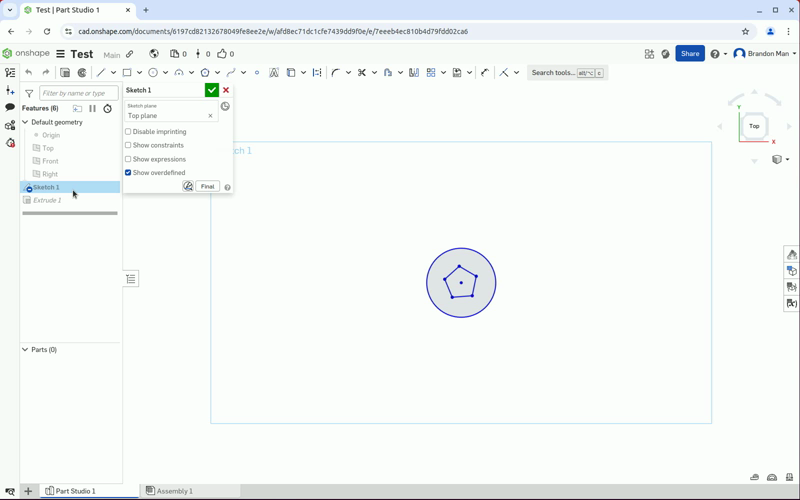
mouse_move(229, 92)
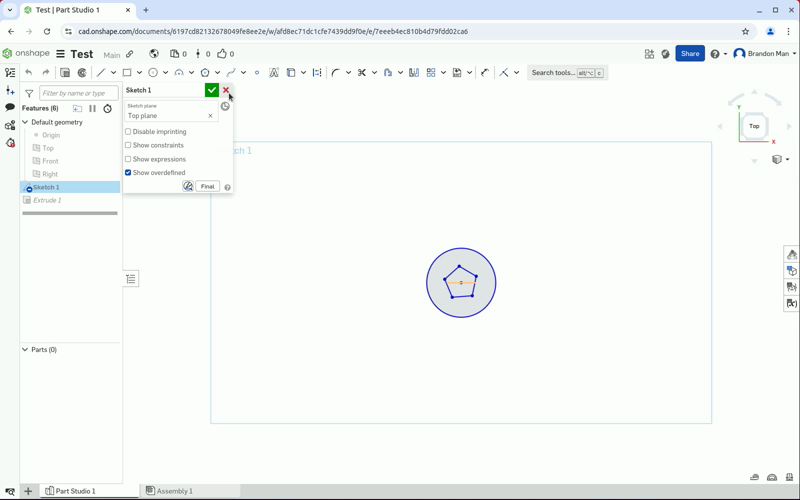
click(229, 92)
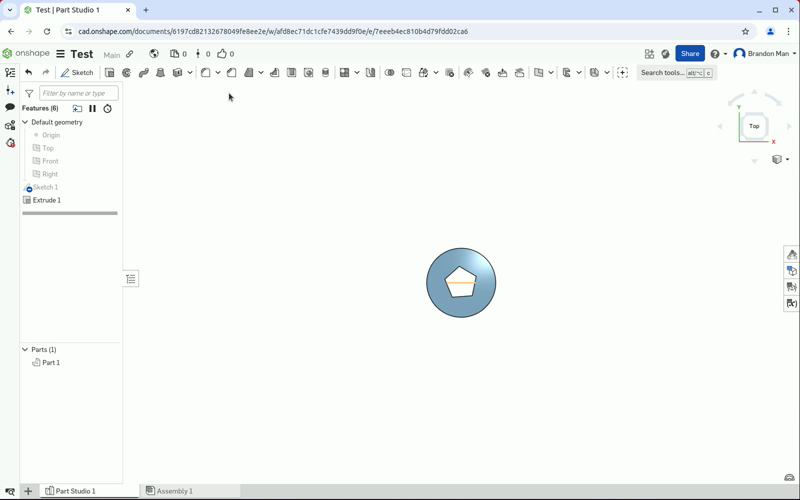
mouse_move(73, 352)
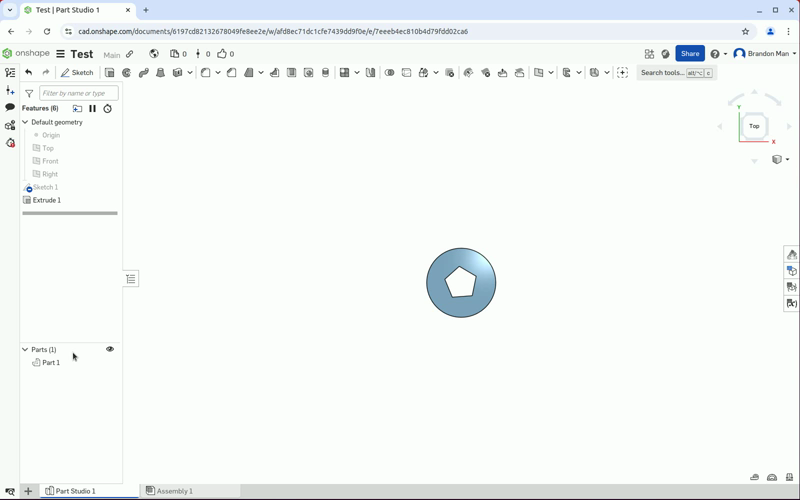
key(y)
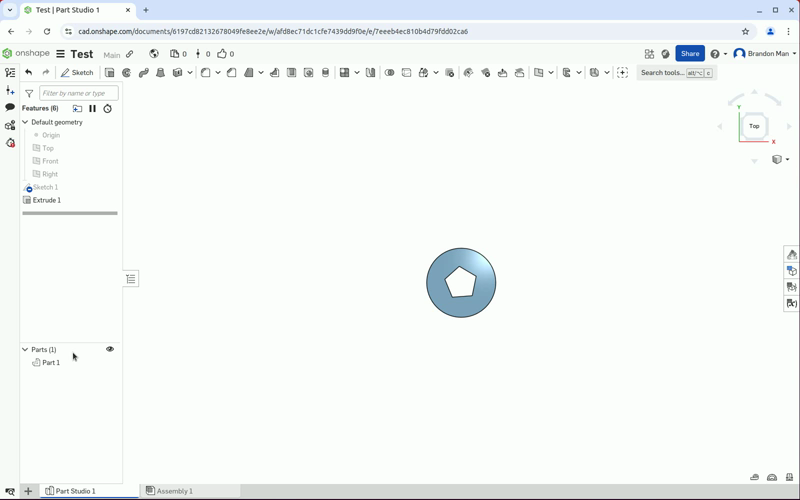
key(shift+p)
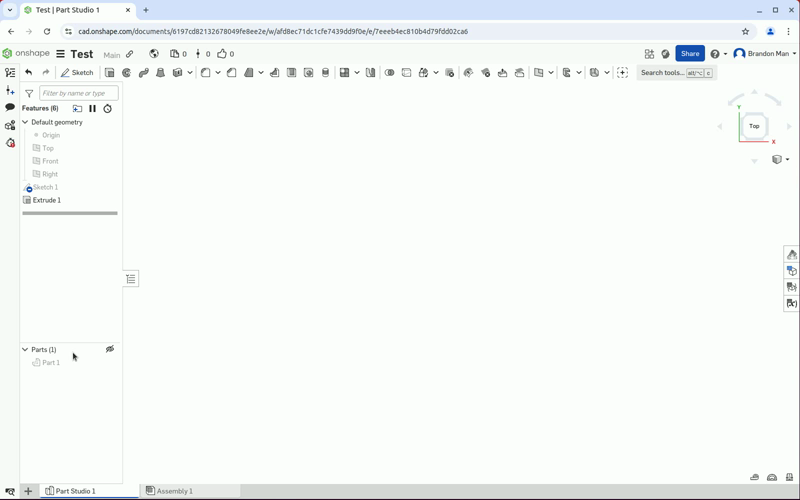
key(space)
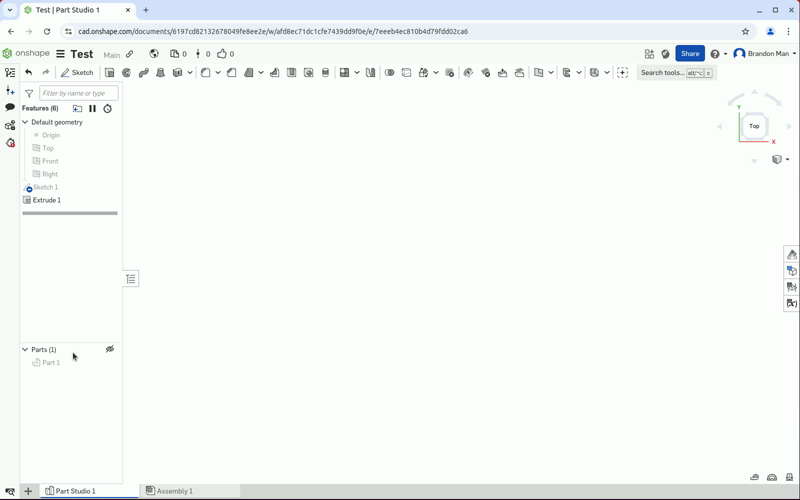
key_down(shift)
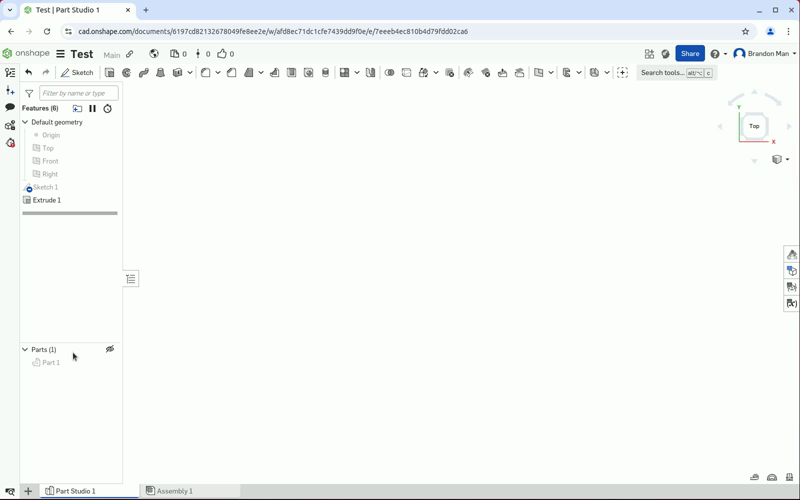
key(up)
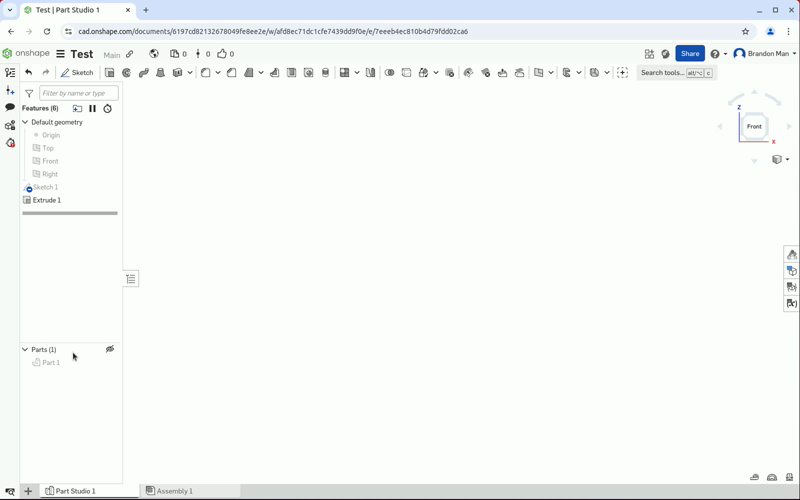
key_up(shift)
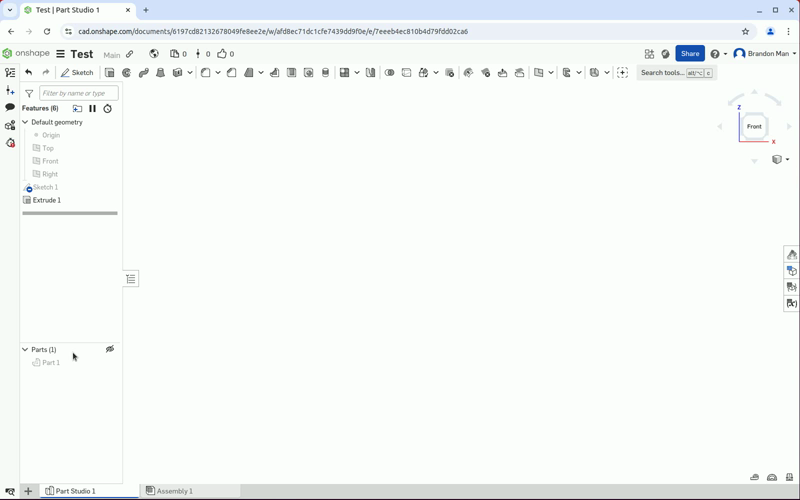
key(space)
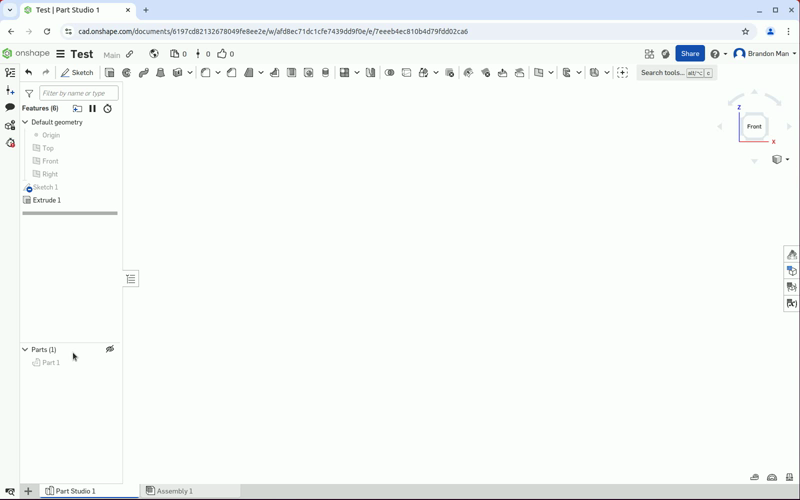
key_down(shift)
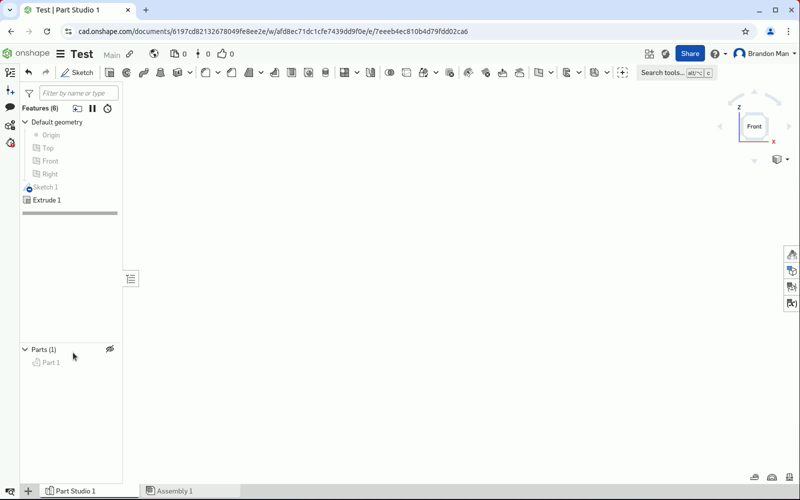
key(left)
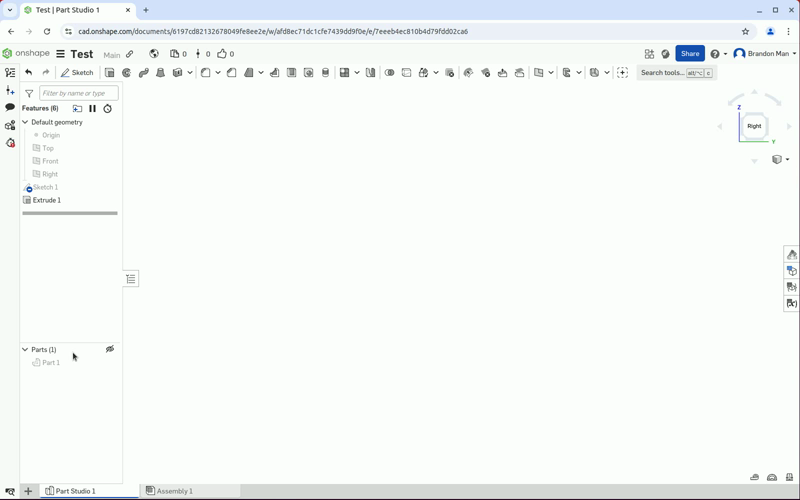
key_up(shift)
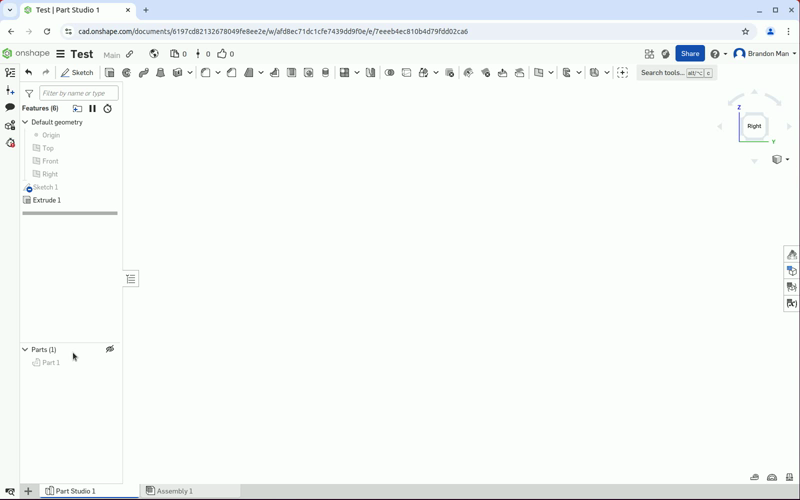
mouse_move(73, 352)
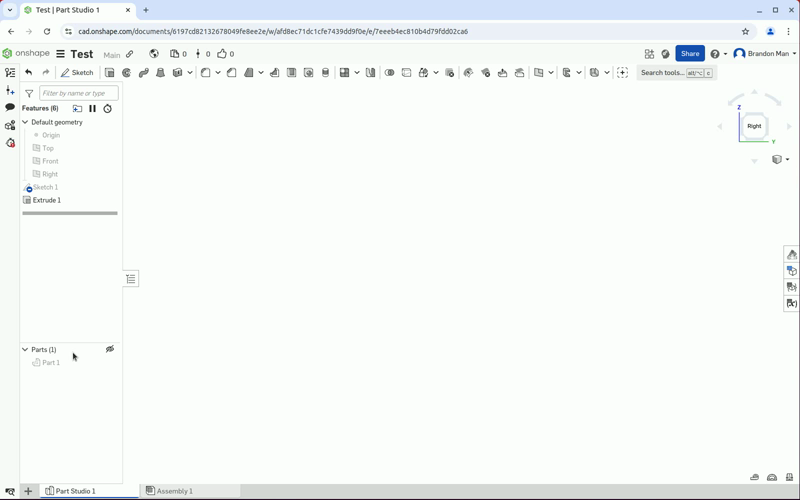
key(shift+y)
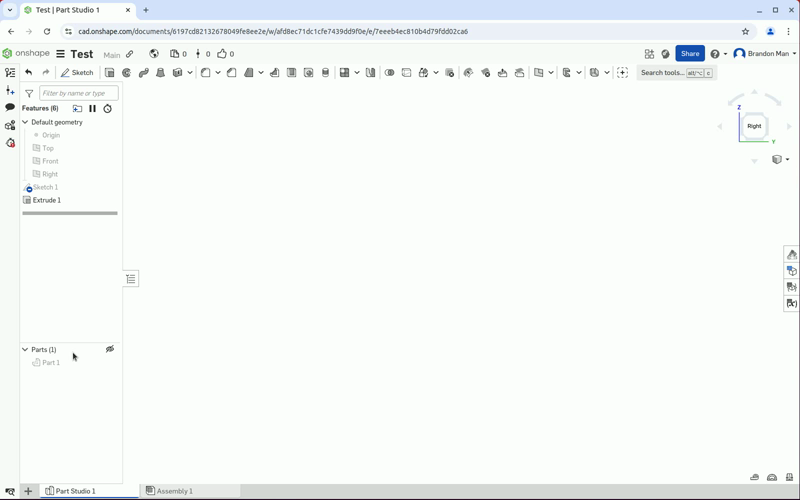
key(shift+s)
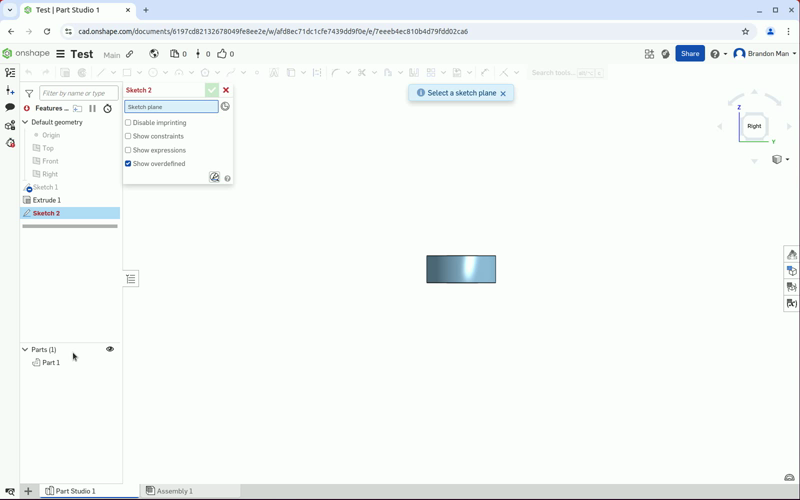
mouse_move(73, 176)
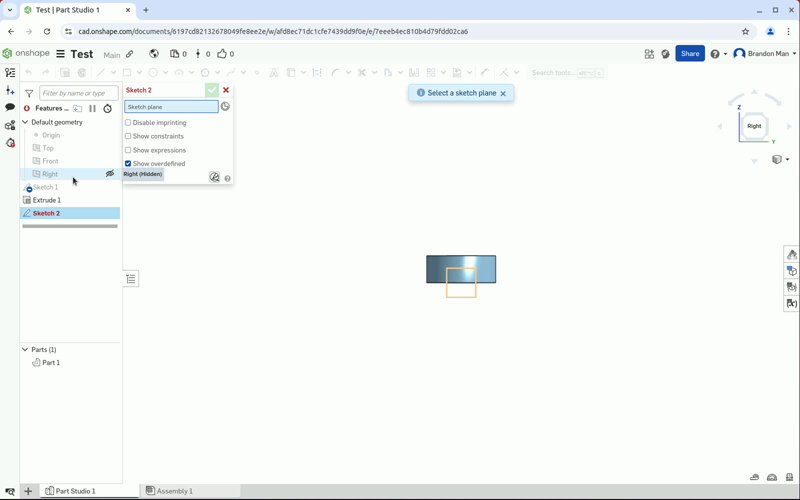
click(73, 176)
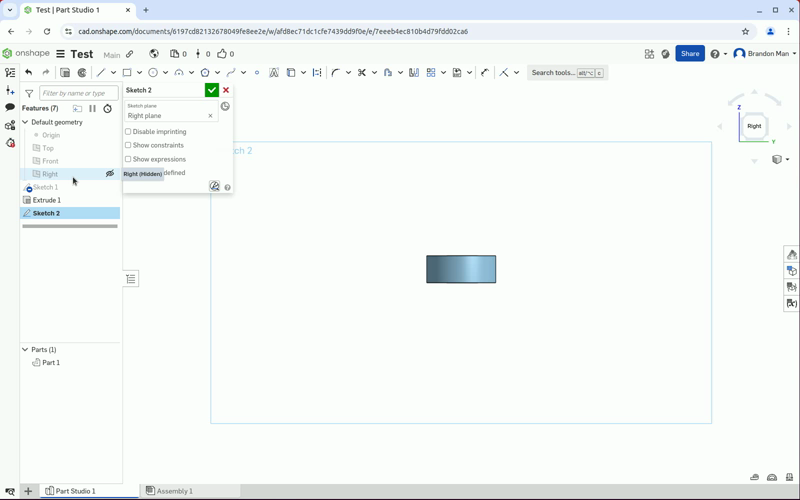
mouse_move(73, 352)
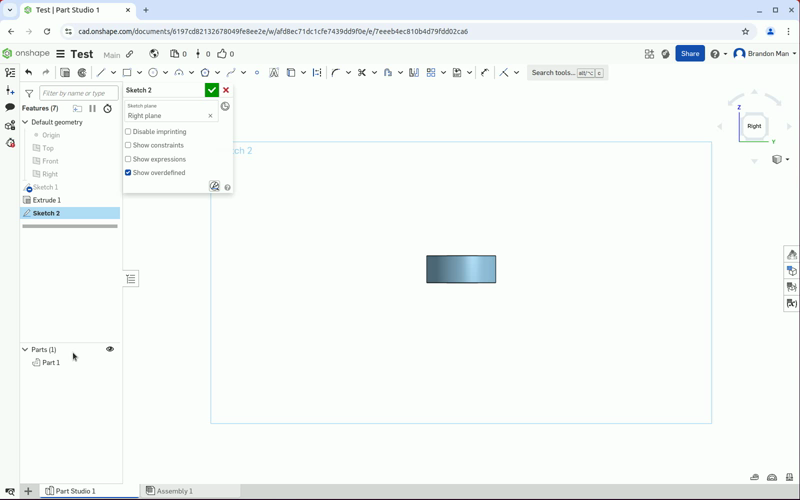
key(y)
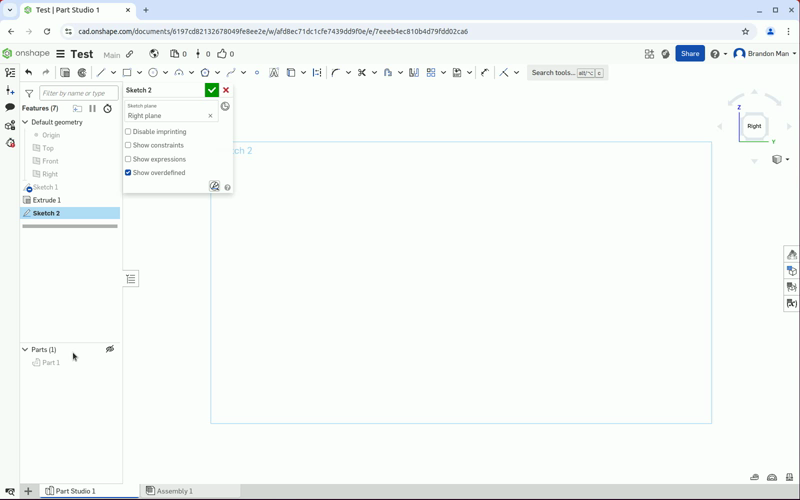
key(l)
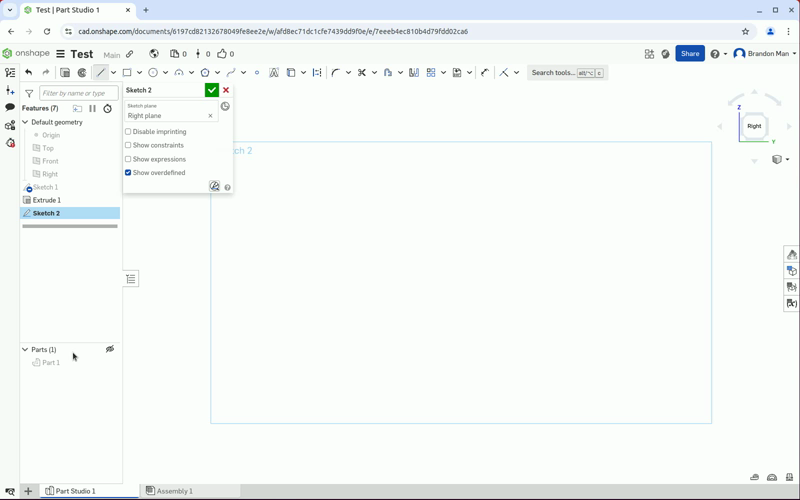
key_down(shift)
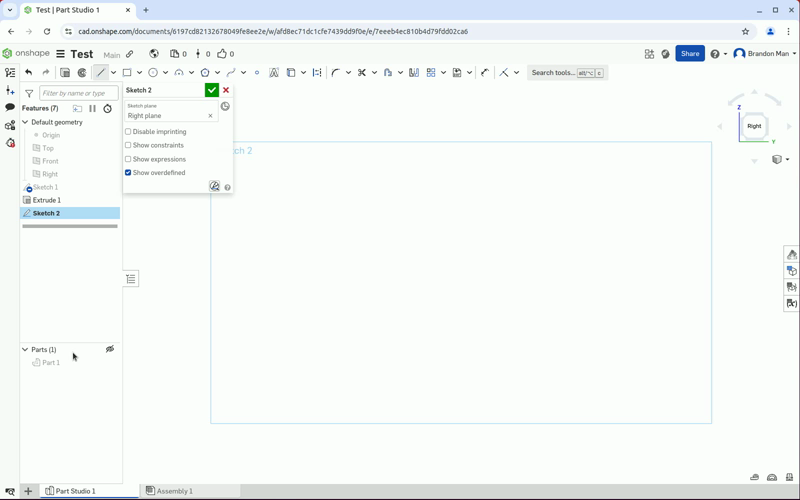
mouse_move(433, 268)
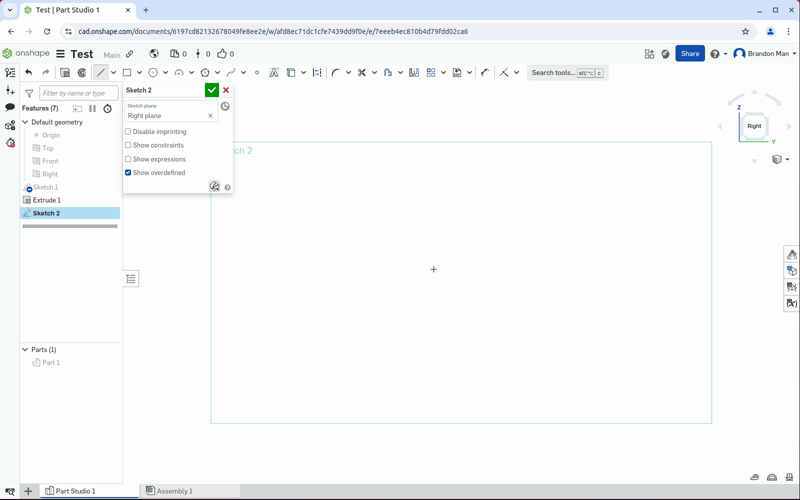
click(433, 268)
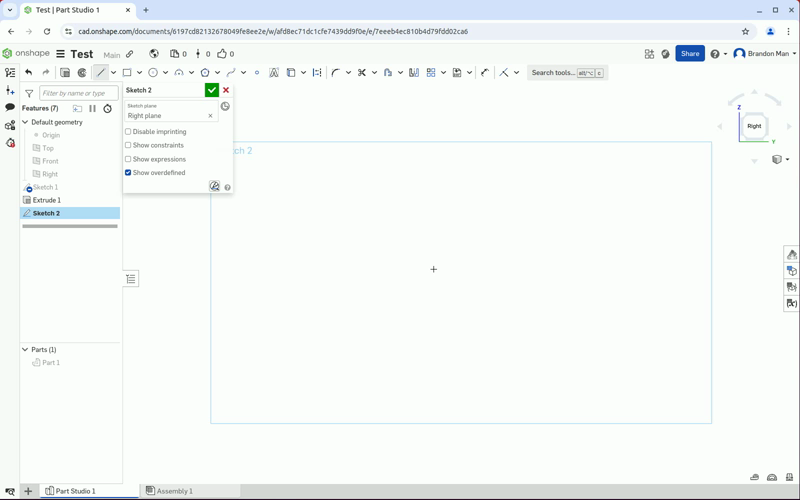
key_up(shift)
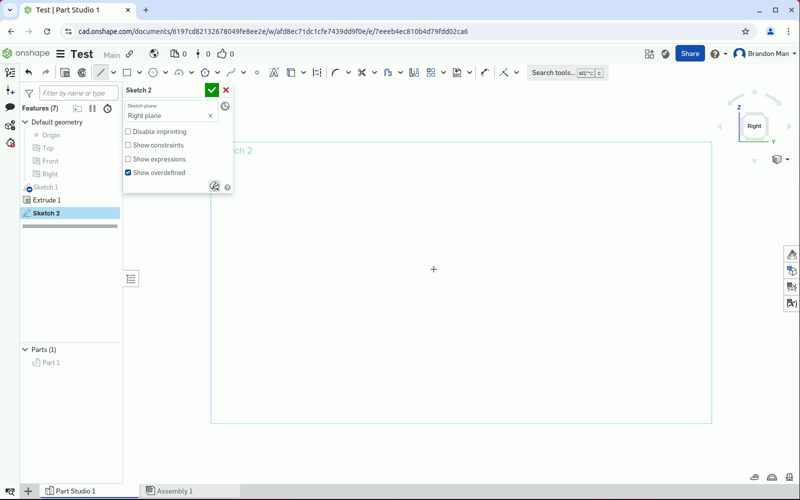
key_down(shift)
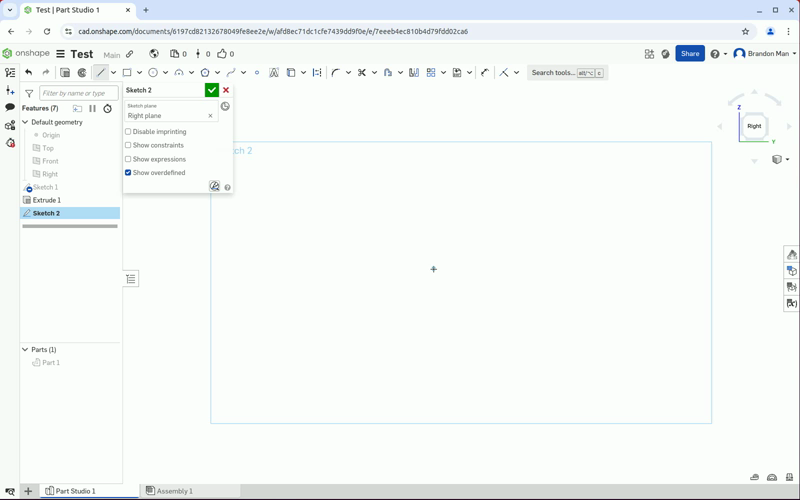
mouse_move(463, 268)
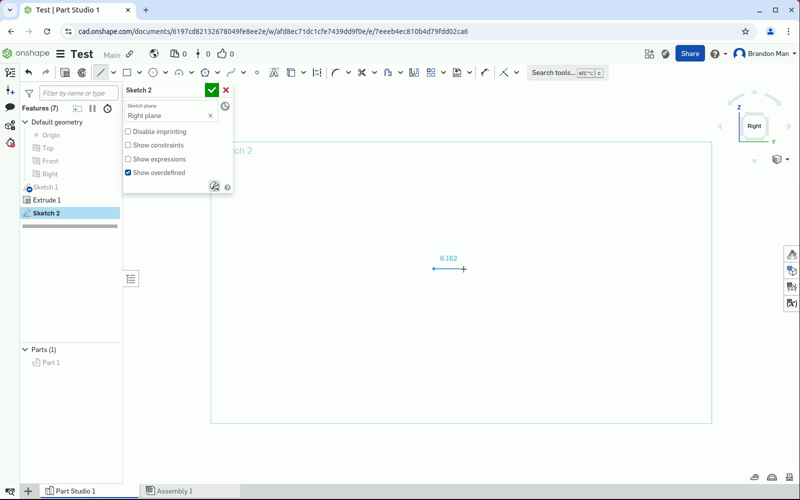
mouse_move(461, 268)
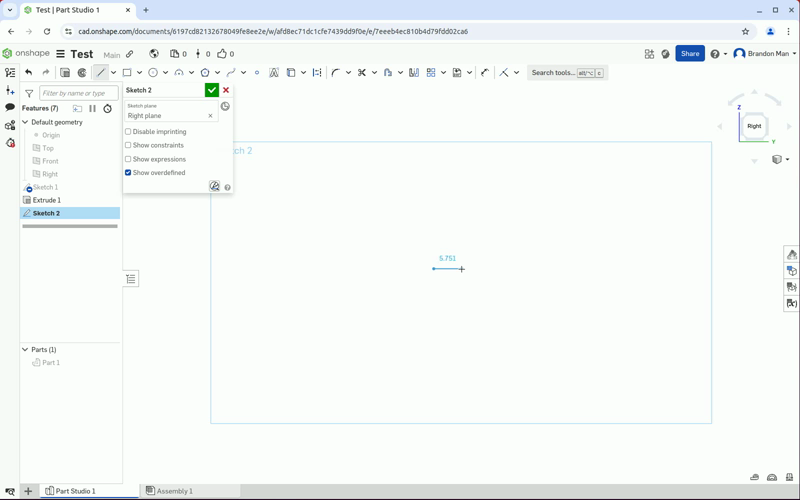
click(461, 268)
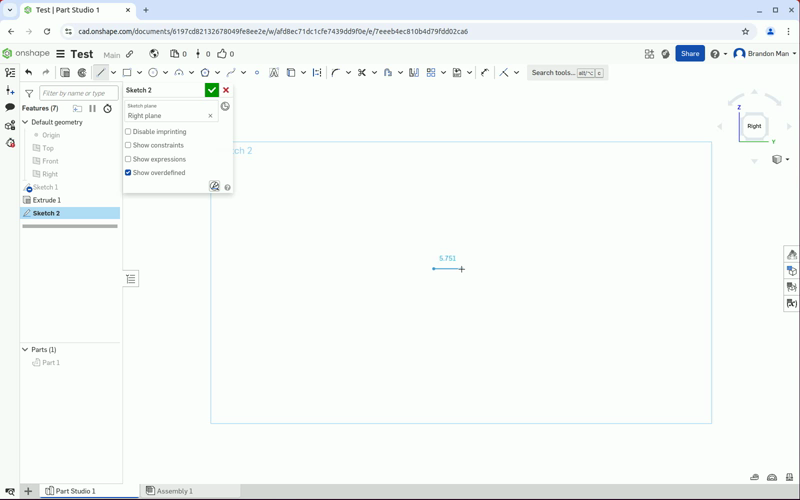
key_up(shift)
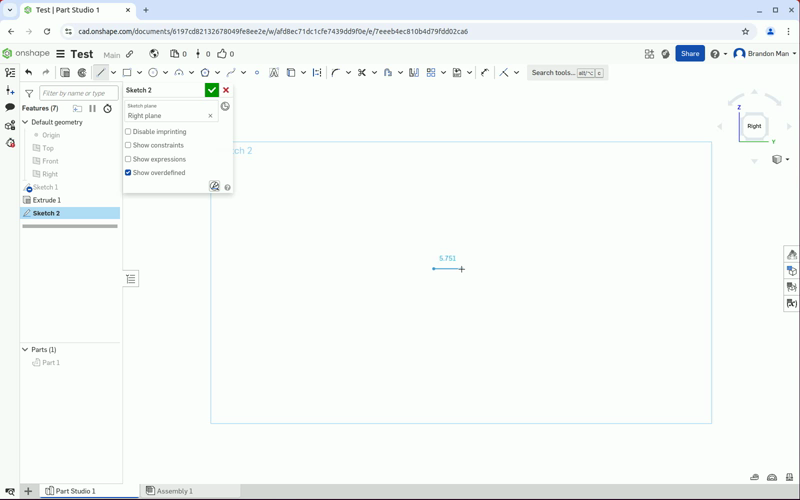
key_down(shift)
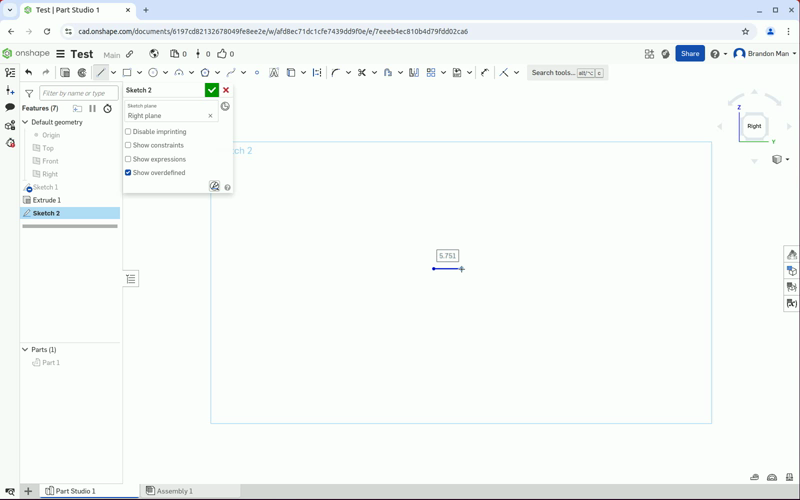
mouse_move(491, 268)
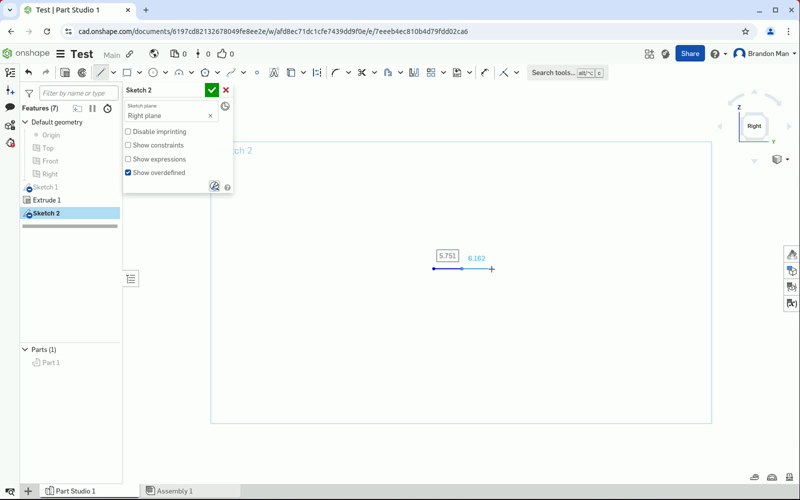
mouse_move(461, 254)
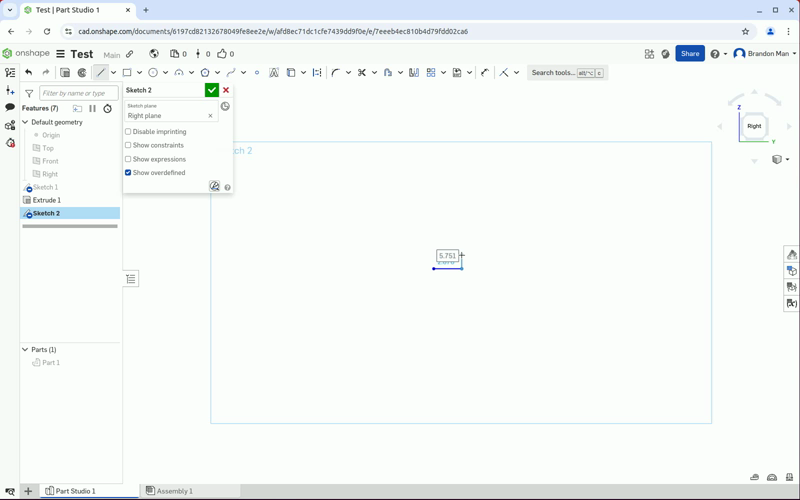
click(461, 254)
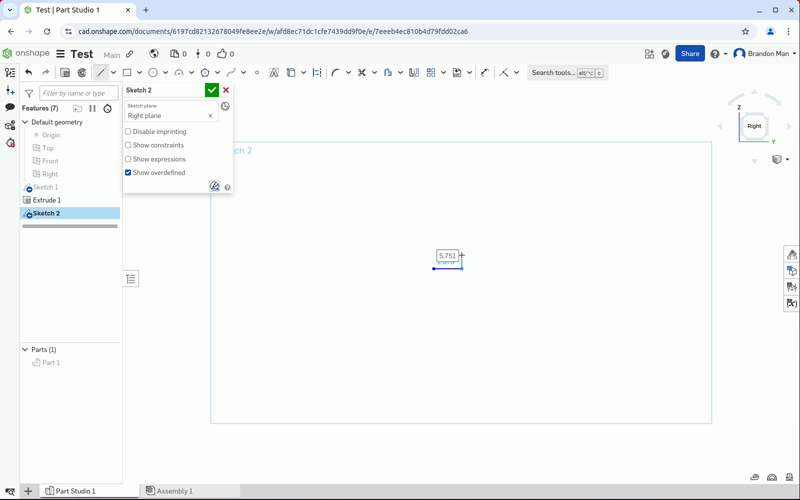
key_up(shift)
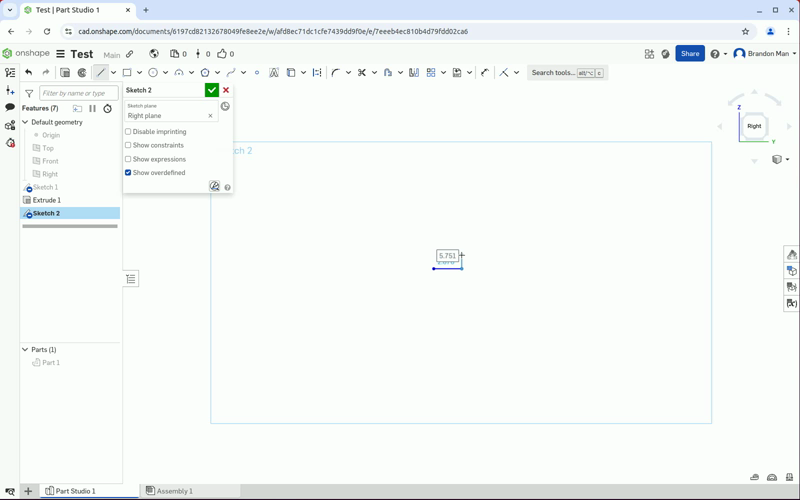
key_down(shift)
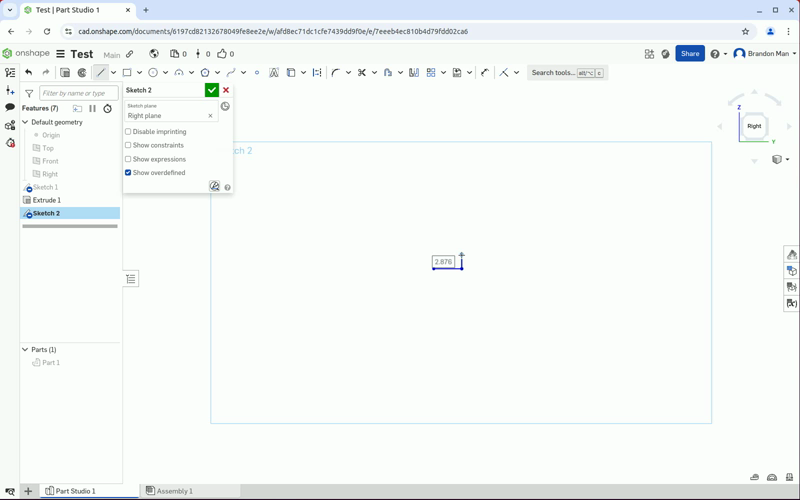
mouse_move(491, 254)
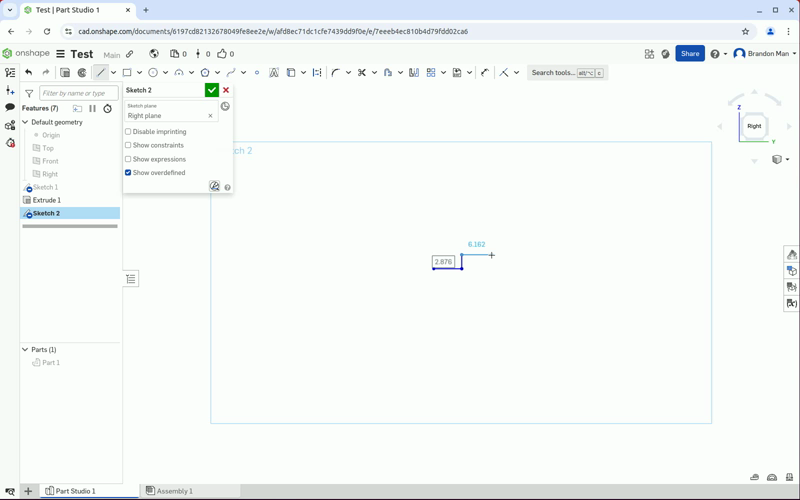
mouse_move(433, 254)
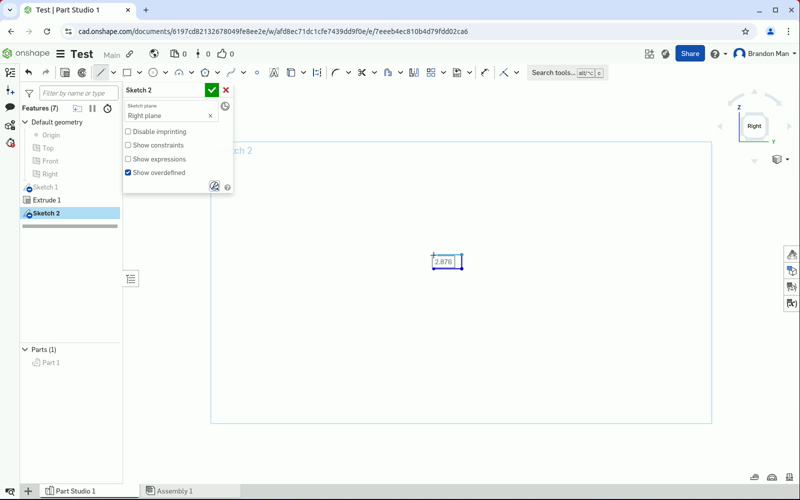
click(433, 254)
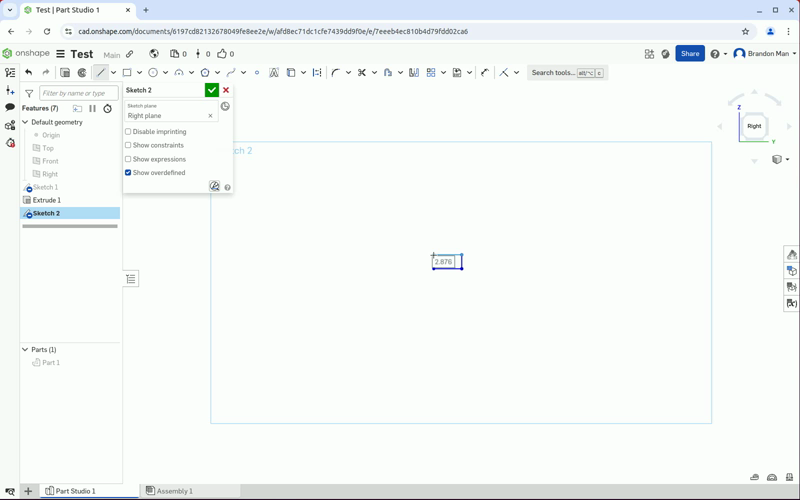
key_up(shift)
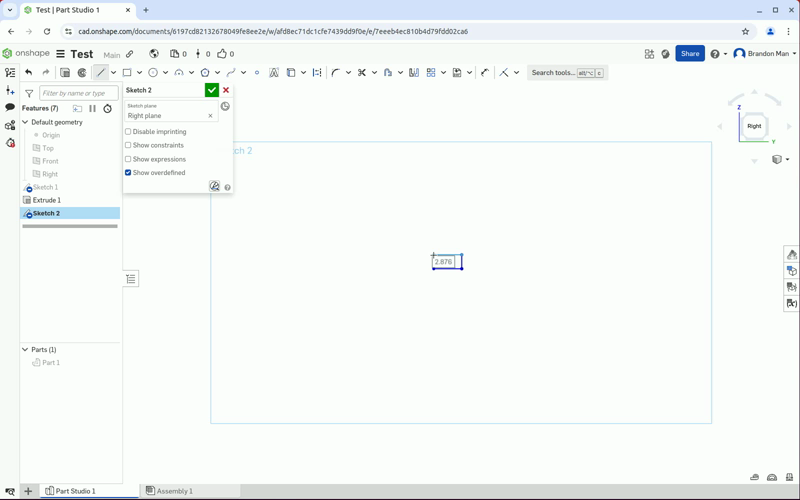
mouse_move(463, 254)
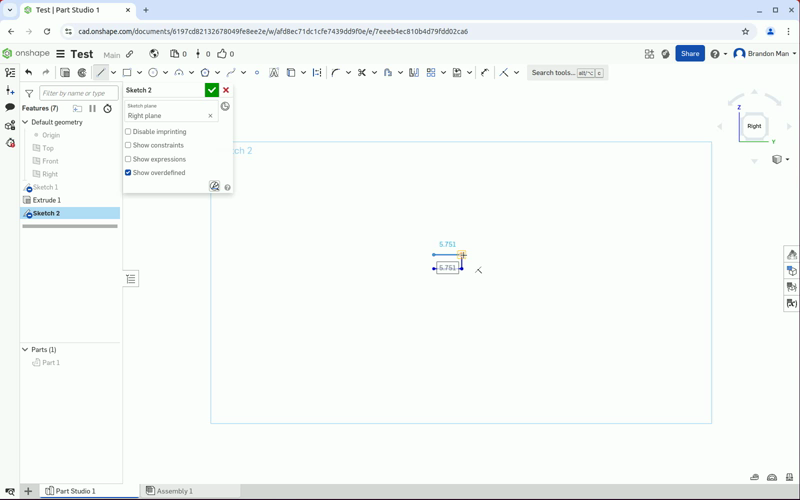
key_down(shift)
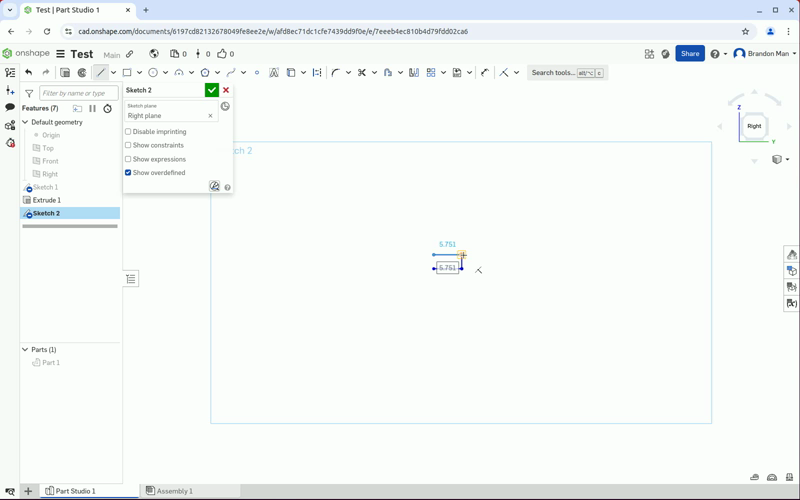
mouse_move(433, 268)
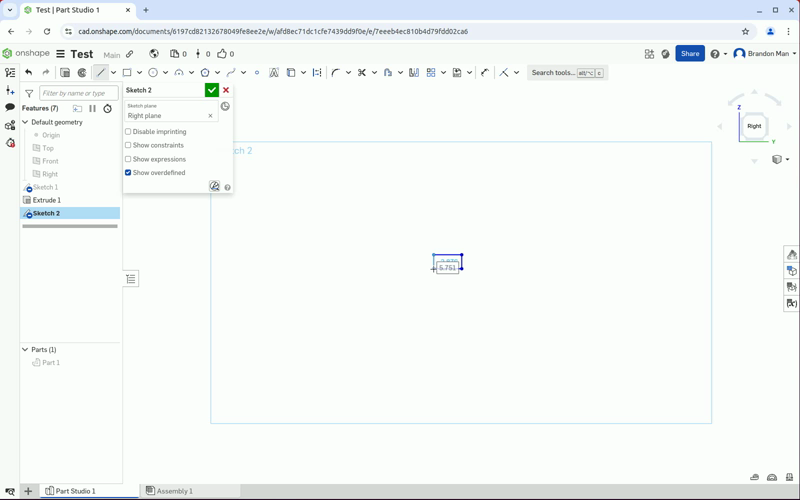
key_up(shift)
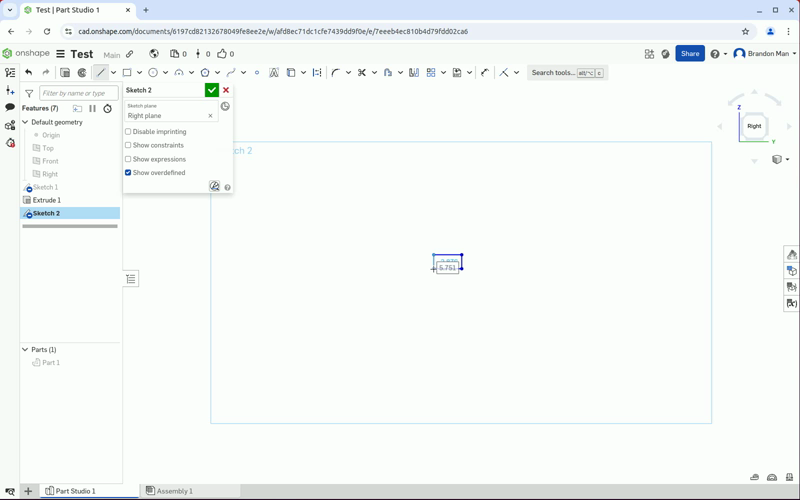
click(433, 268)
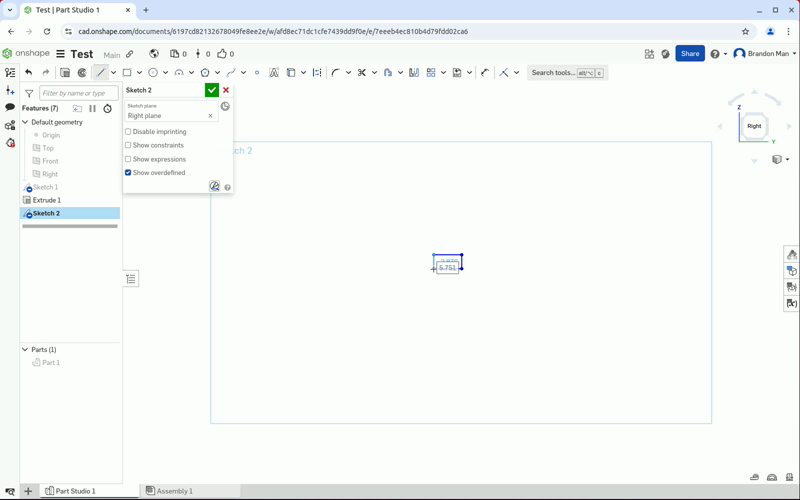
key(esc)
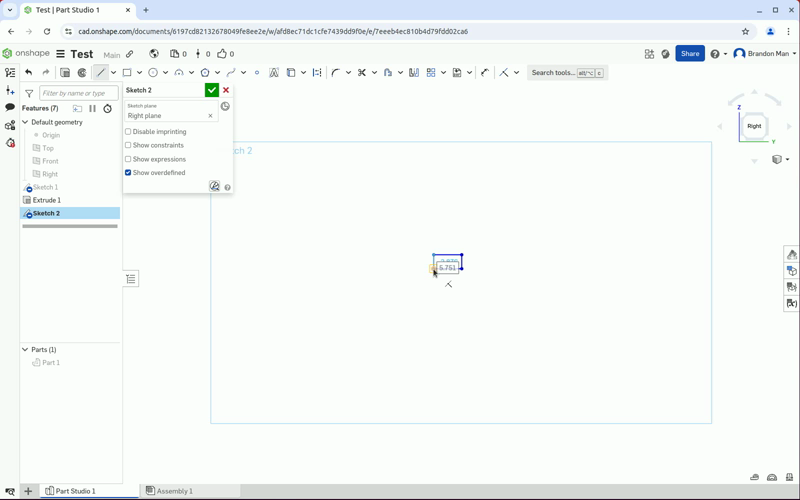
key(l)
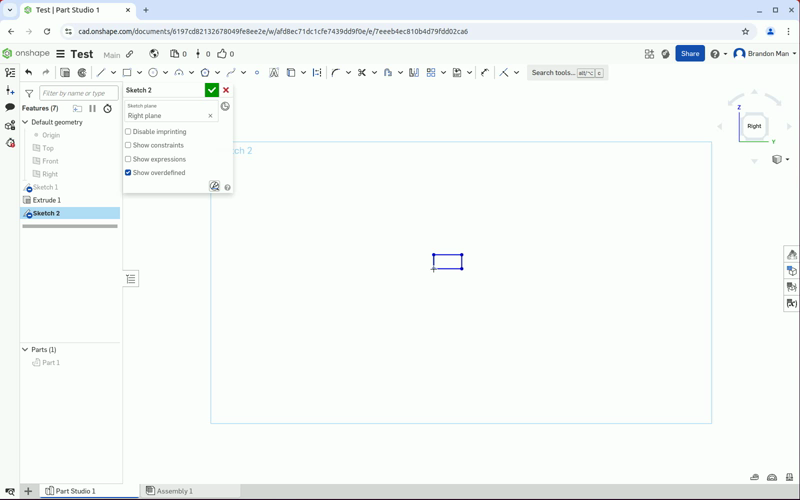
key_down(shift)
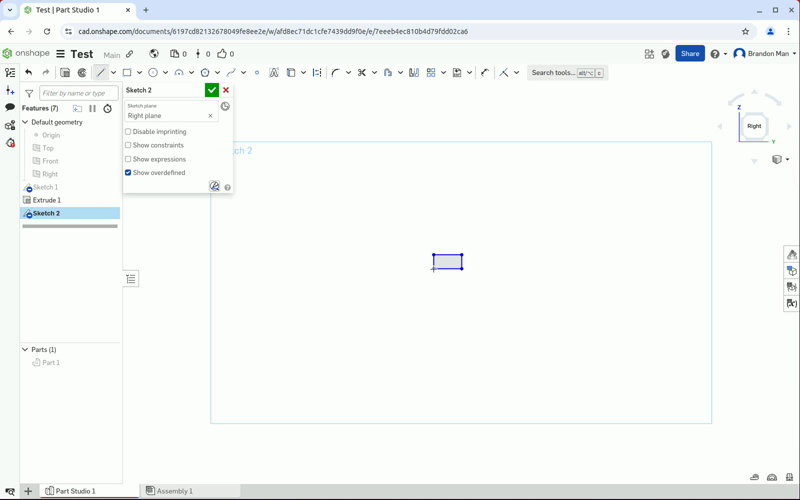
mouse_move(444, 265)
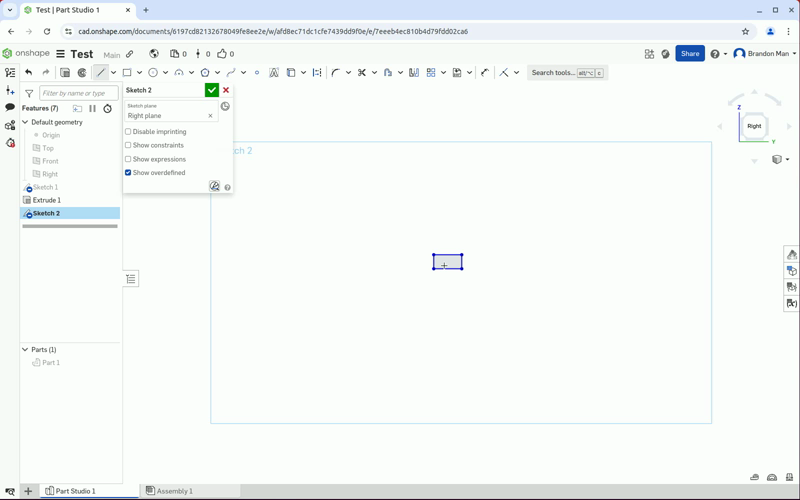
click(444, 265)
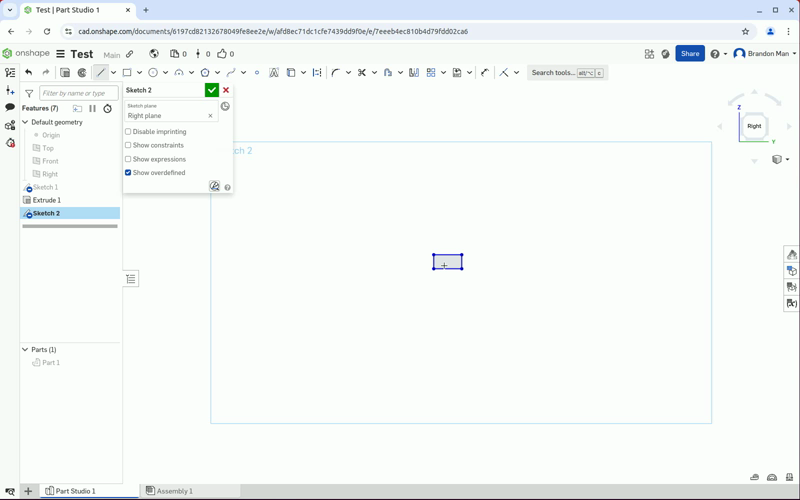
key_up(shift)
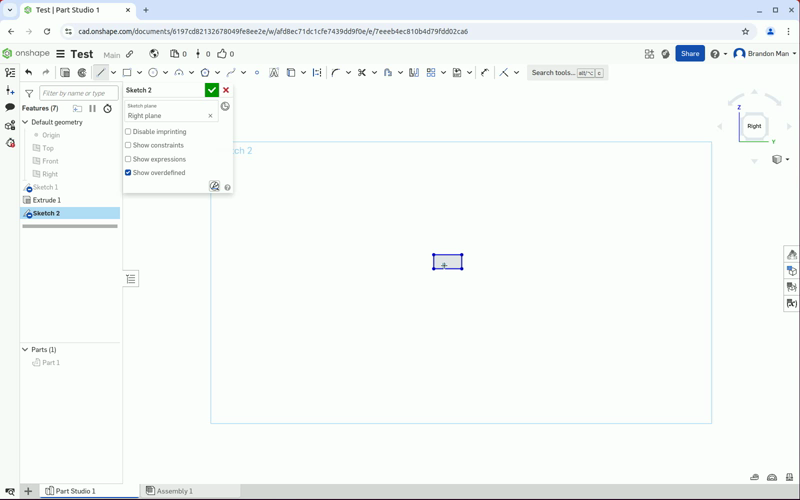
key_down(shift)
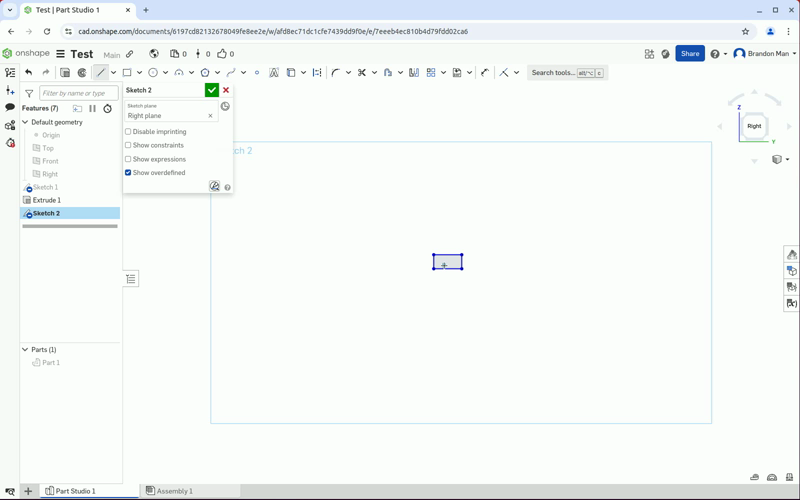
mouse_move(474, 265)
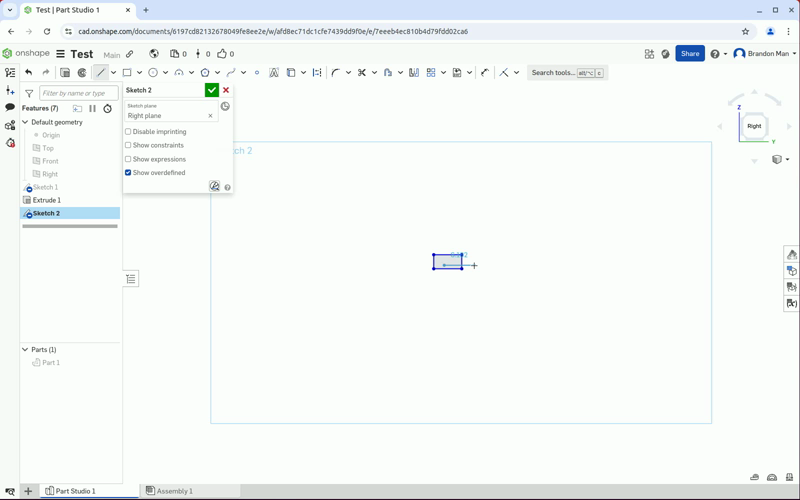
mouse_move(451, 265)
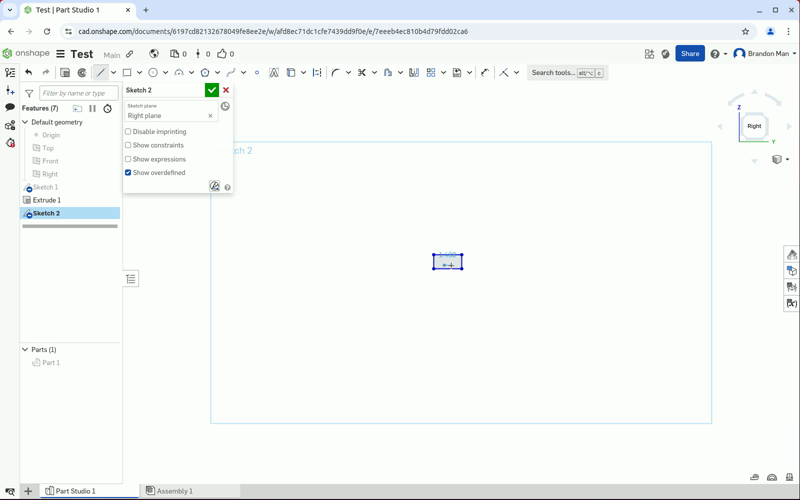
scroll(6)
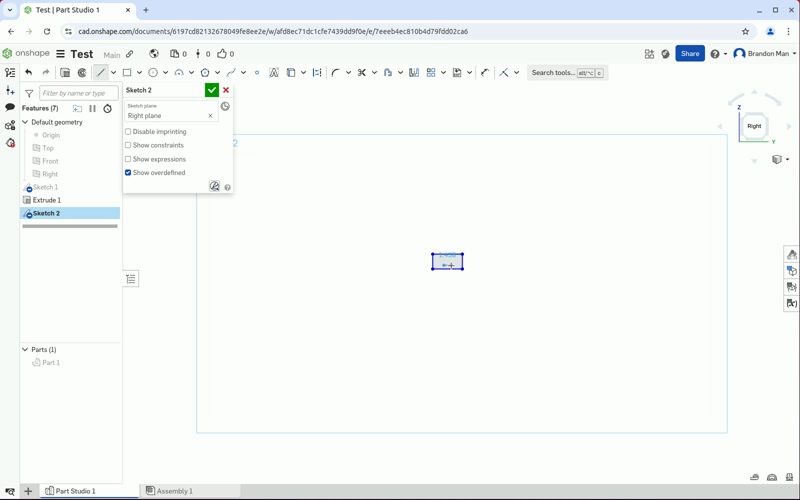
scroll(6)
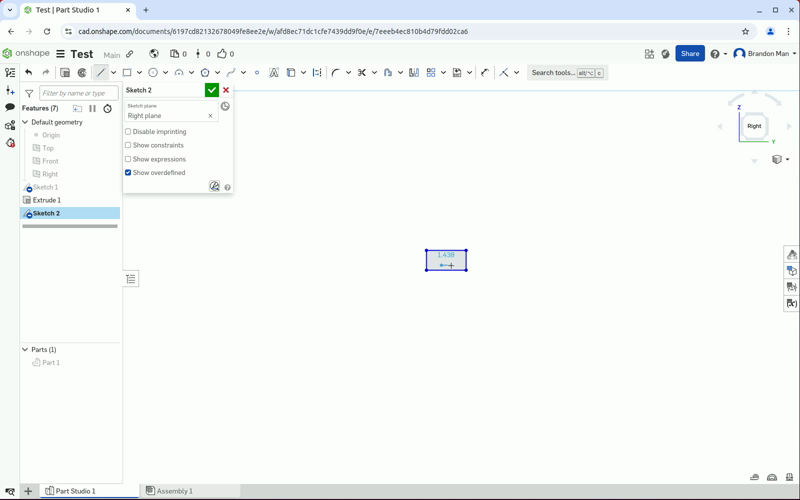
scroll(6)
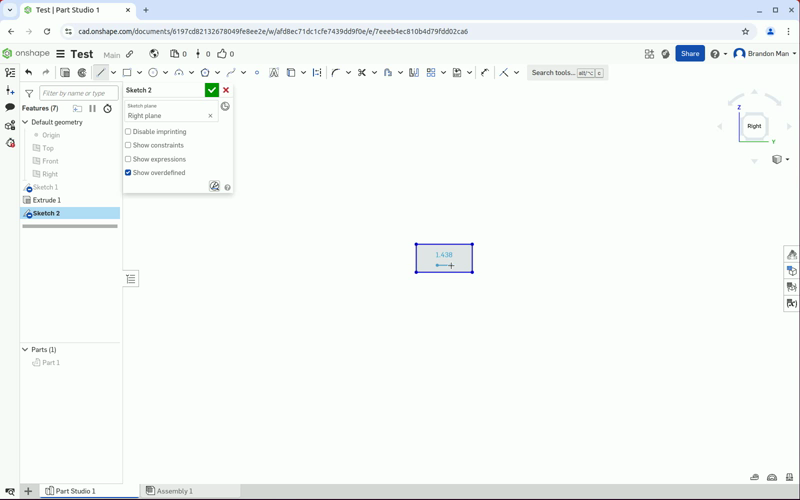
scroll(6)
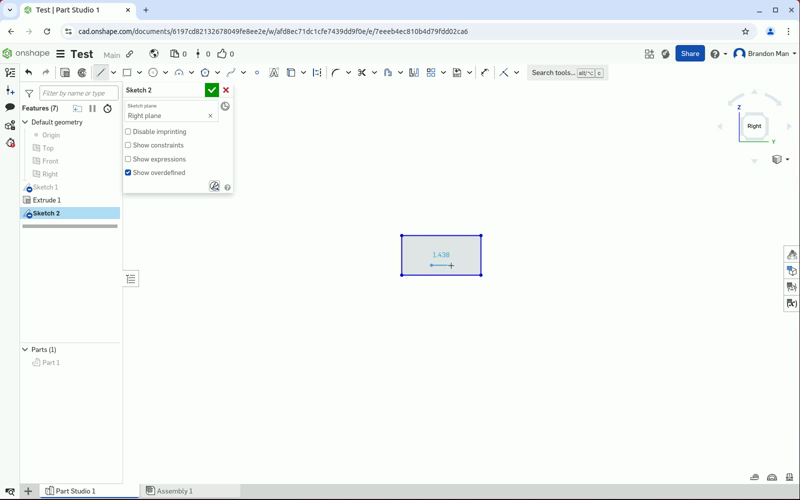
scroll(6)
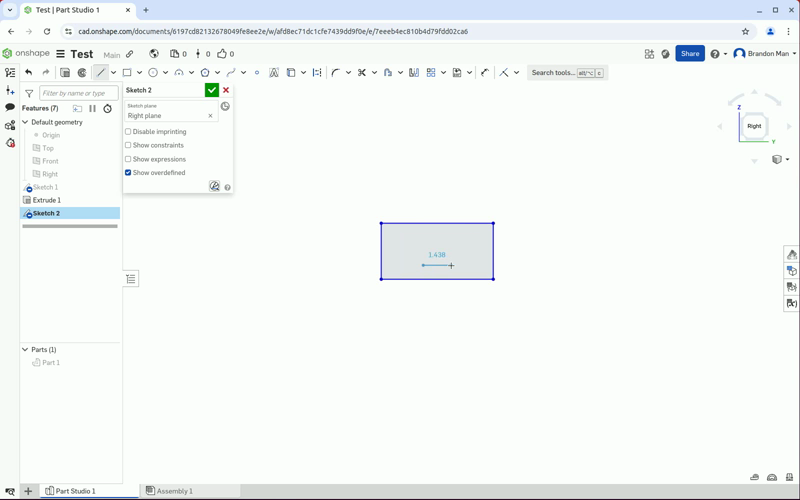
scroll(6)
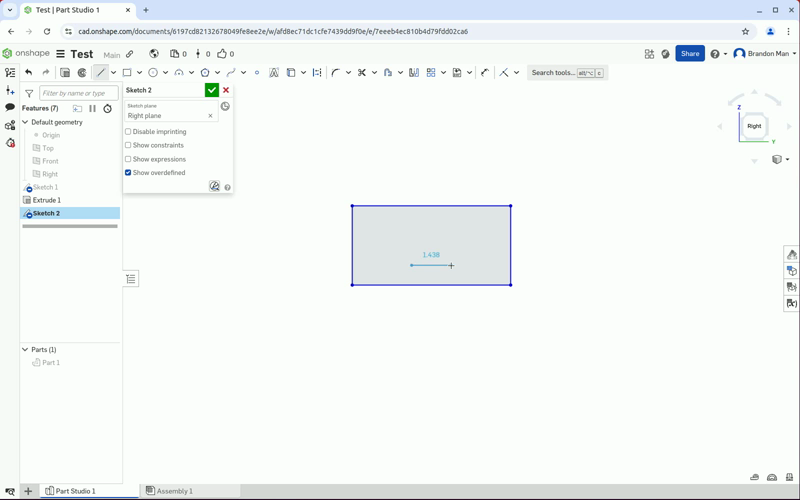
scroll(6)
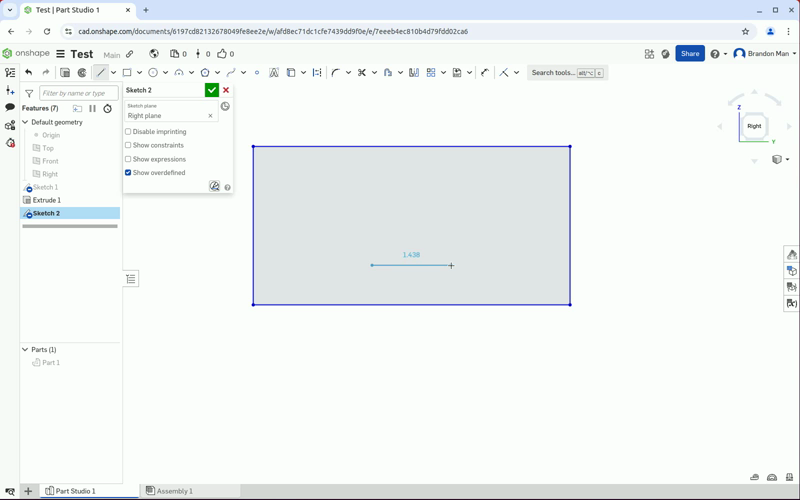
click(451, 265)
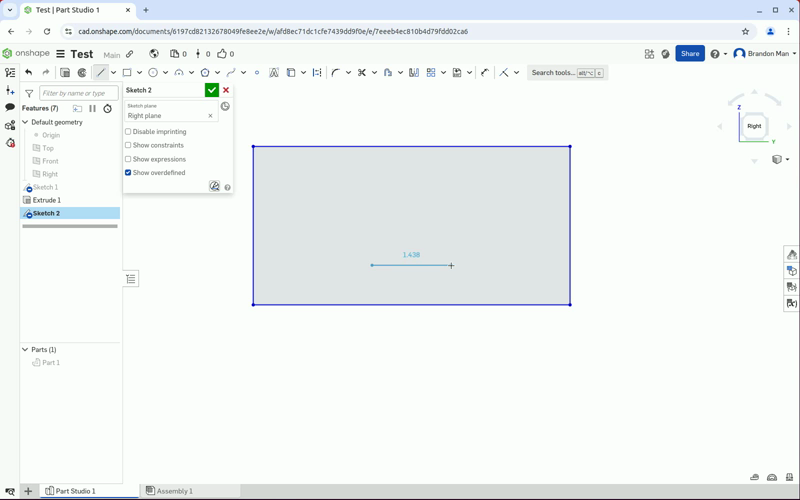
scroll(-6)
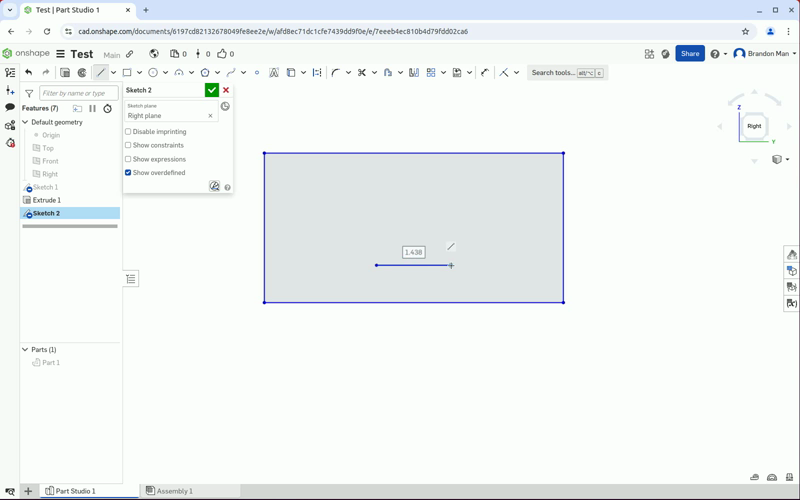
scroll(-6)
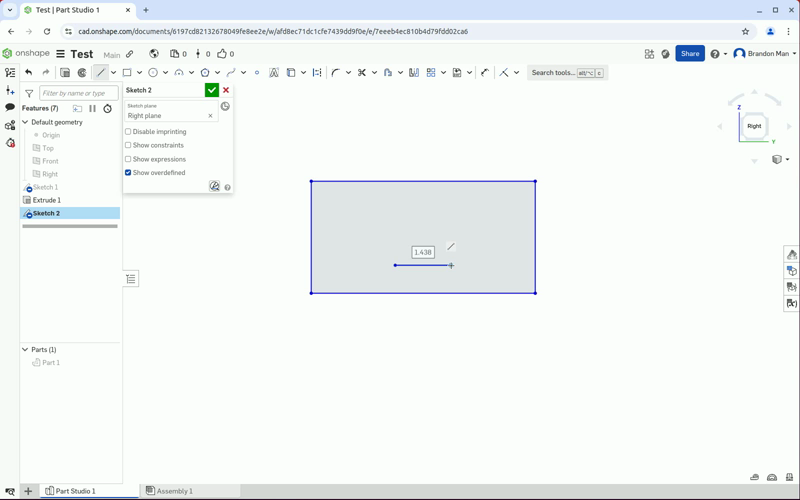
scroll(-6)
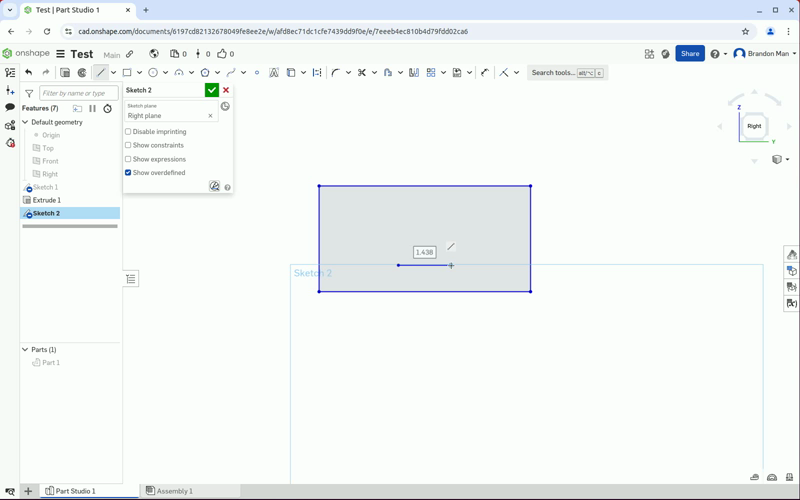
scroll(-6)
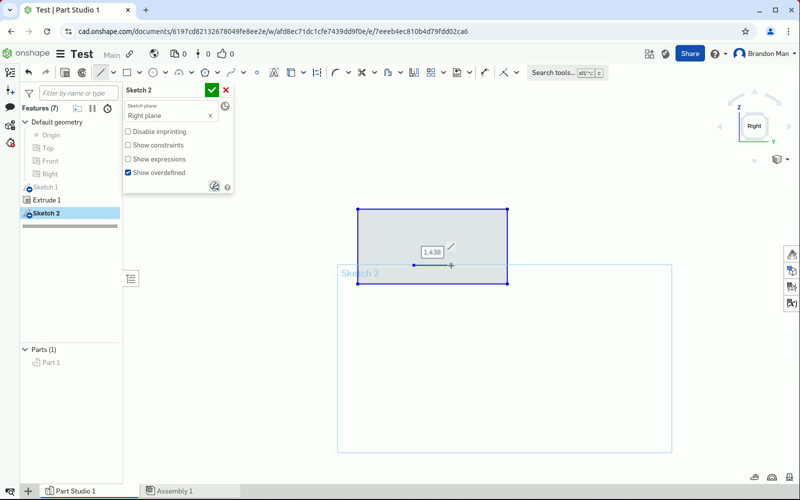
scroll(-6)
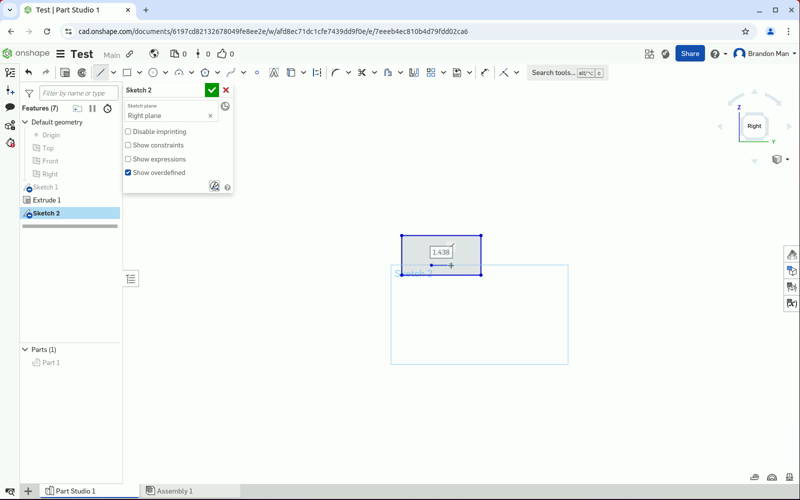
scroll(-6)
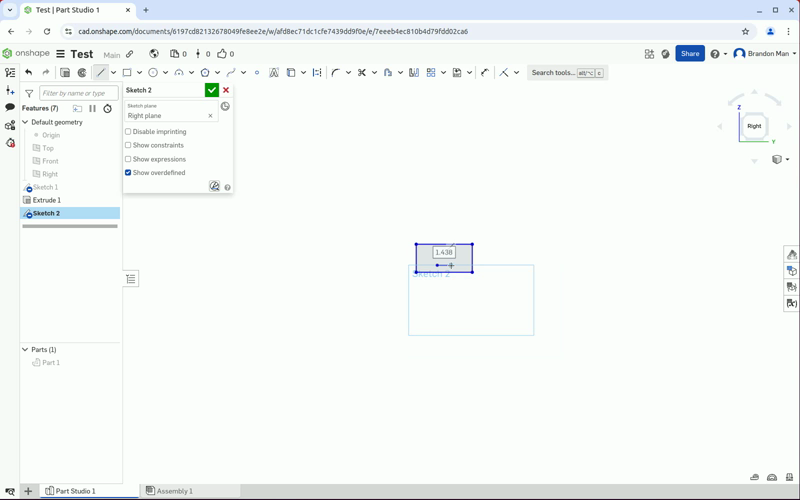
scroll(-6)
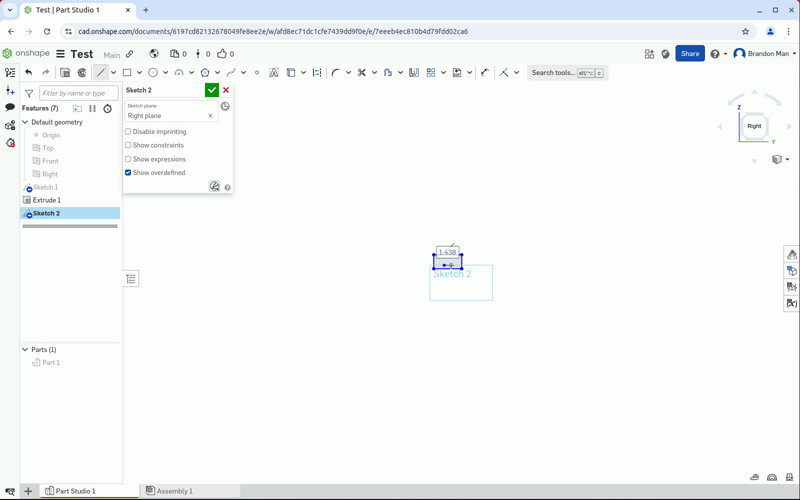
key_up(shift)
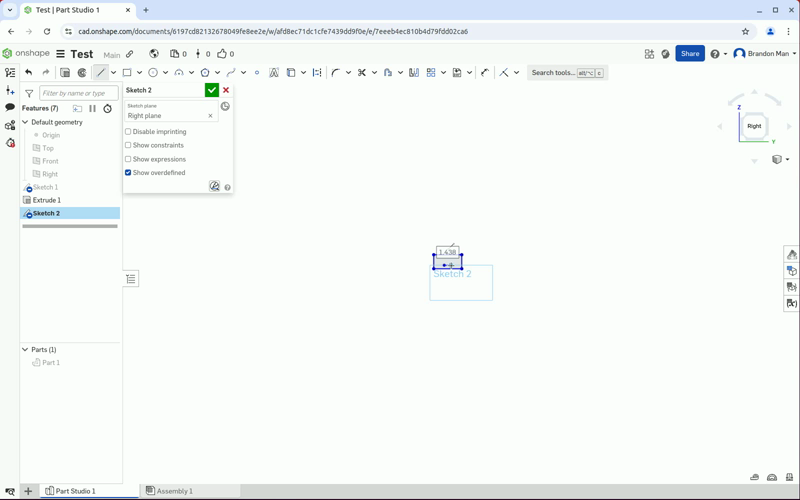
key_down(shift)
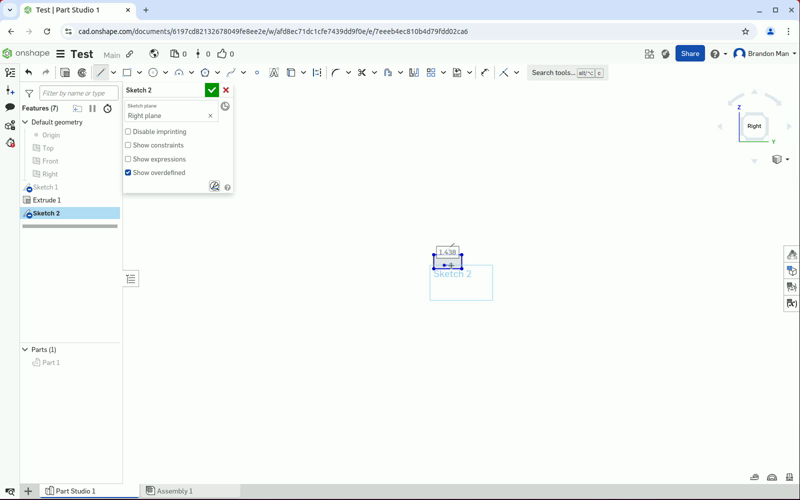
mouse_move(481, 265)
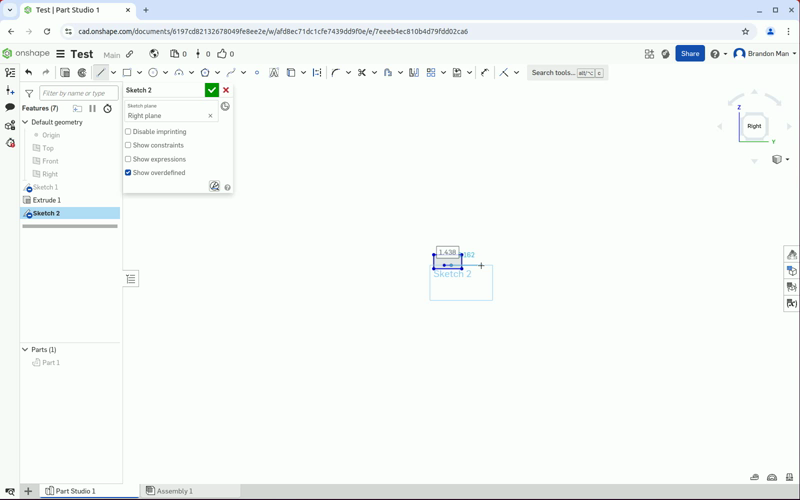
mouse_move(451, 258)
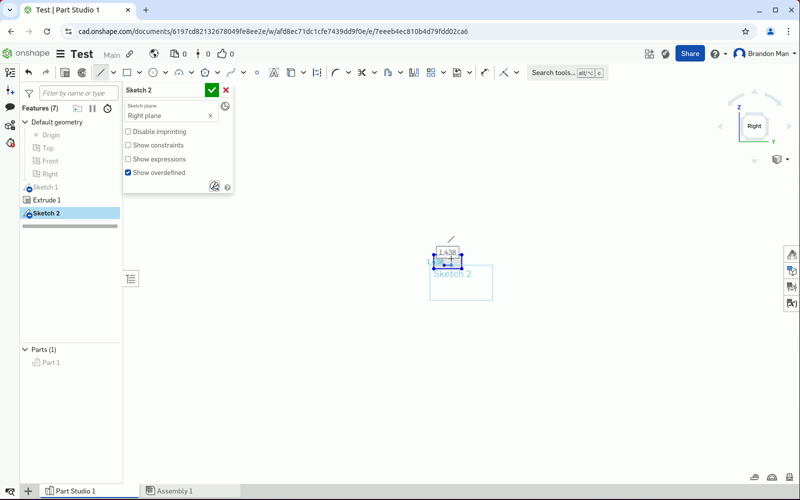
scroll(6)
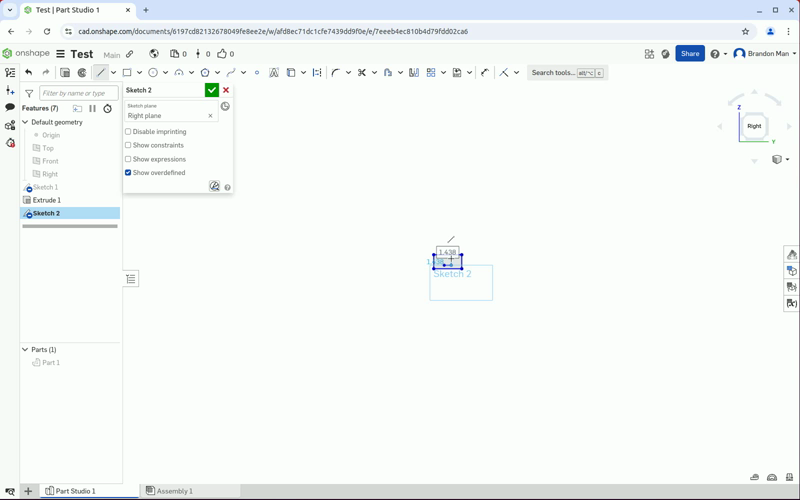
scroll(6)
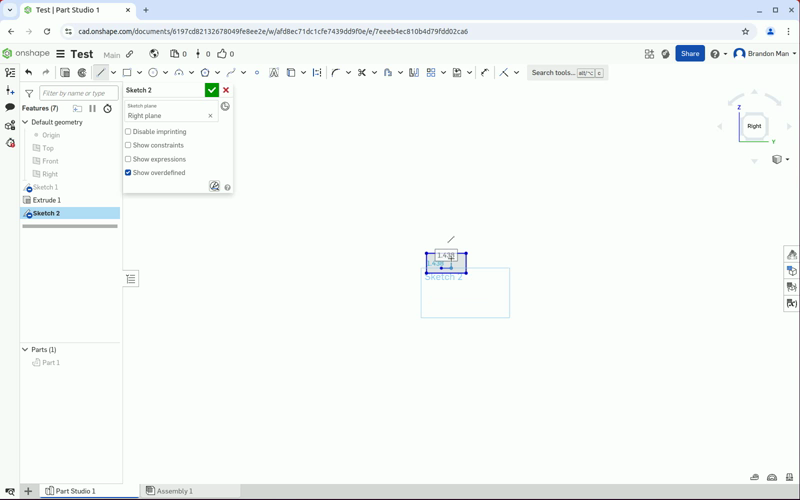
scroll(6)
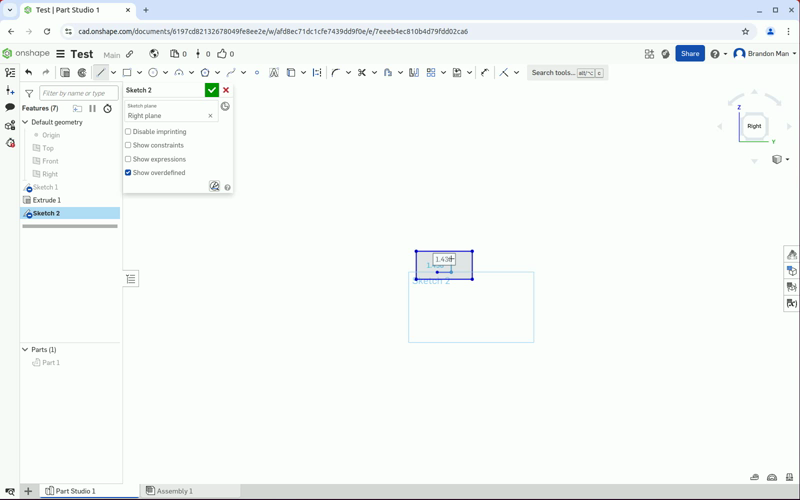
scroll(6)
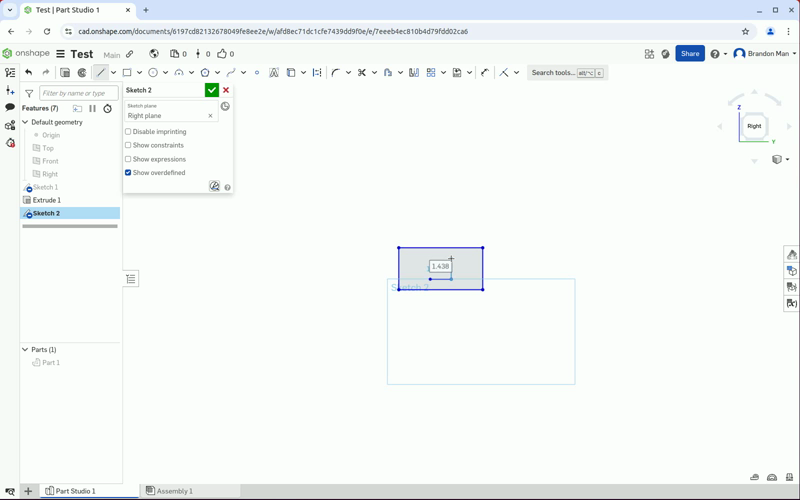
scroll(6)
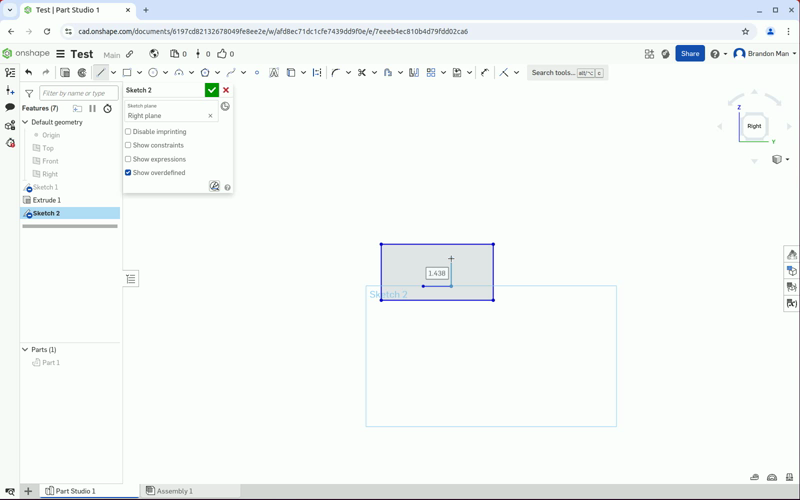
scroll(6)
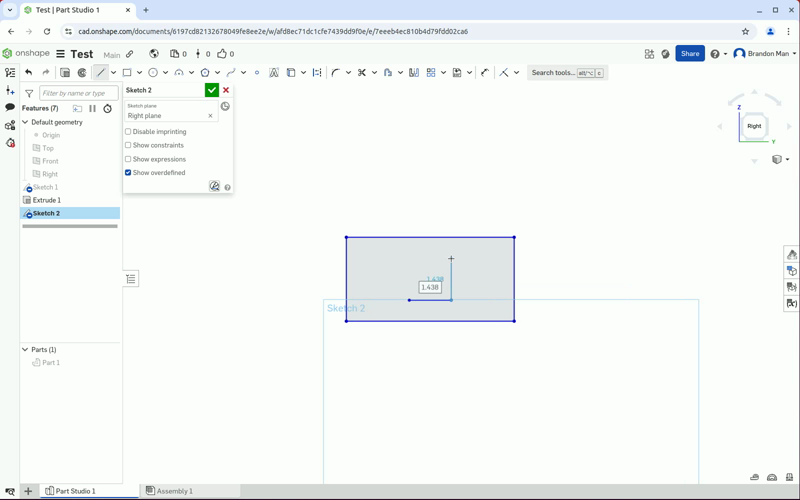
scroll(6)
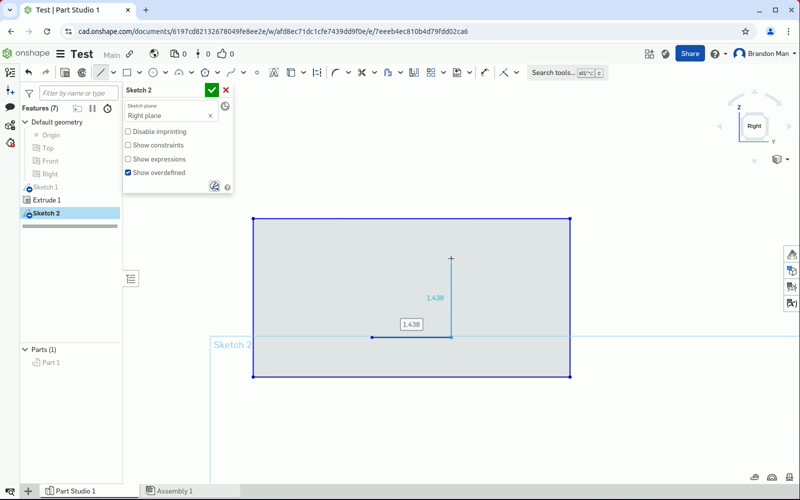
click(451, 258)
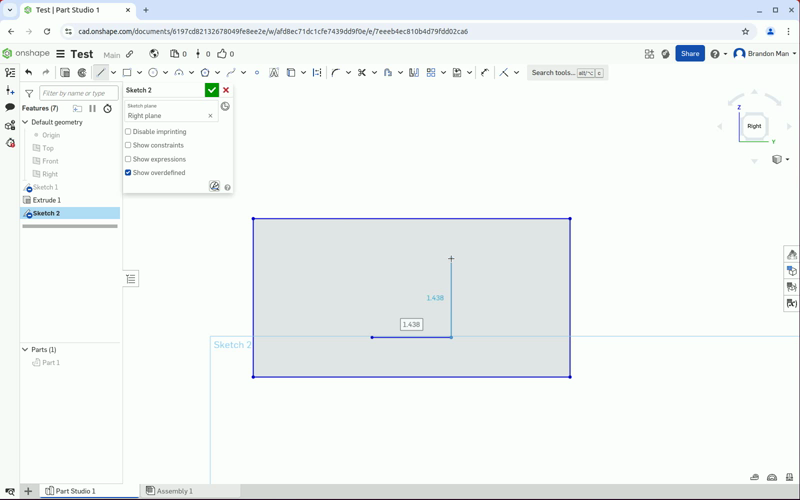
scroll(-6)
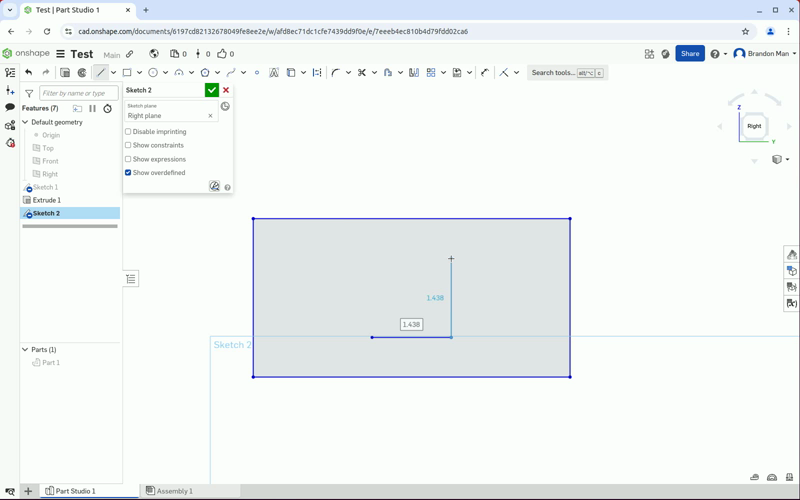
scroll(-6)
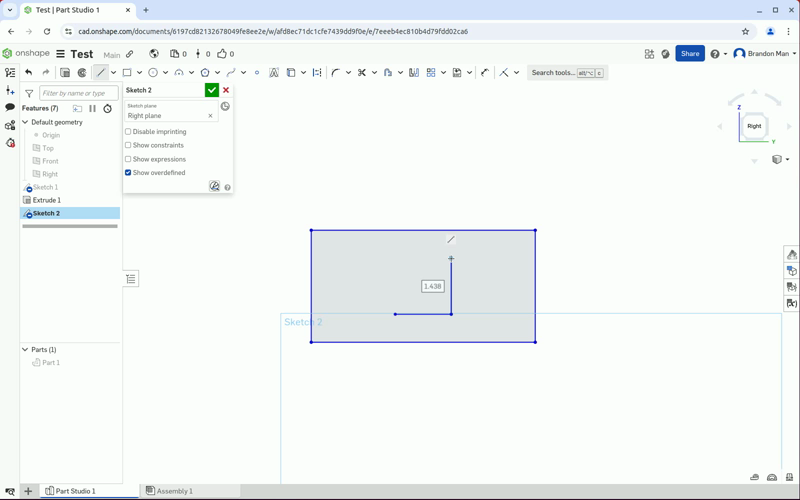
scroll(-6)
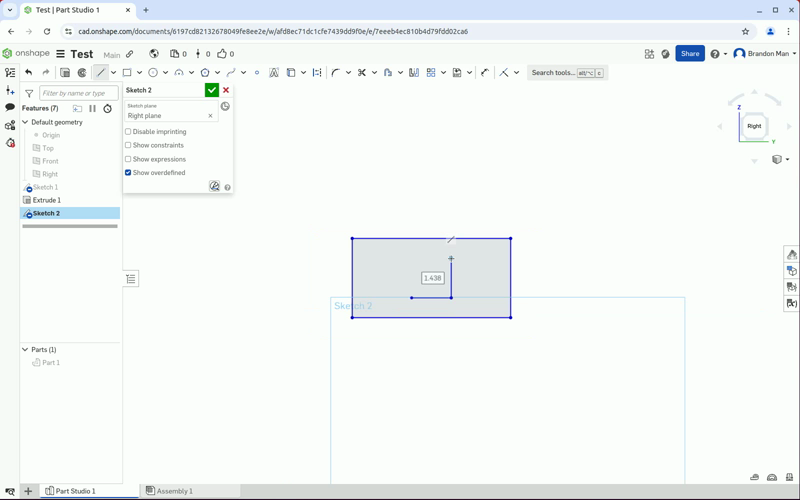
scroll(-6)
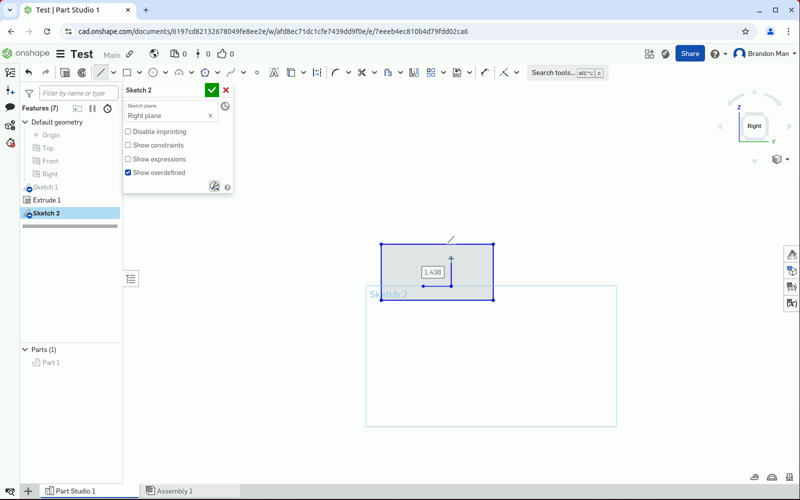
scroll(-6)
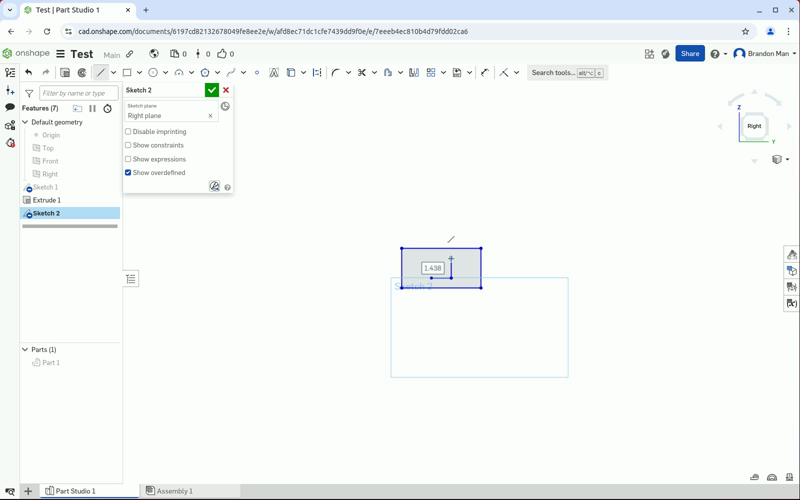
scroll(-6)
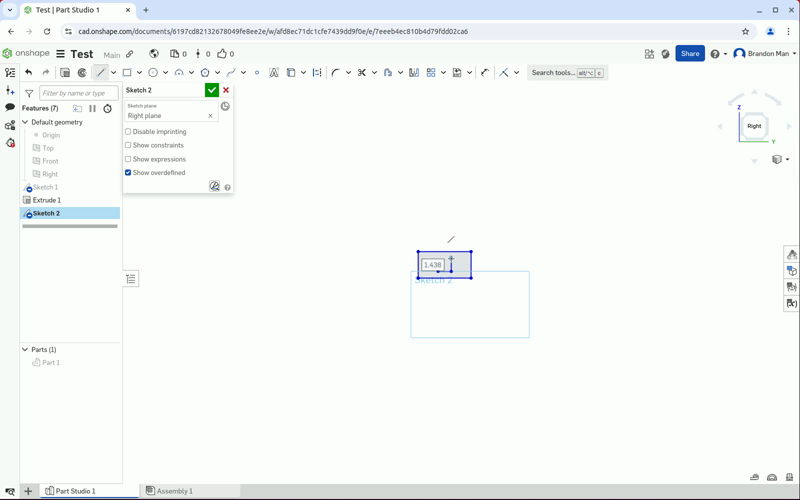
scroll(-6)
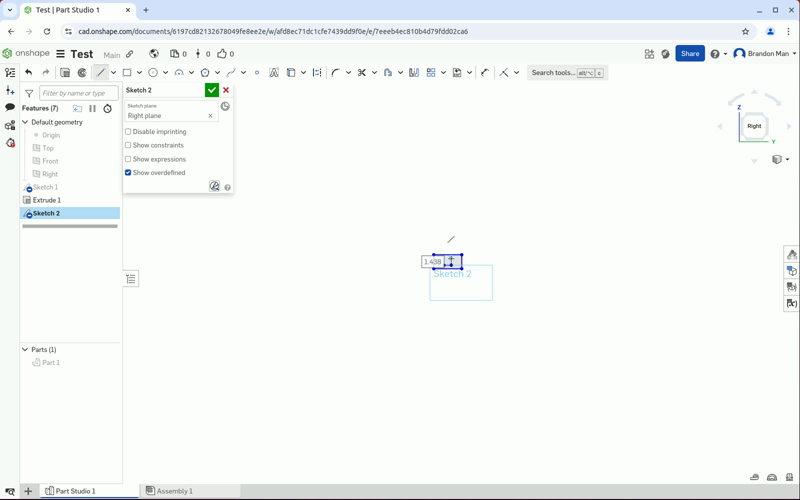
key_up(shift)
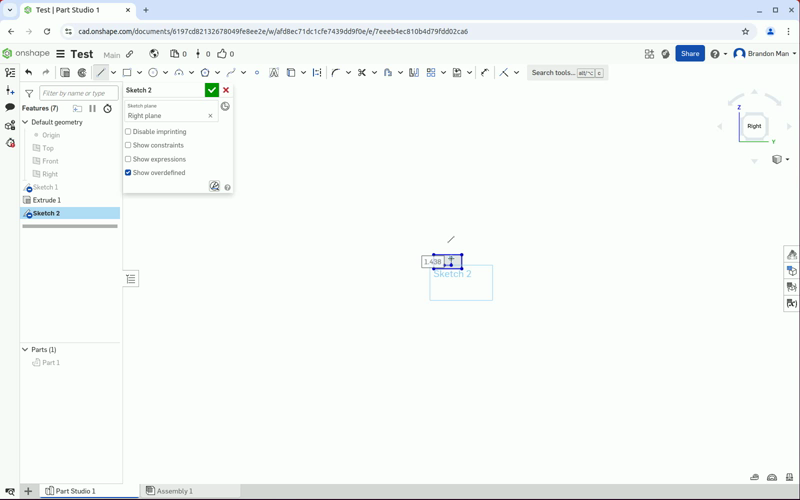
key_down(shift)
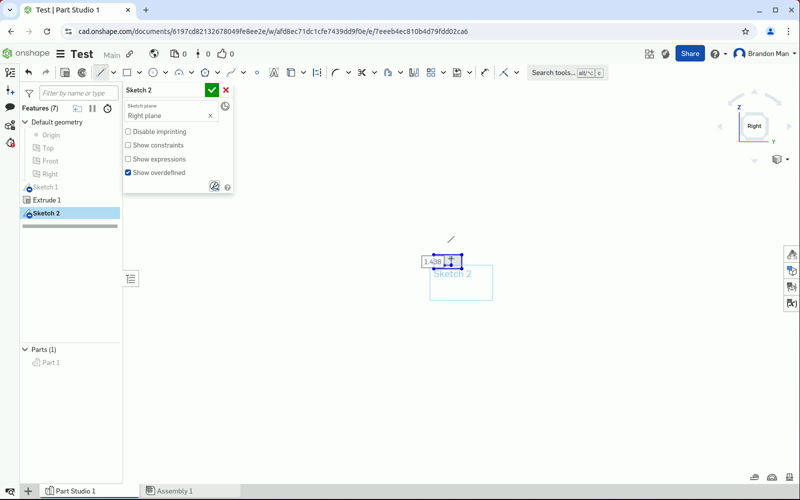
mouse_move(481, 258)
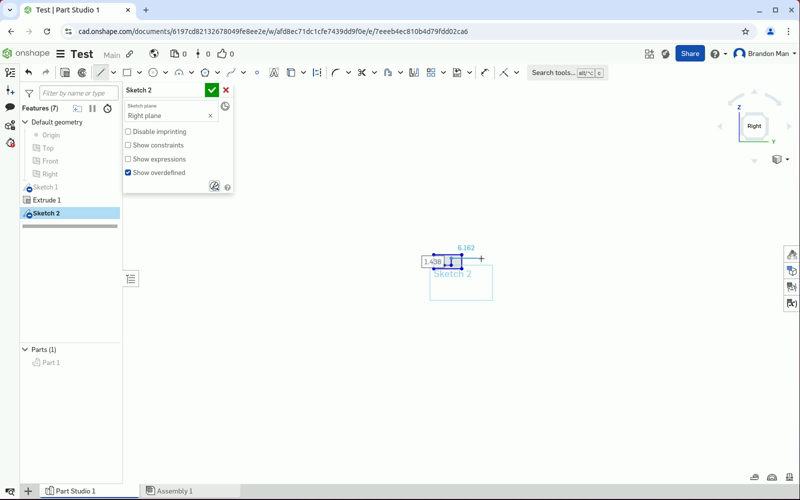
mouse_move(444, 258)
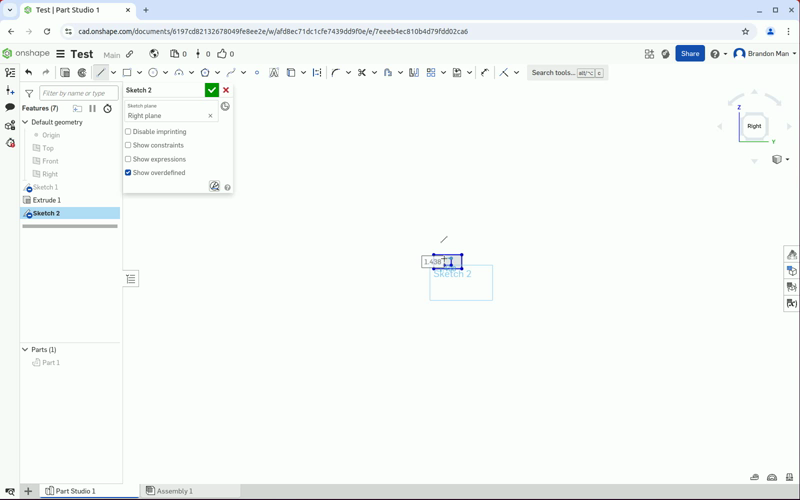
scroll(6)
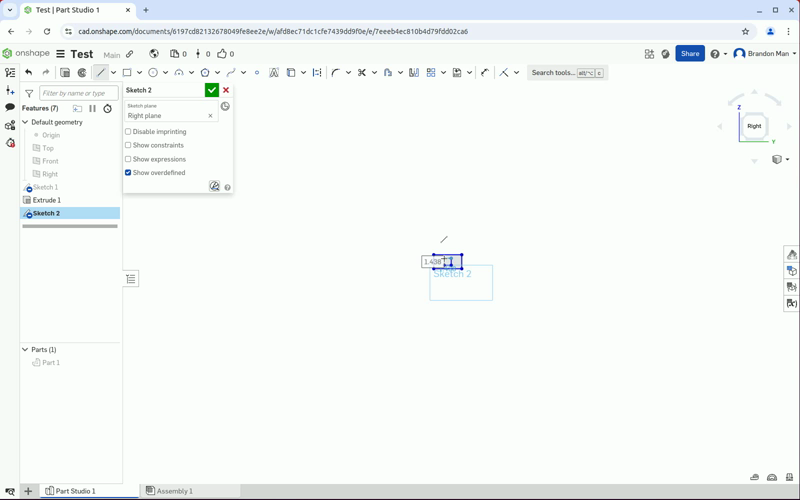
scroll(6)
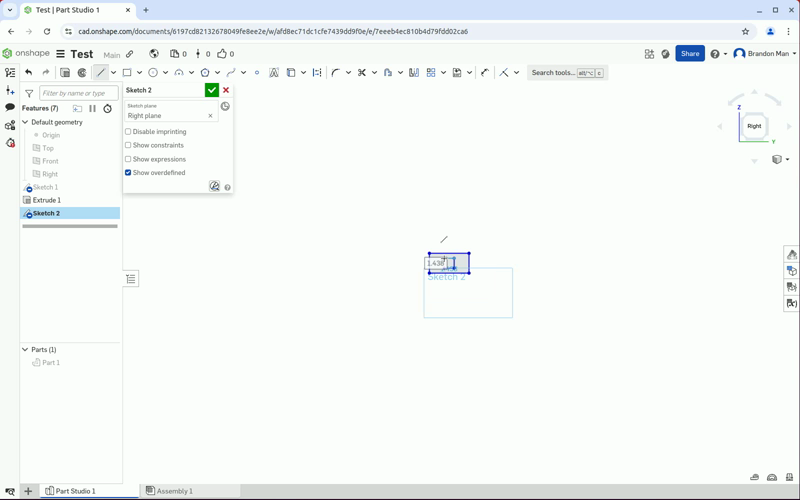
scroll(6)
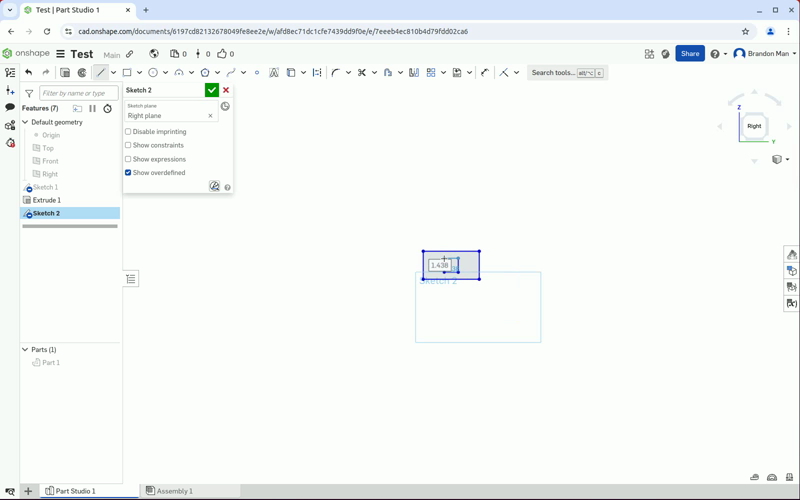
scroll(6)
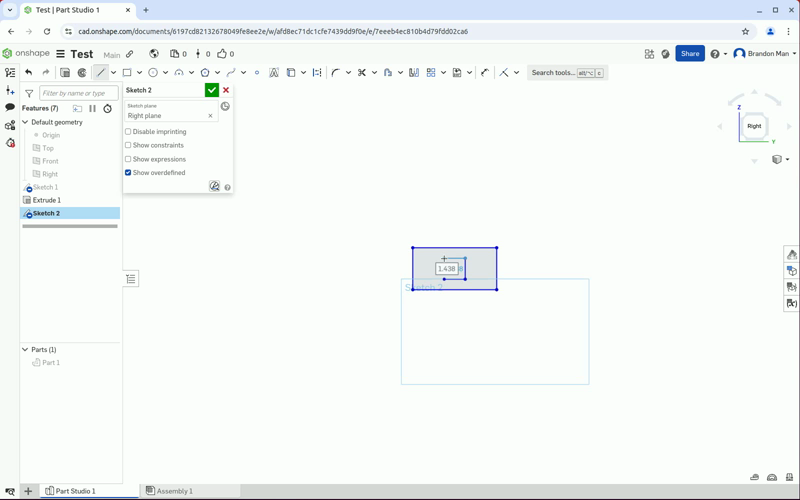
scroll(6)
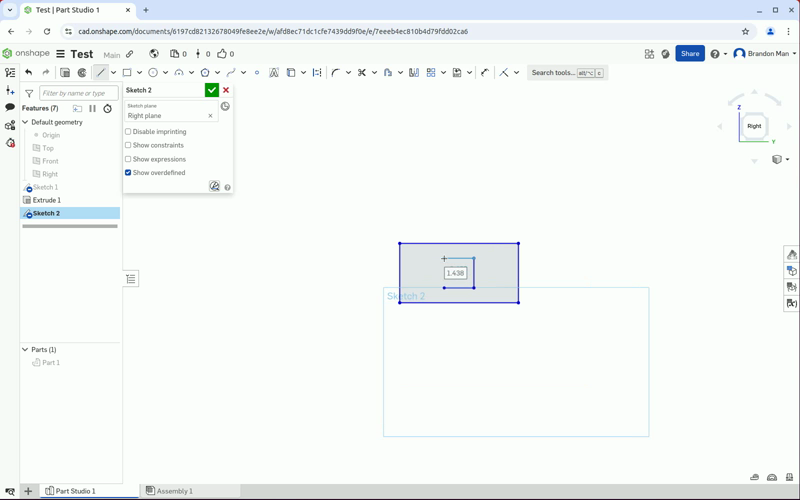
scroll(6)
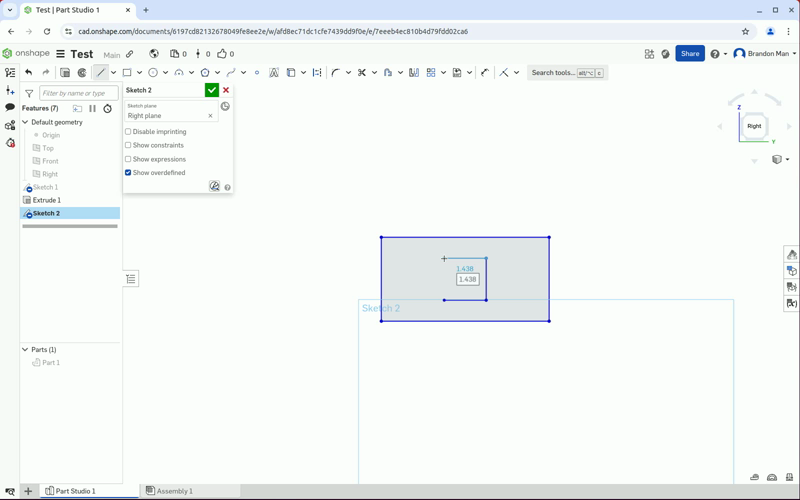
scroll(6)
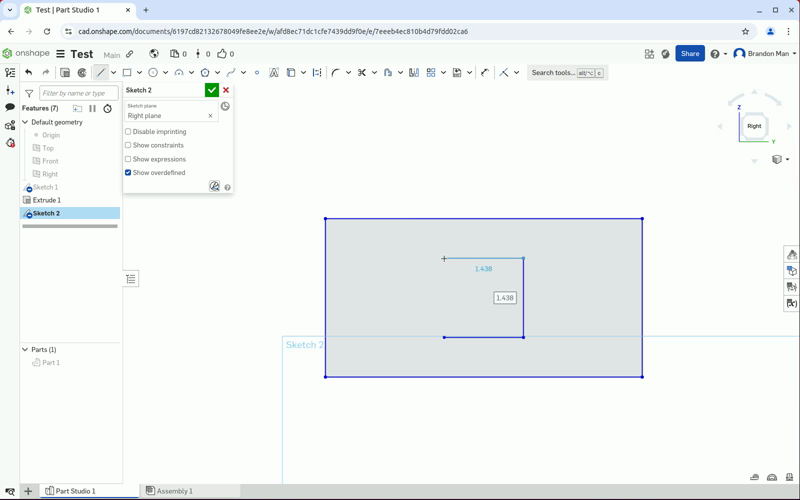
click(444, 258)
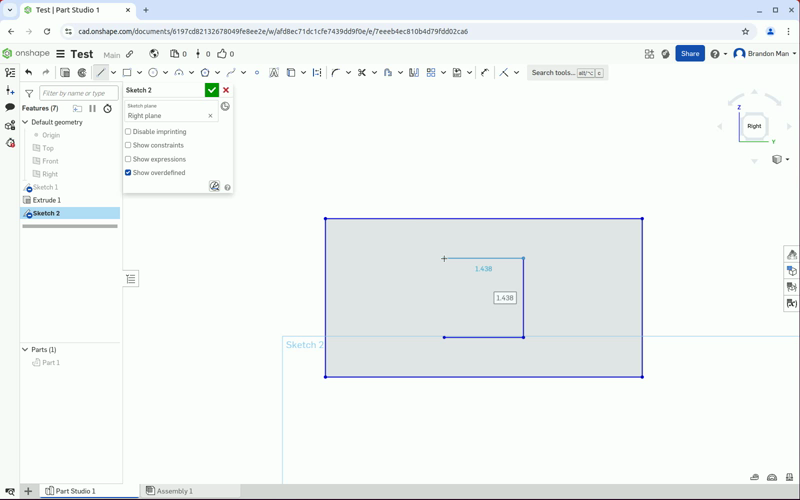
scroll(-6)
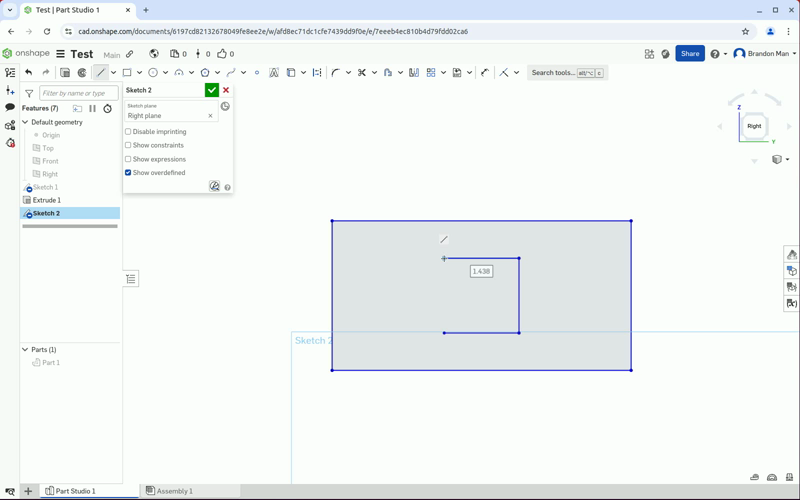
scroll(-6)
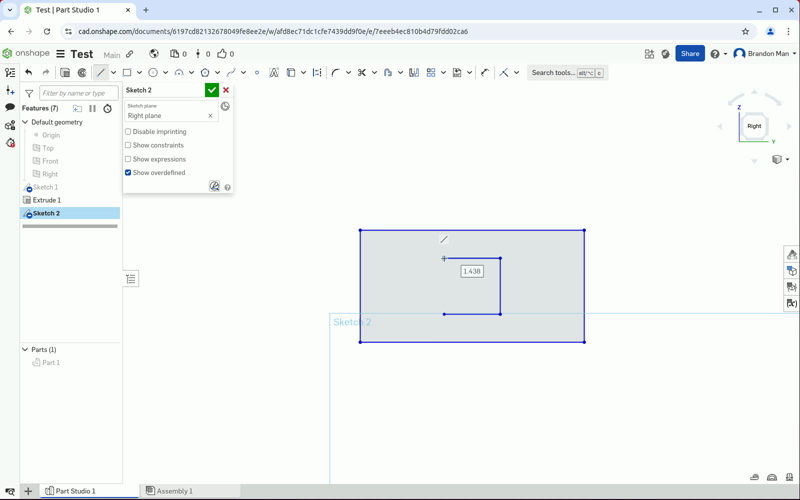
scroll(-6)
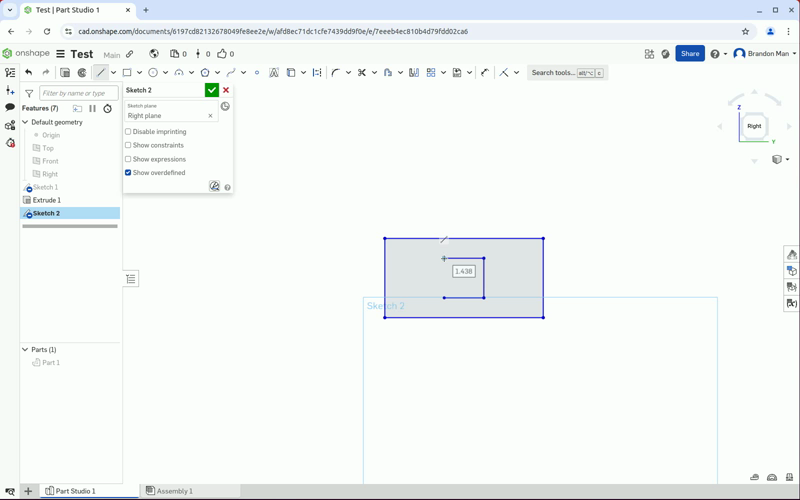
scroll(-6)
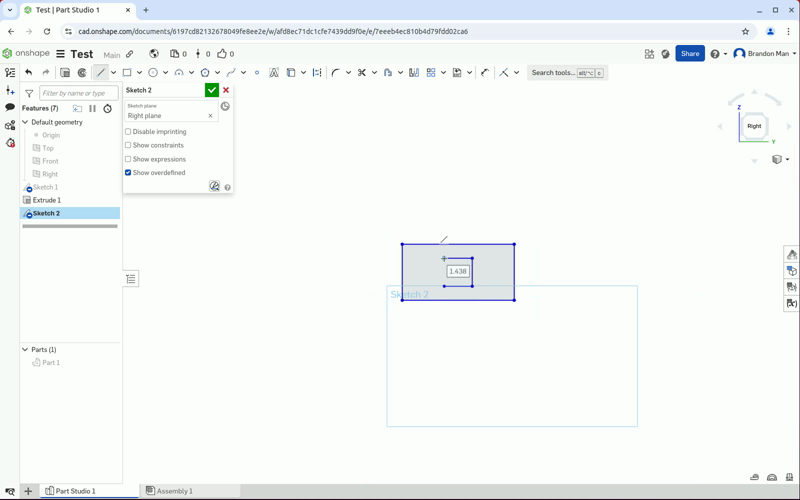
scroll(-6)
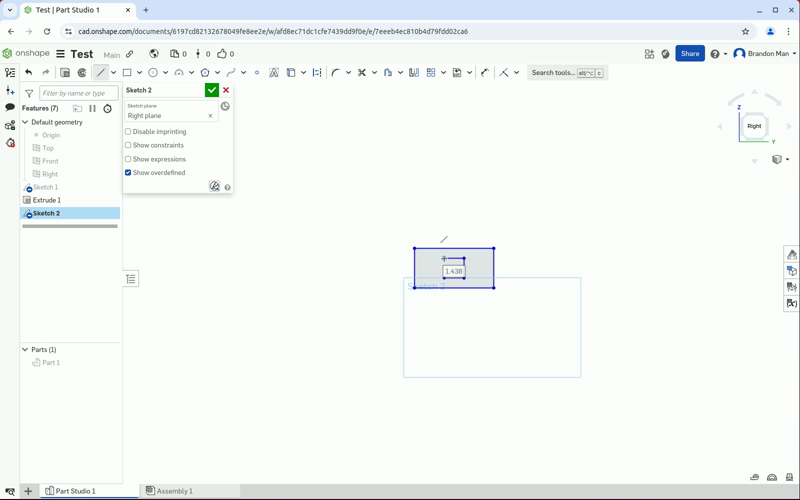
scroll(-6)
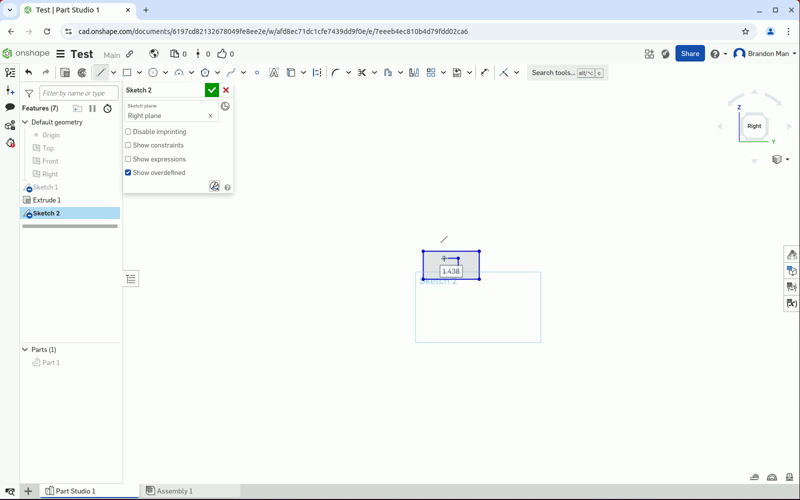
scroll(-6)
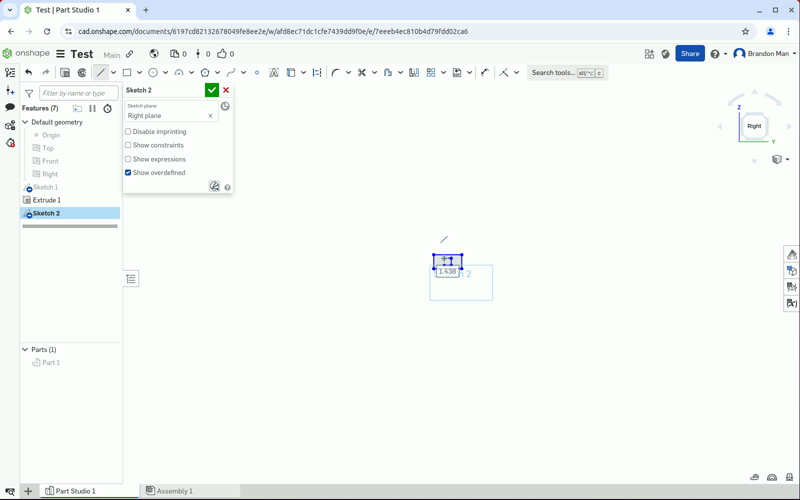
key_up(shift)
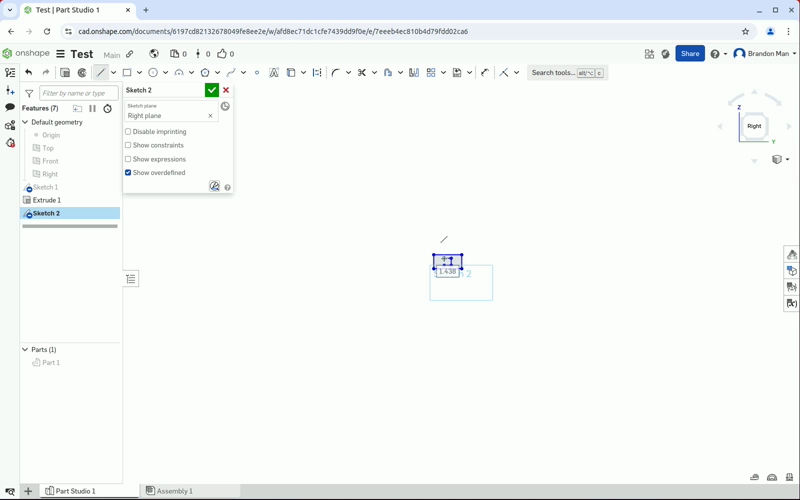
mouse_move(474, 258)
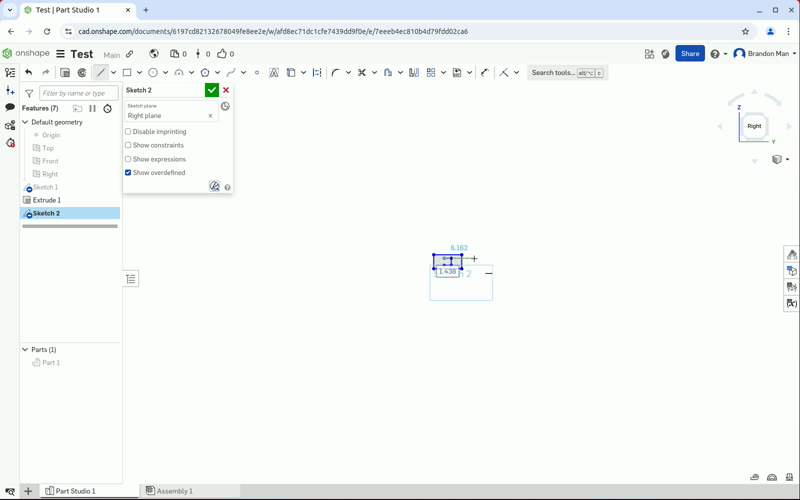
key_down(shift)
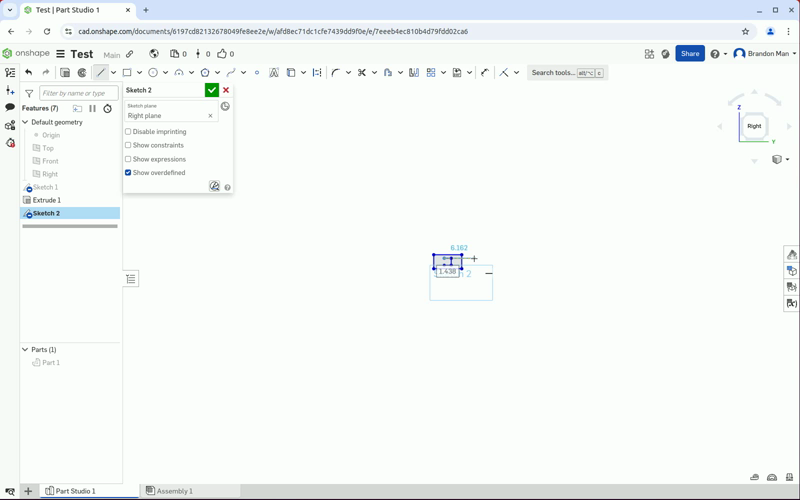
mouse_move(444, 265)
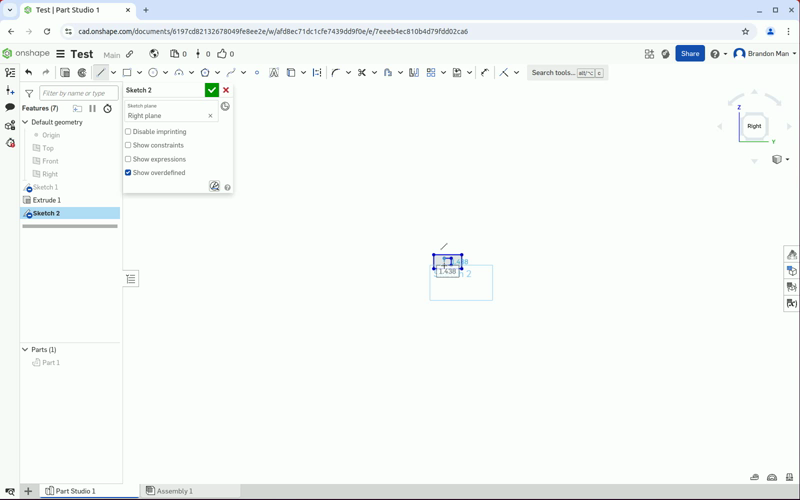
scroll(6)
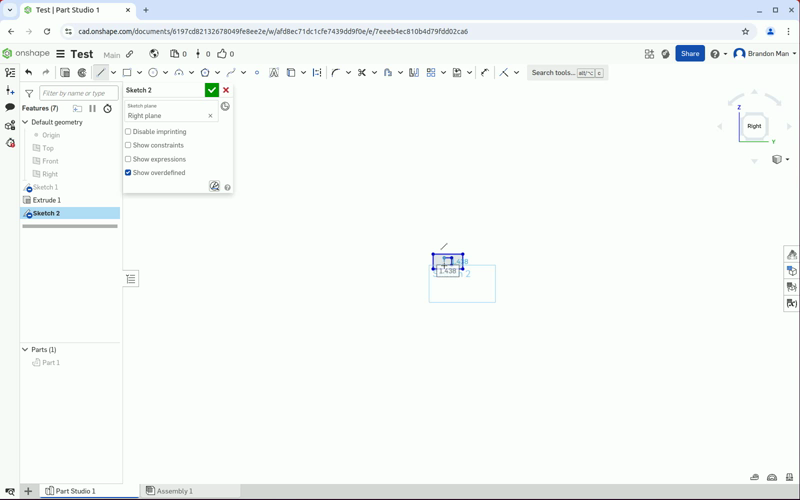
scroll(6)
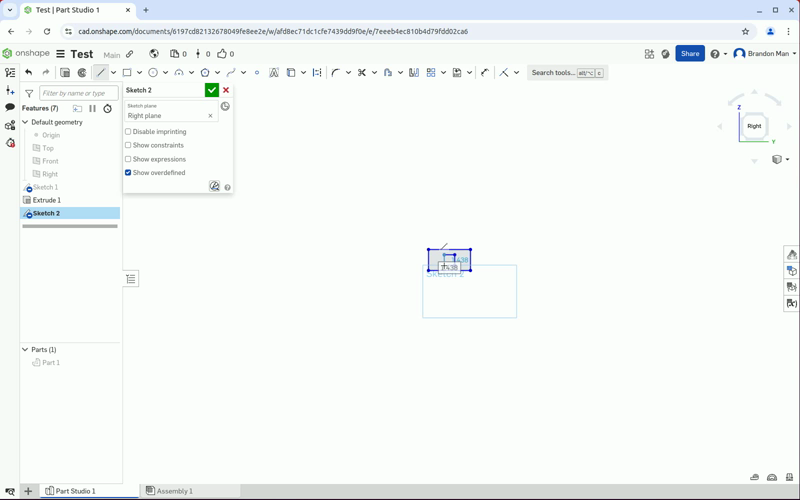
scroll(6)
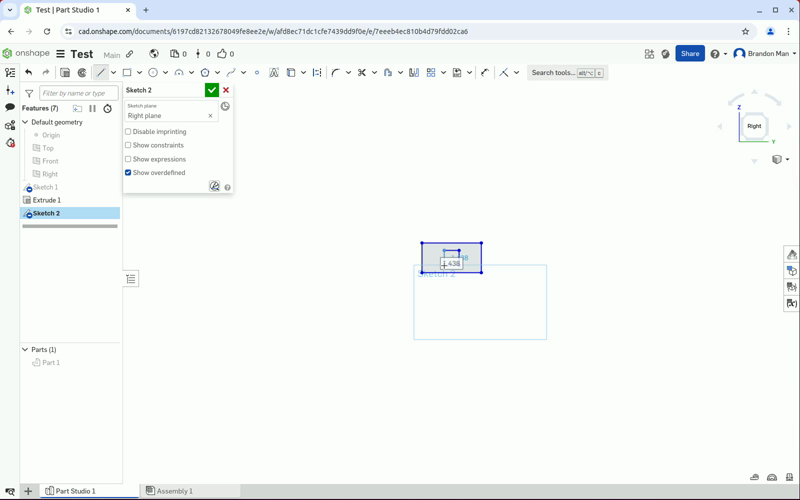
scroll(6)
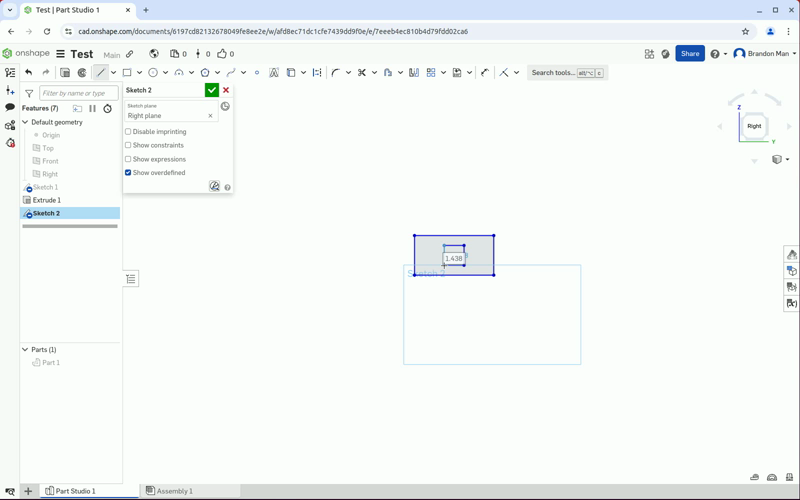
scroll(6)
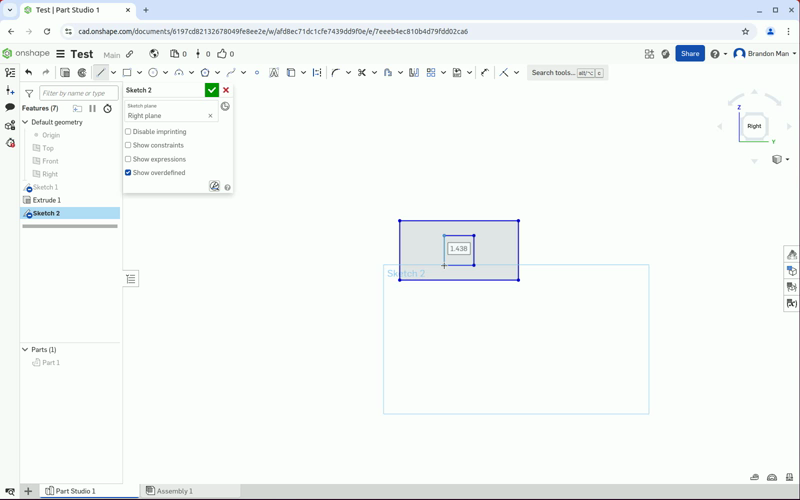
scroll(6)
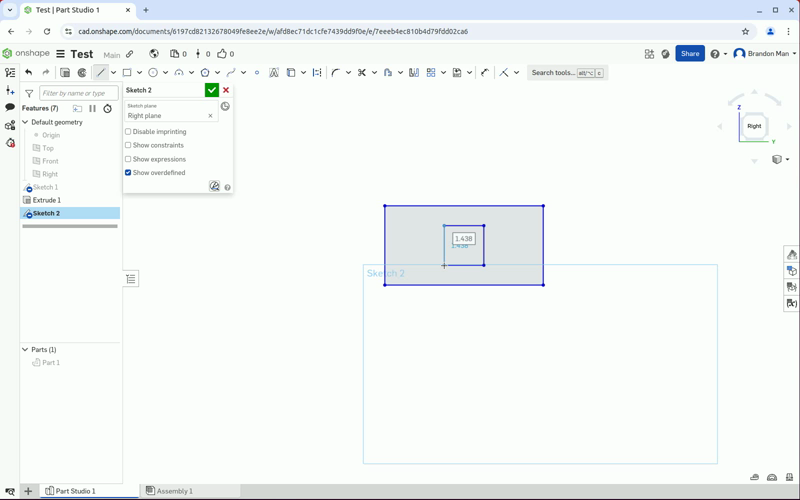
scroll(6)
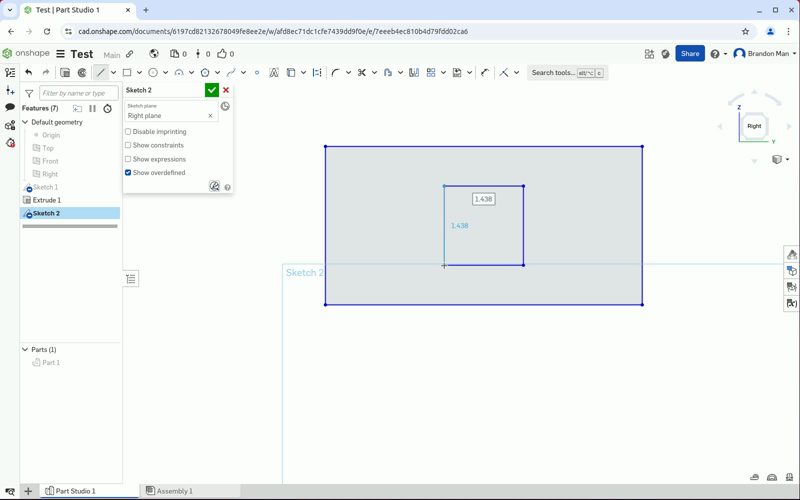
key_up(shift)
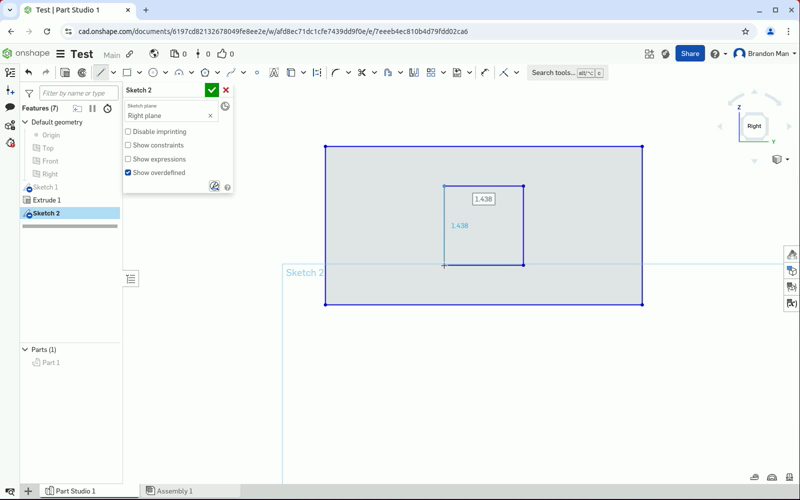
click(444, 265)
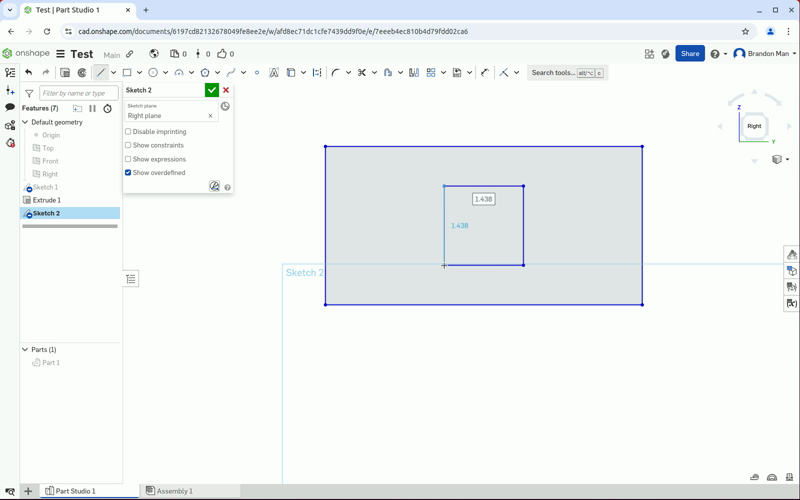
scroll(-6)
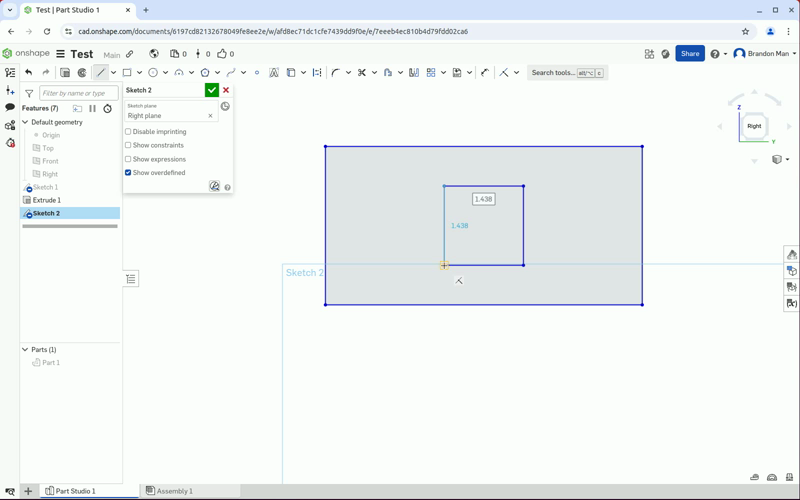
scroll(-6)
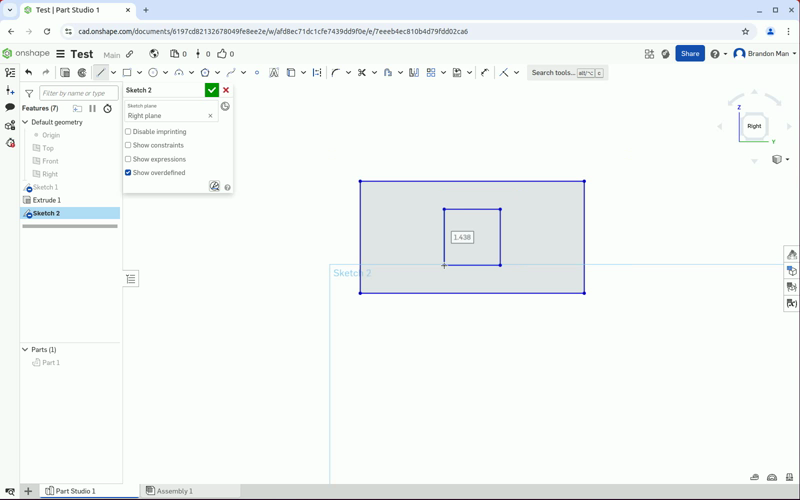
scroll(-6)
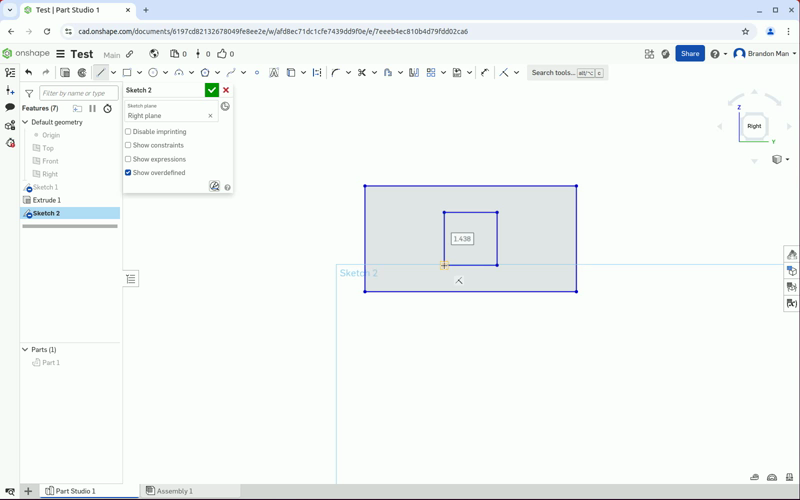
scroll(-6)
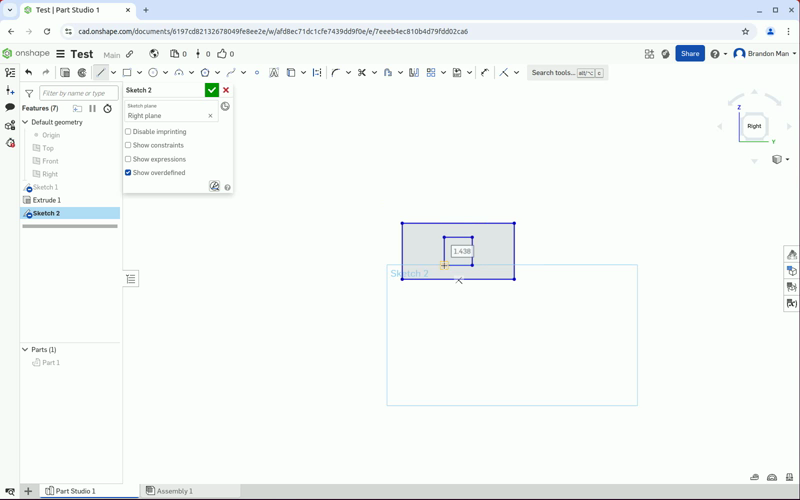
scroll(-6)
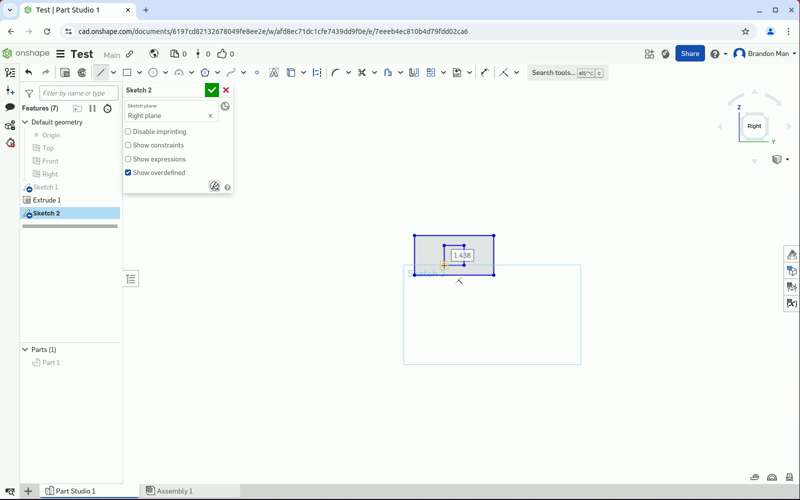
scroll(-6)
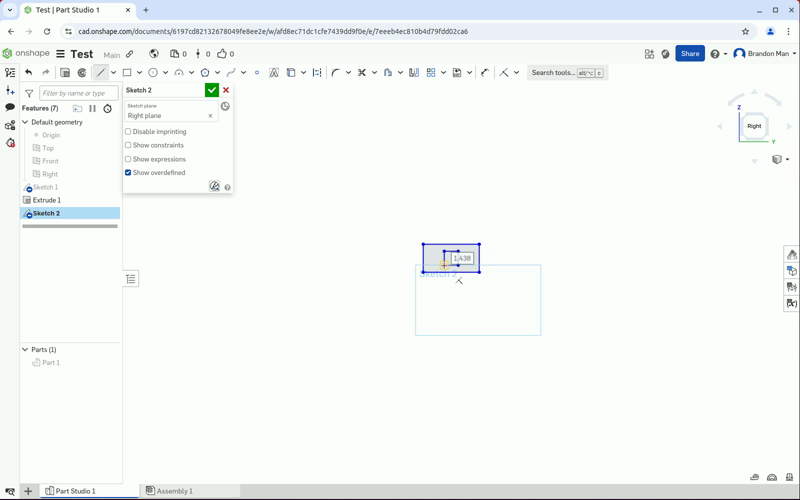
scroll(-6)
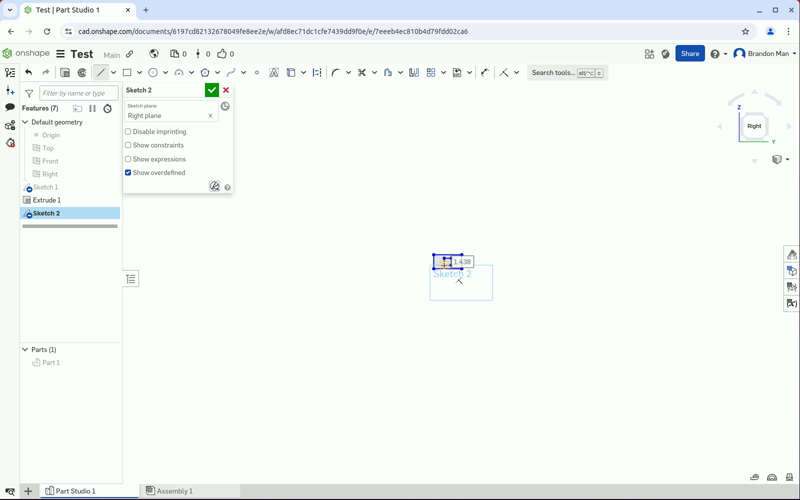
key(esc)
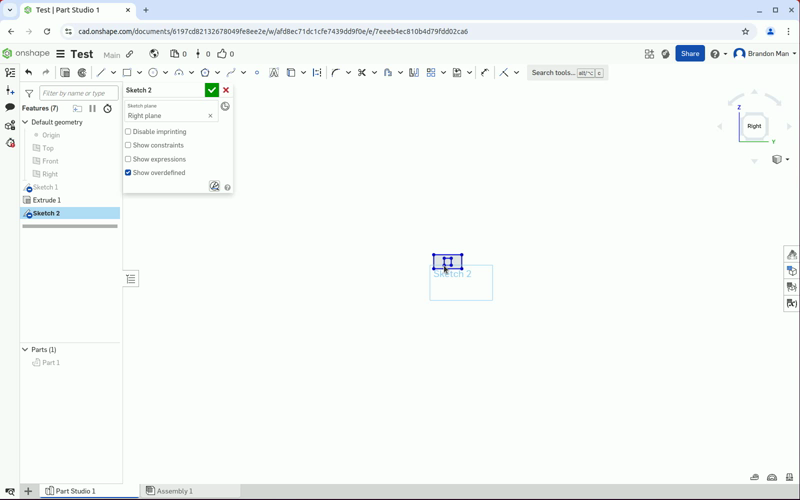
mouse_move(436, 267)
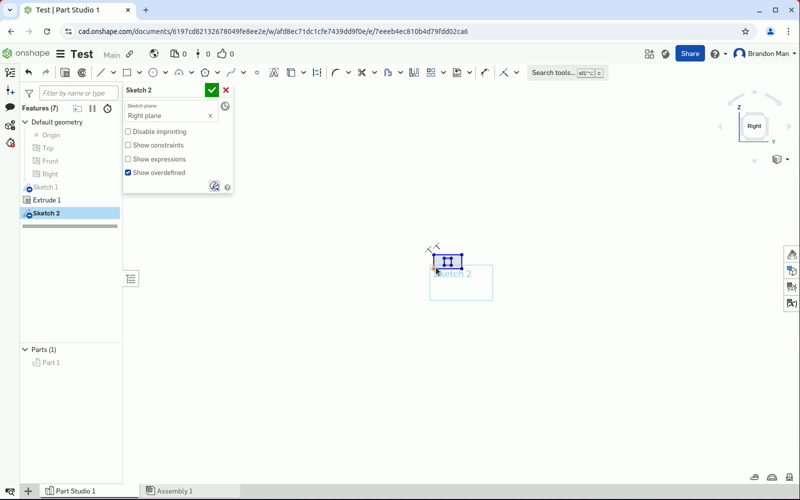
scroll(6)
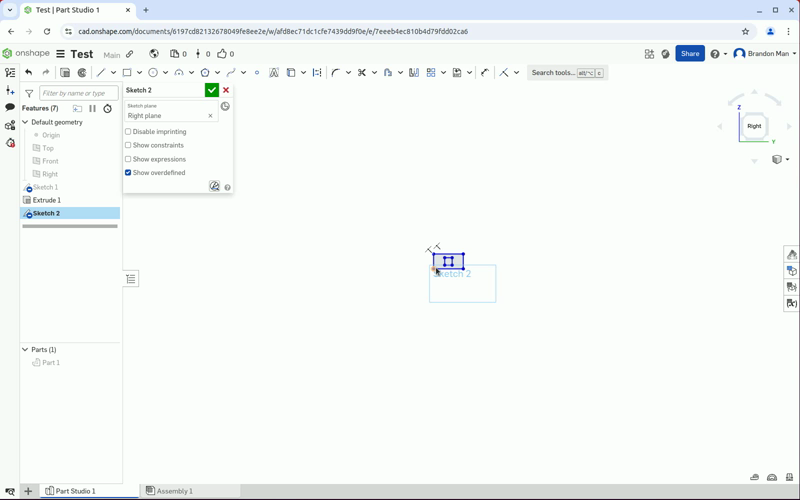
scroll(6)
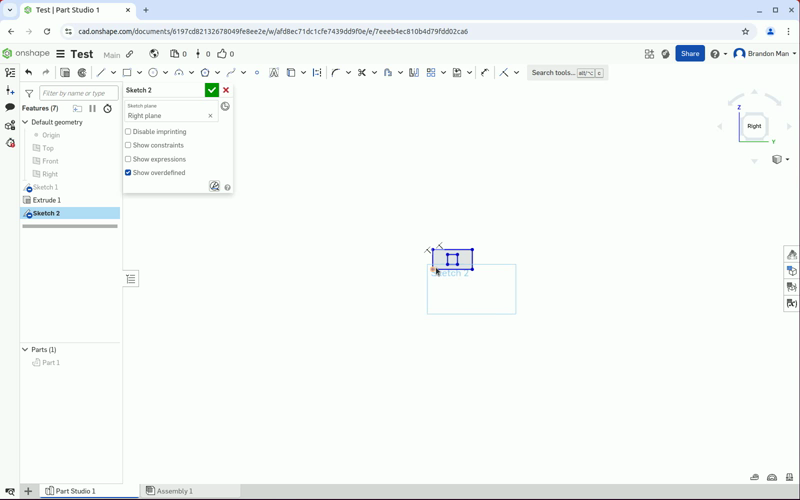
scroll(6)
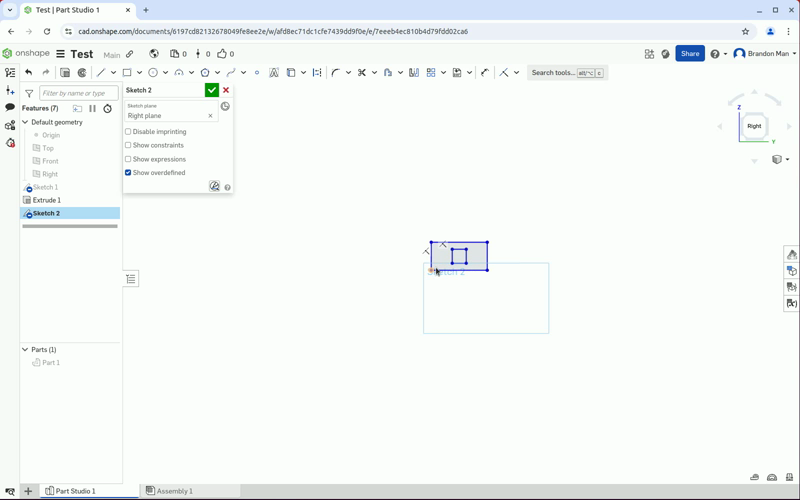
scroll(6)
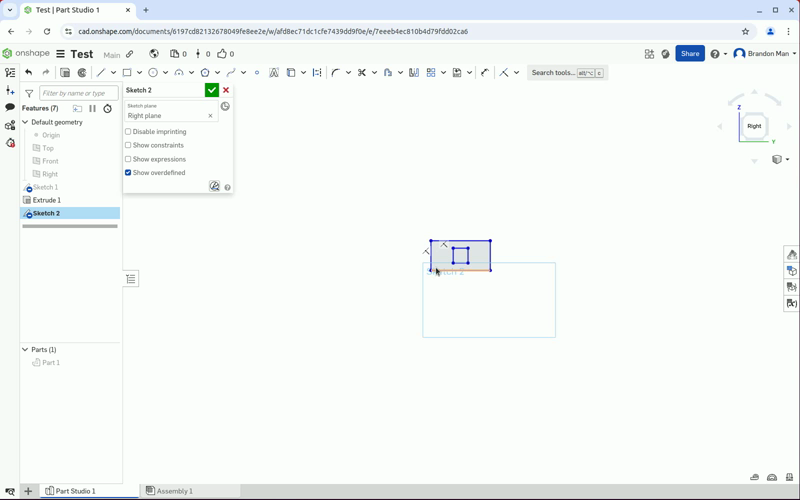
scroll(6)
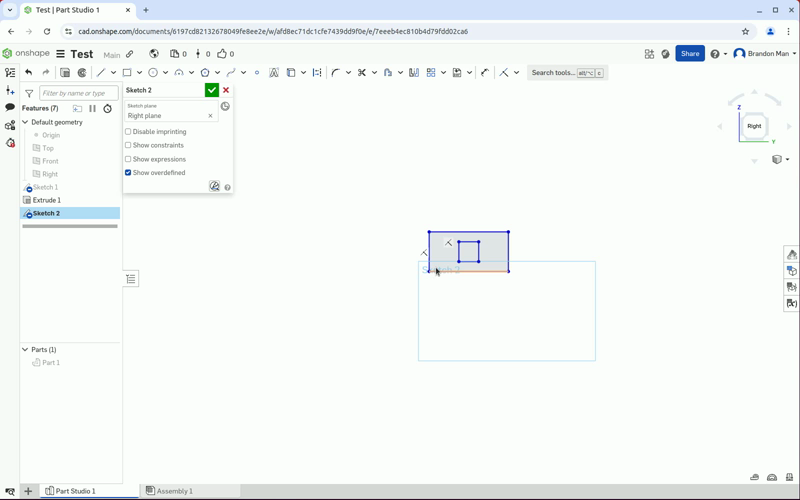
scroll(6)
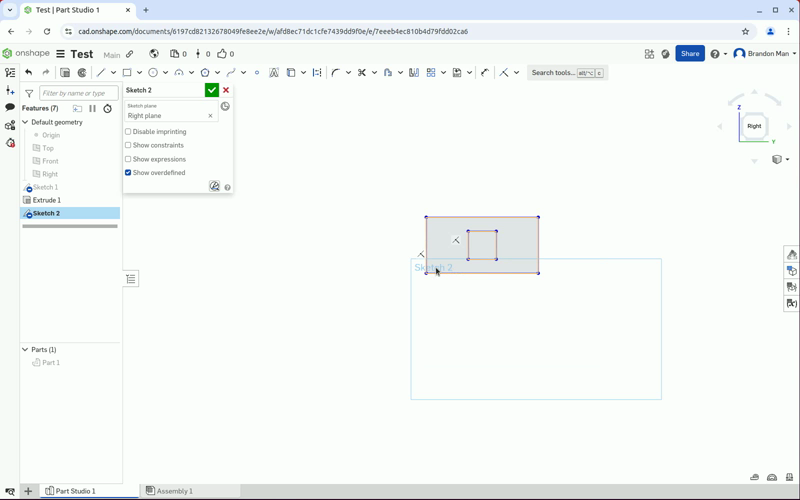
scroll(6)
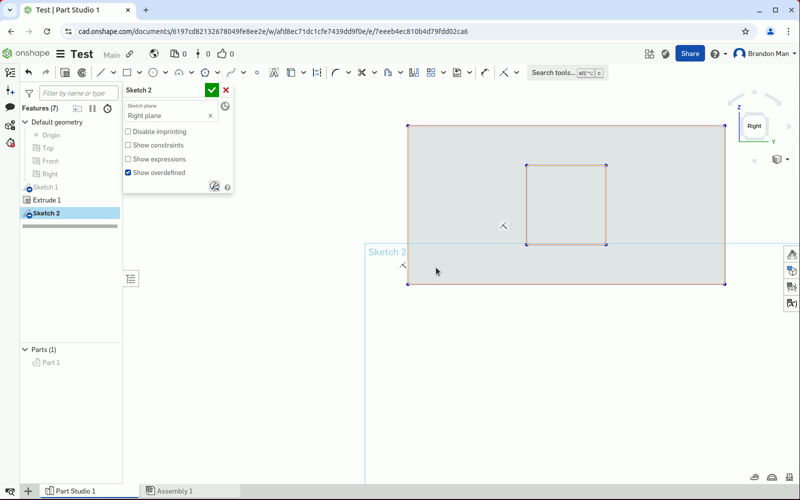
click(436, 267)
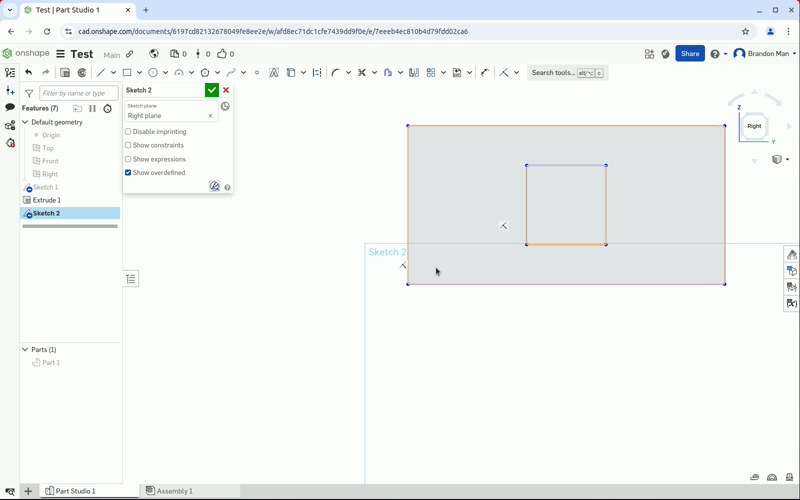
scroll(-6)
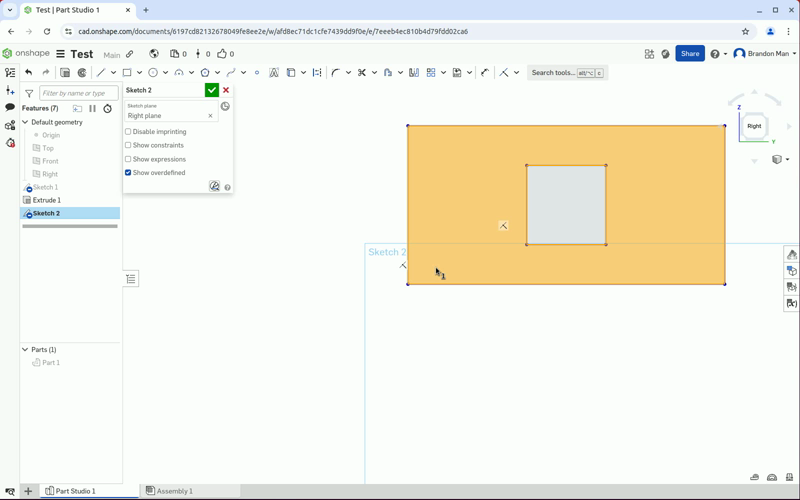
scroll(-6)
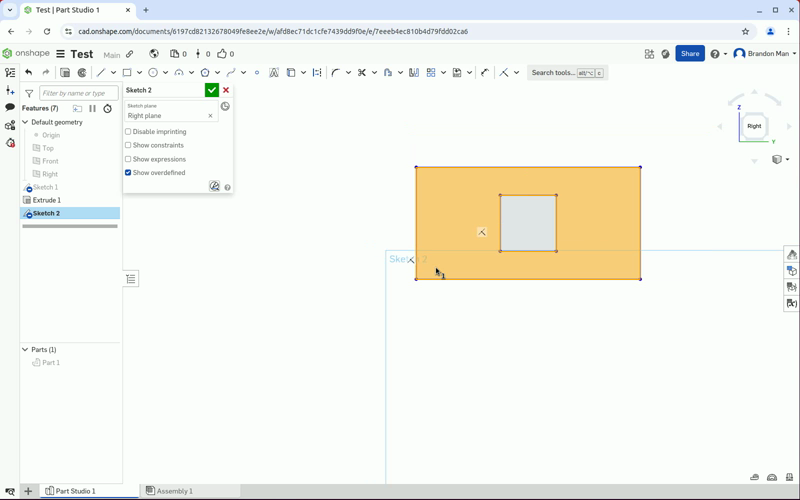
scroll(-6)
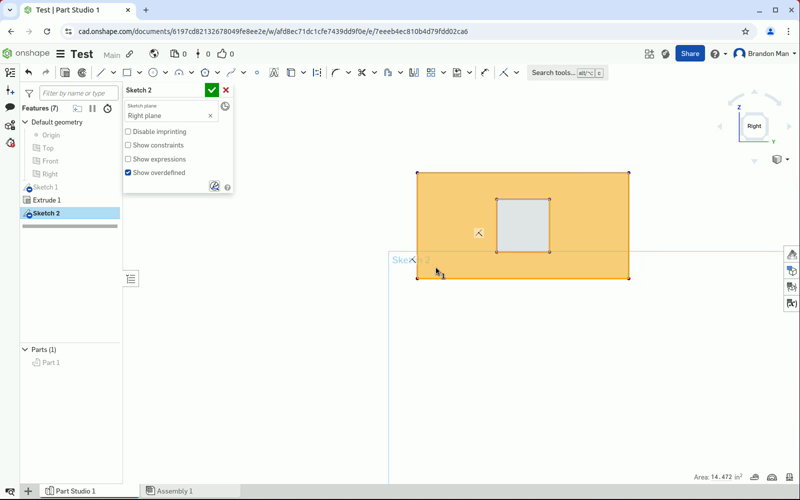
scroll(-6)
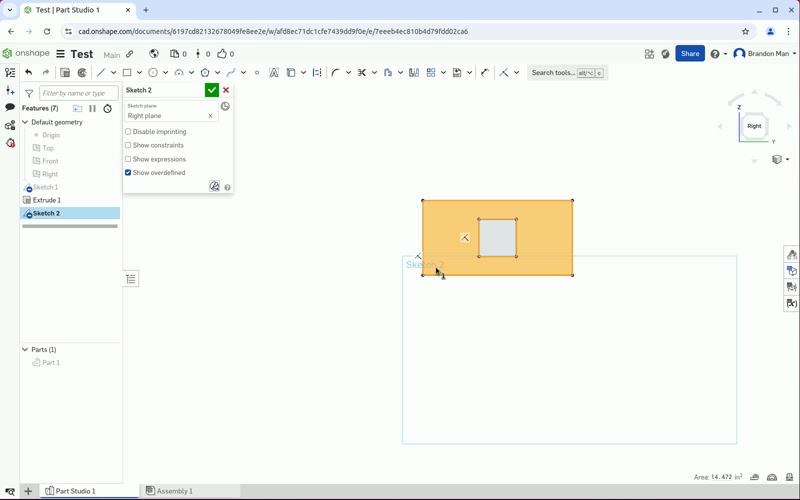
scroll(-6)
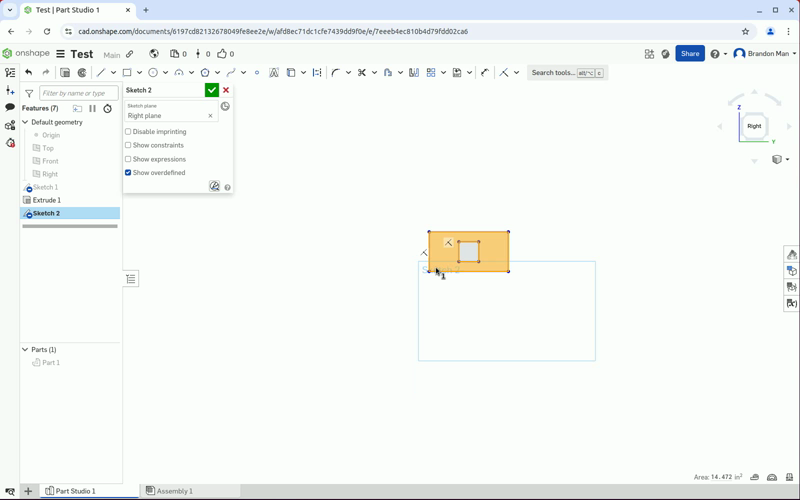
scroll(-6)
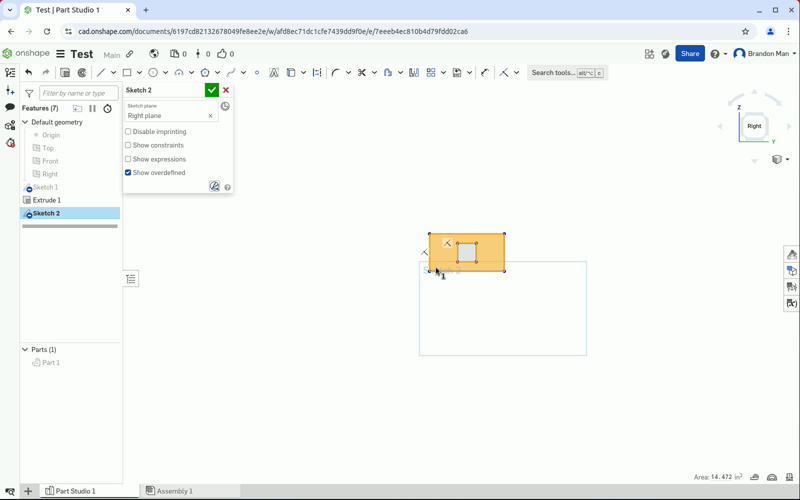
scroll(-6)
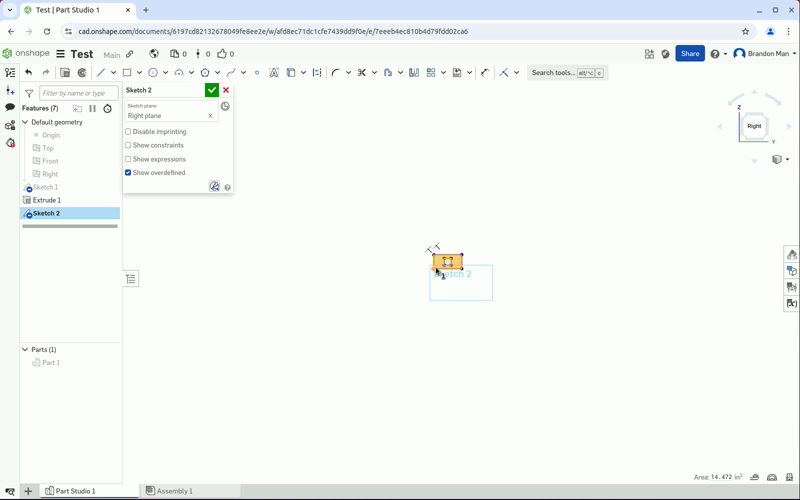
mouse_move(73, 352)
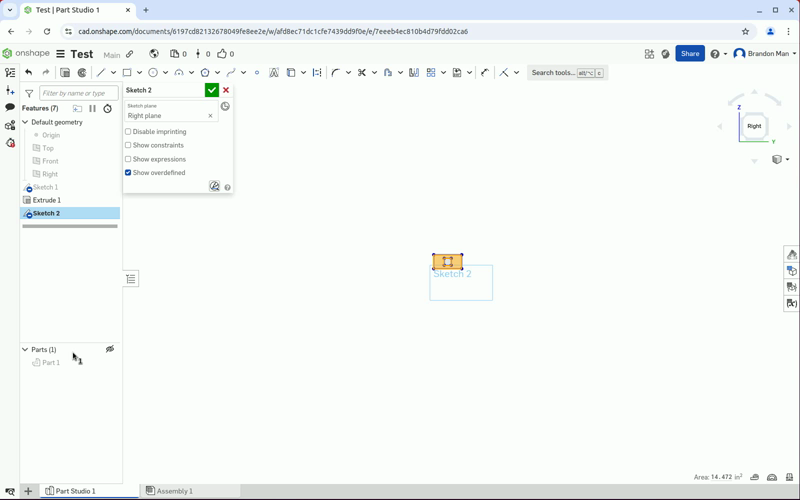
key(shift+y)
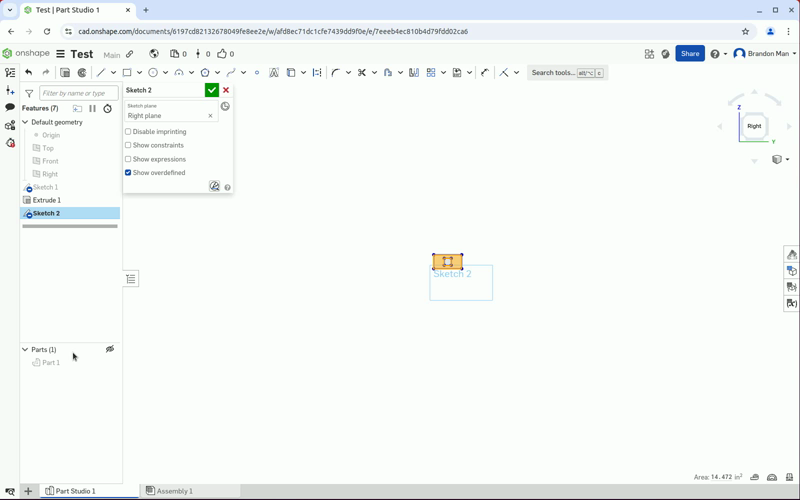
key(shift+e)
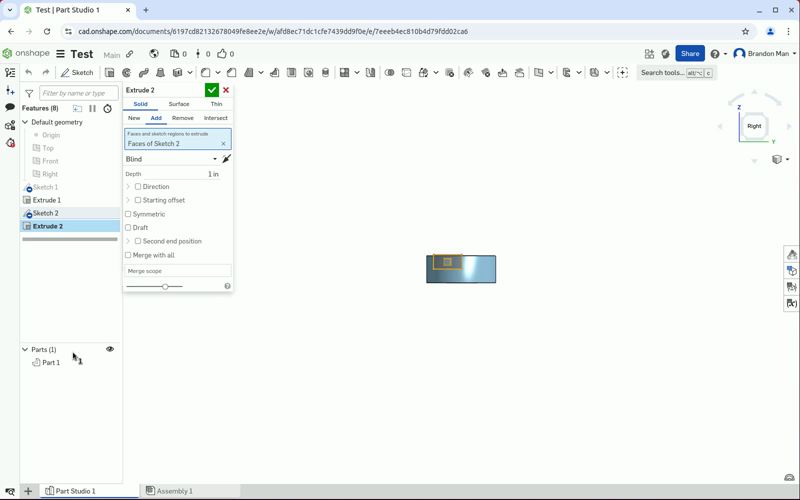
mouse_move(143, 106)
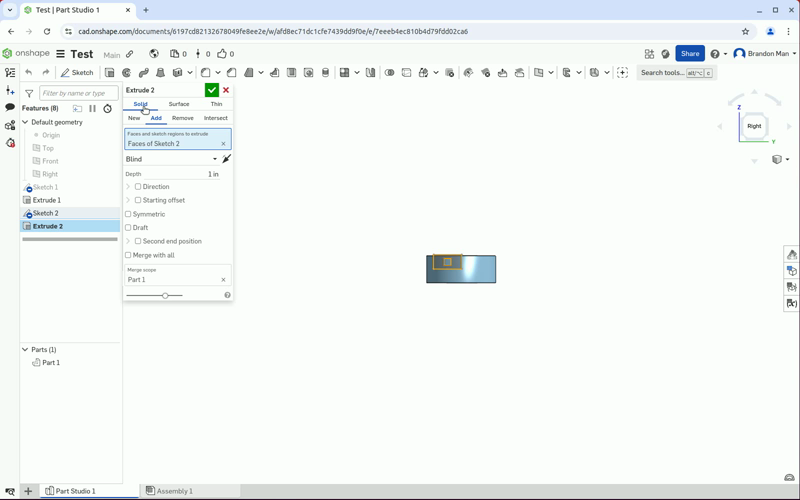
click(143, 106)
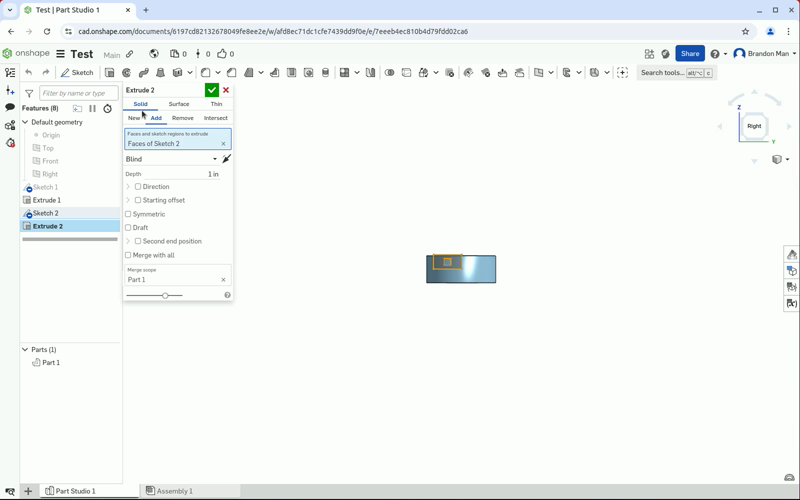
mouse_move(137, 120)
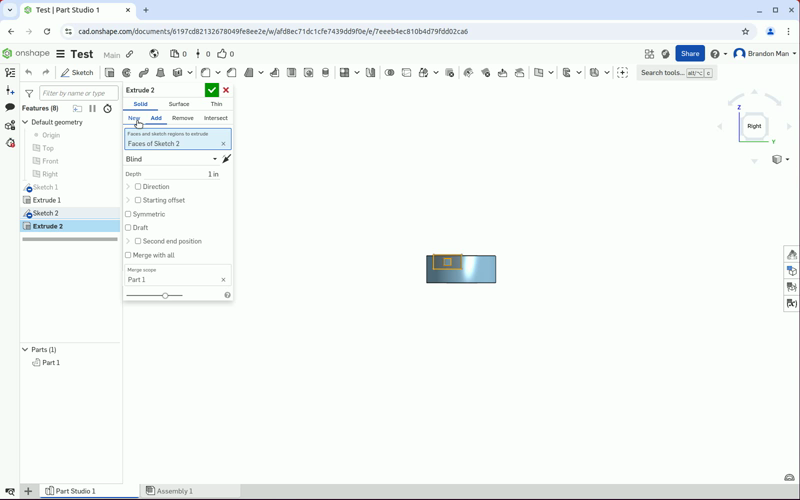
click(137, 120)
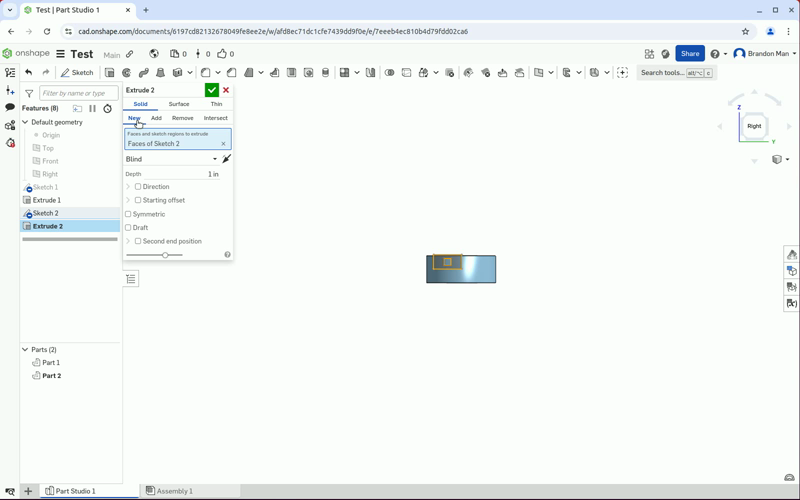
key(tab, 4)
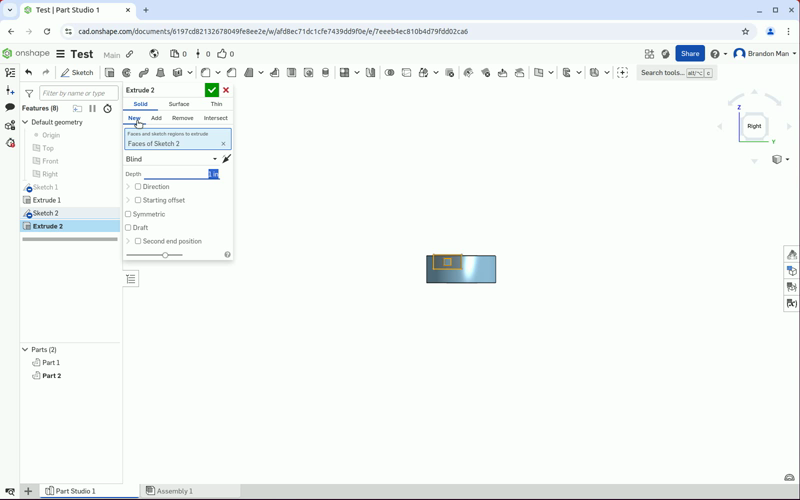
text(-11.313)
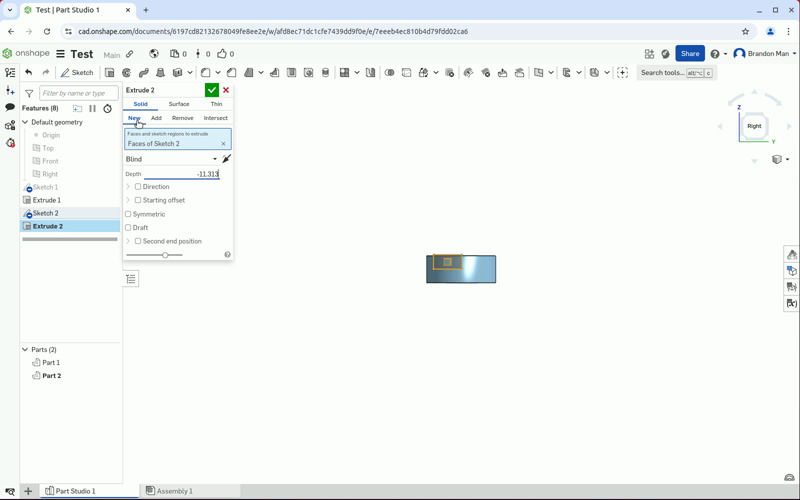
key(enter)
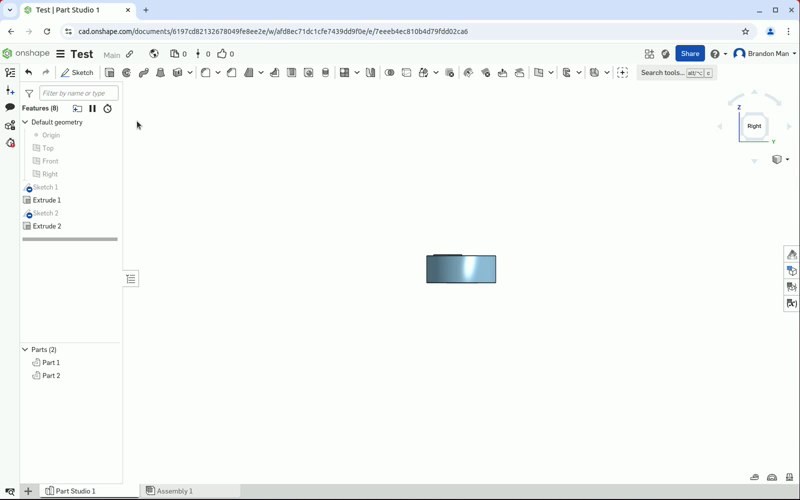
key(shift+h)
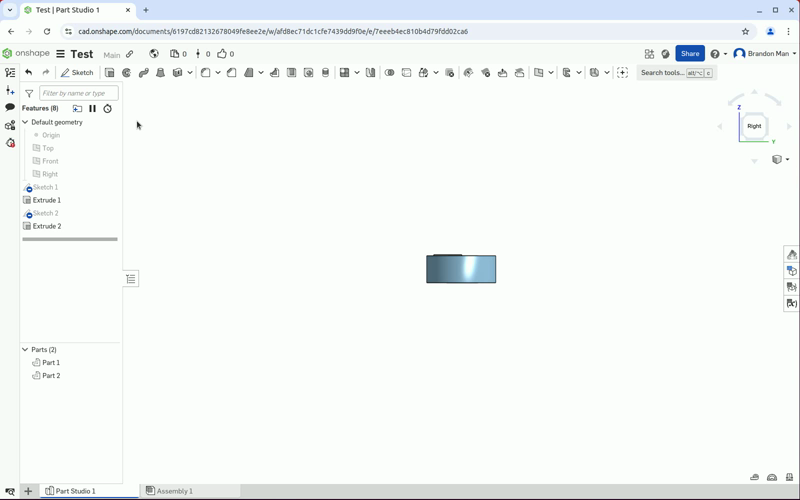
key(shift+h)
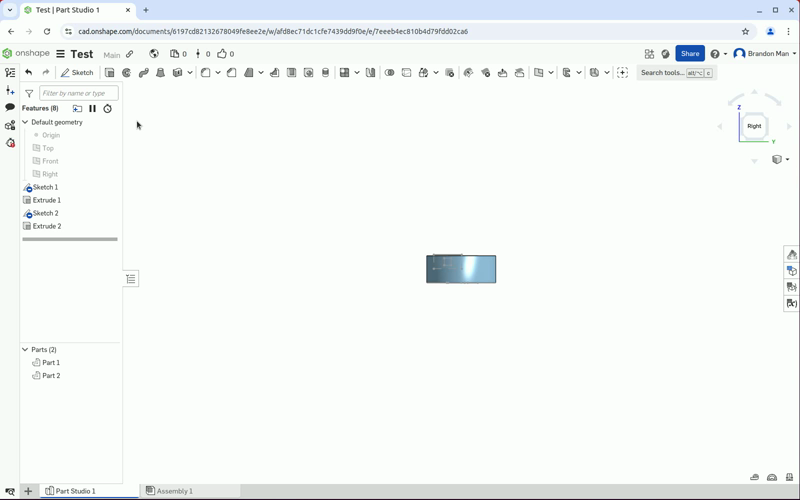
key(shift+7)
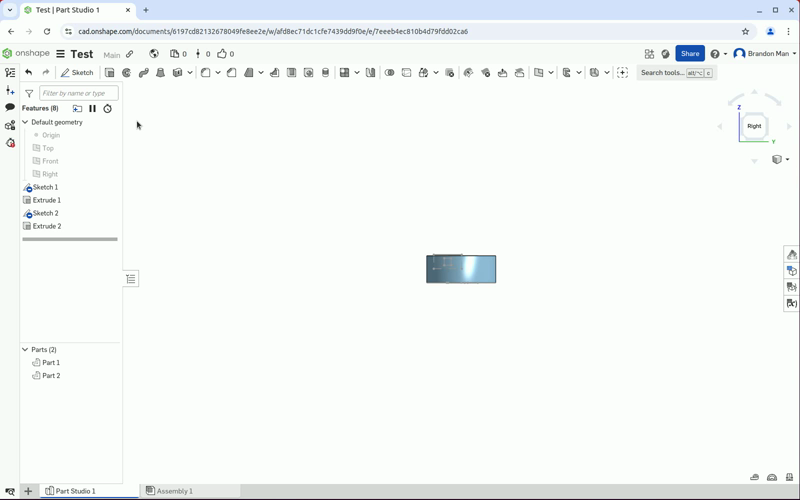
key(right, 2)
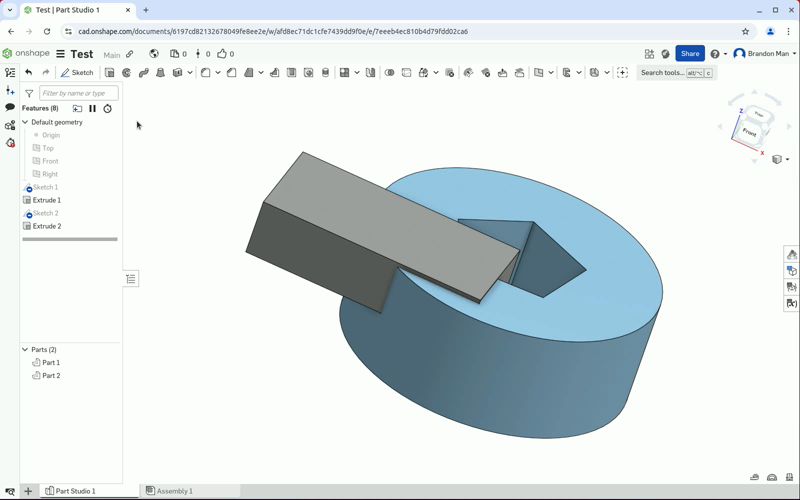
key(down, 2)
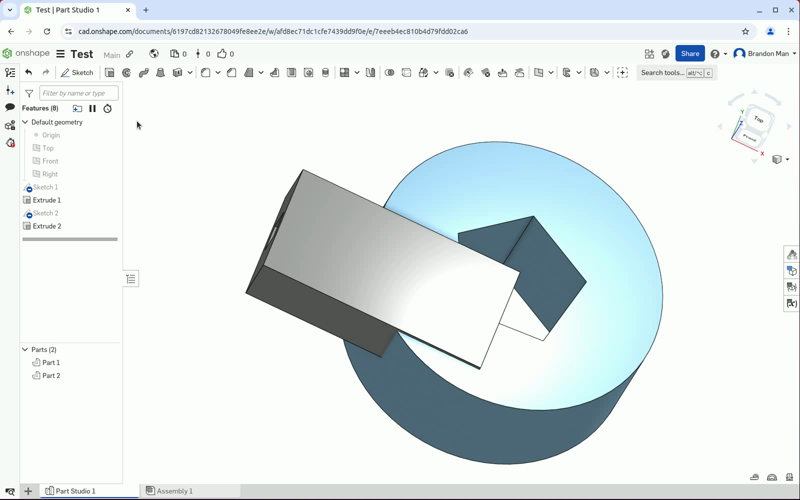
key(up, 2)
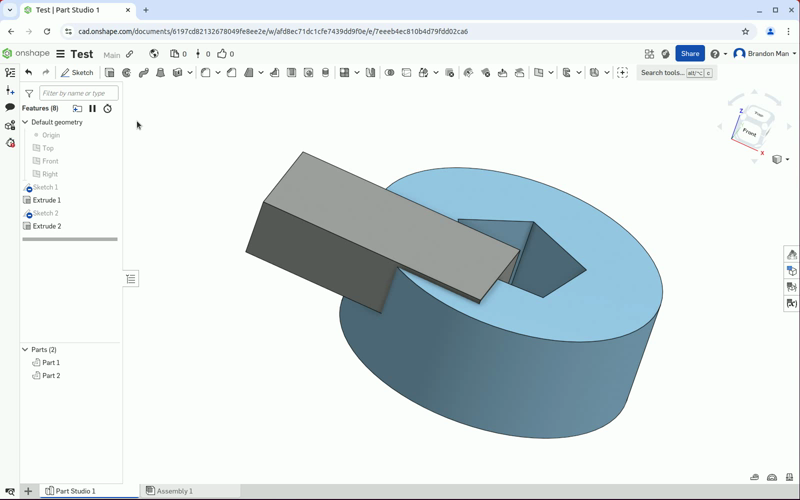
key(left, 2)
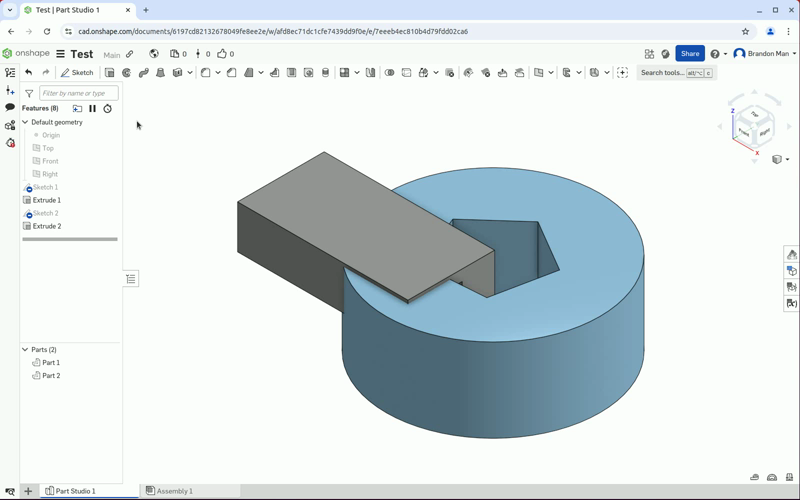
mouse_move(73, 189)
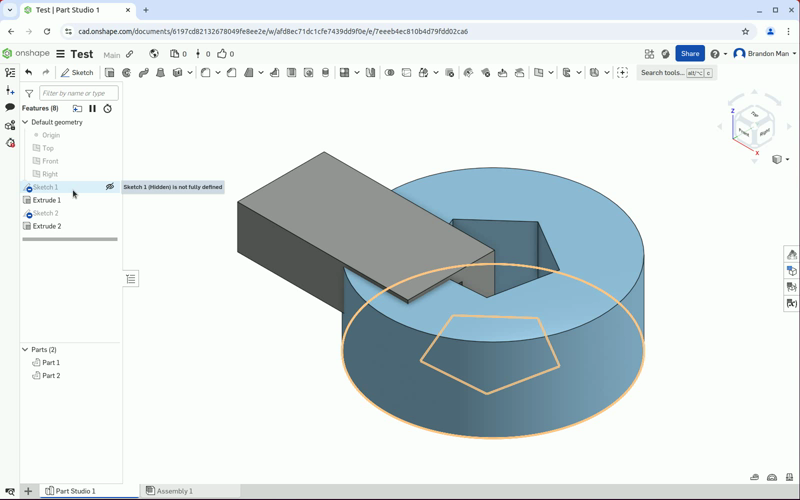
click(73, 189)